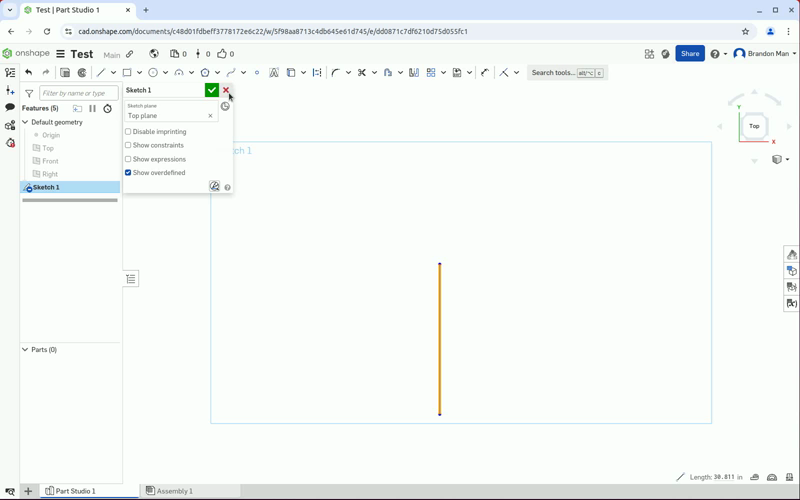
key(shift+h)
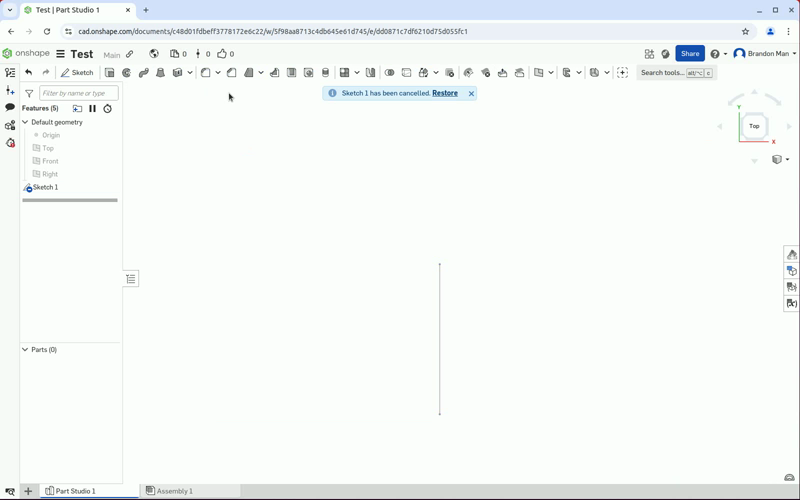
key(shift+s)
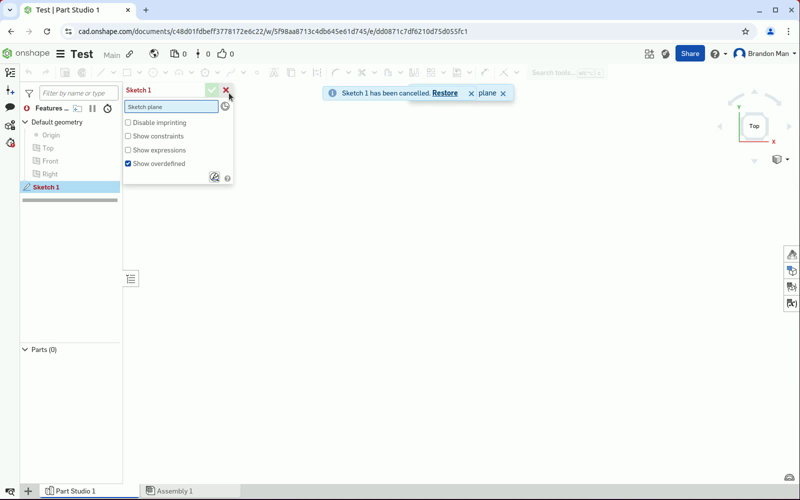
mouse_move(73, 150)
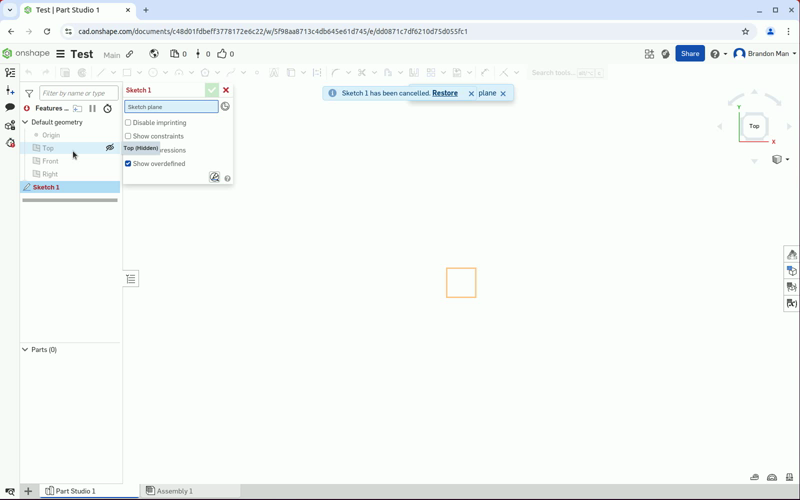
click(73, 150)
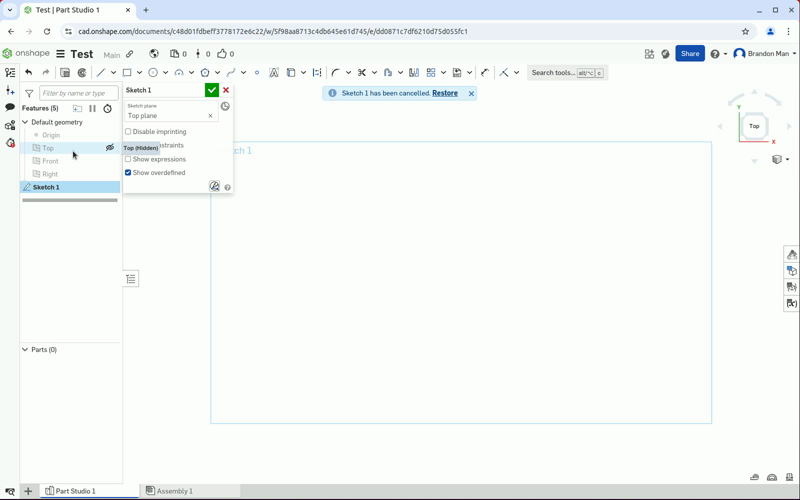
mouse_move(73, 352)
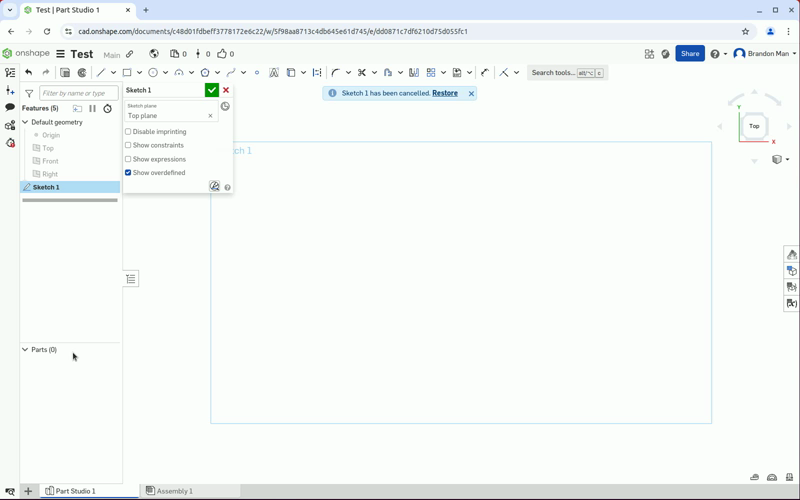
key(y)
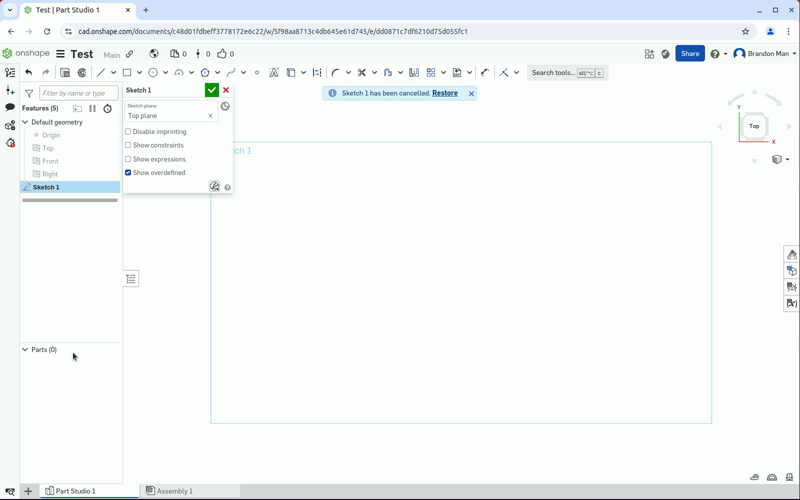
key(l)
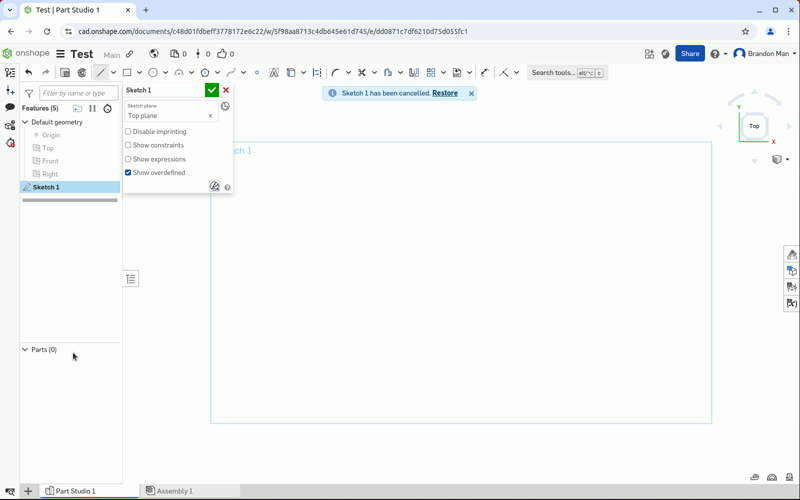
key_down(shift)
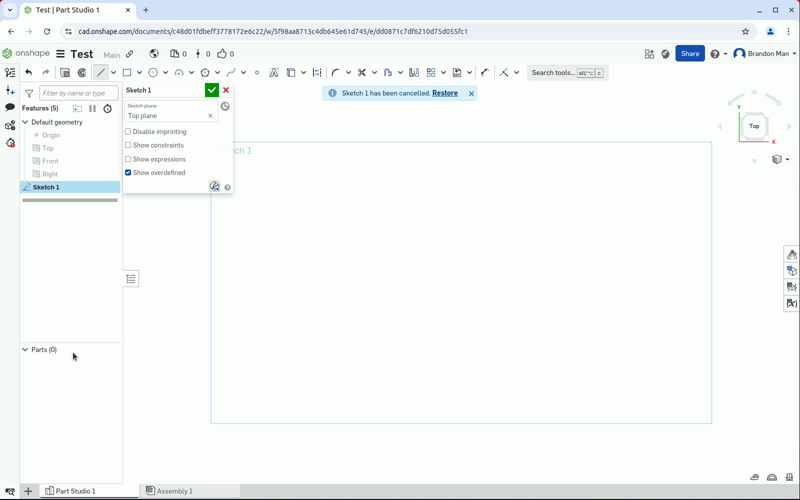
mouse_move(348, 307)
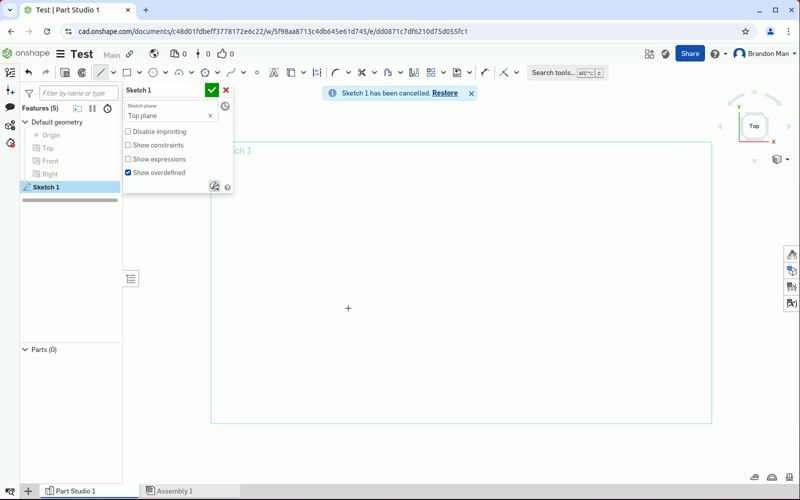
click(348, 307)
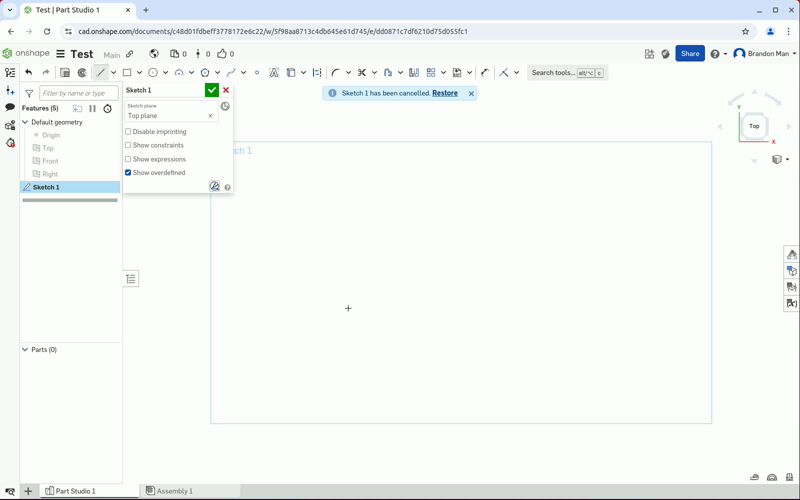
key_up(shift)
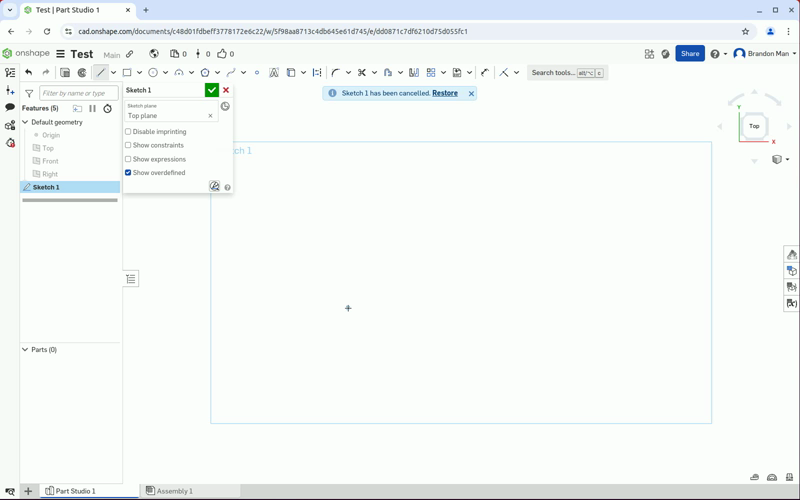
key_down(shift)
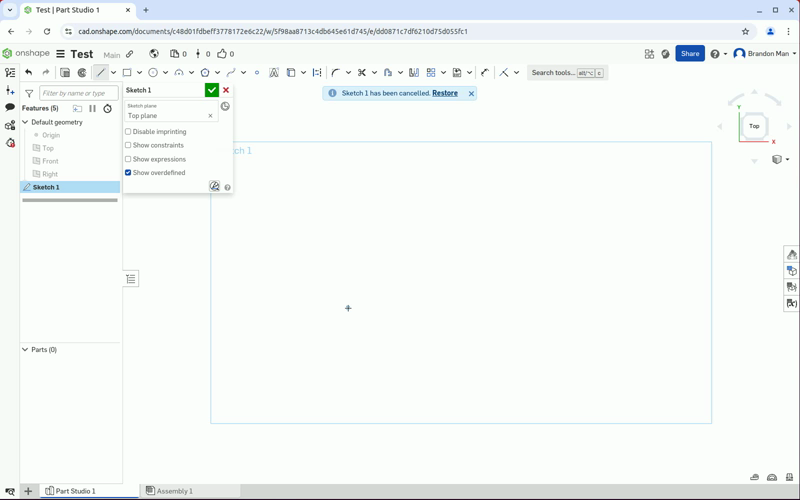
mouse_move(572, 307)
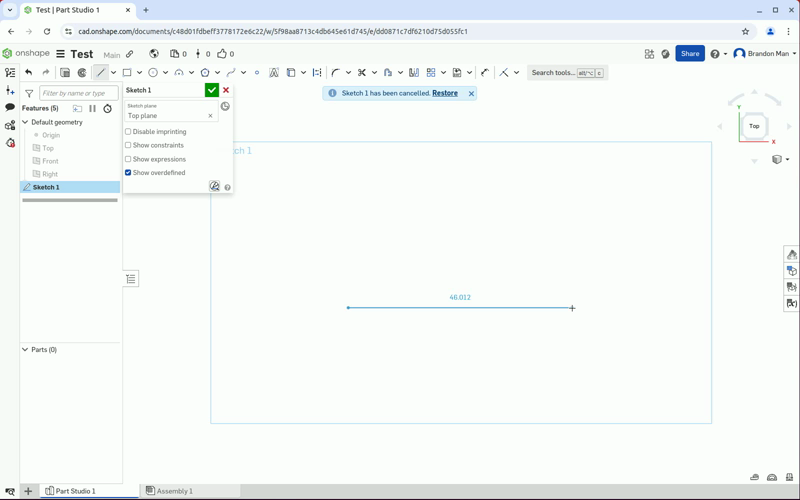
click(572, 307)
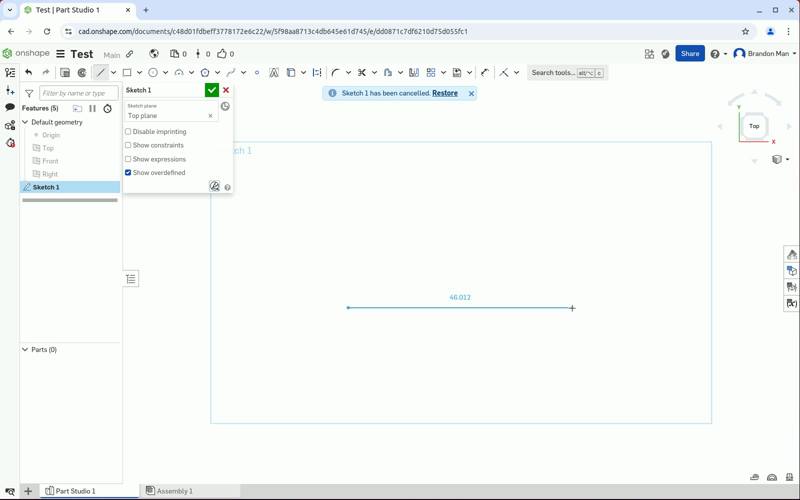
key_up(shift)
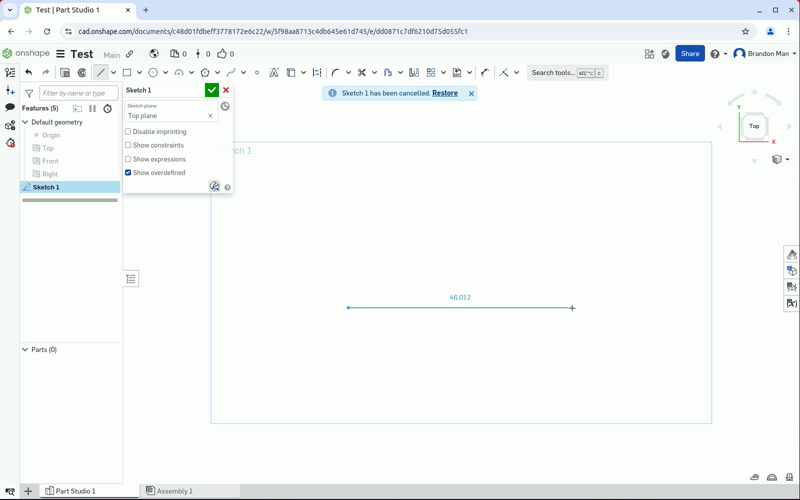
key_down(shift)
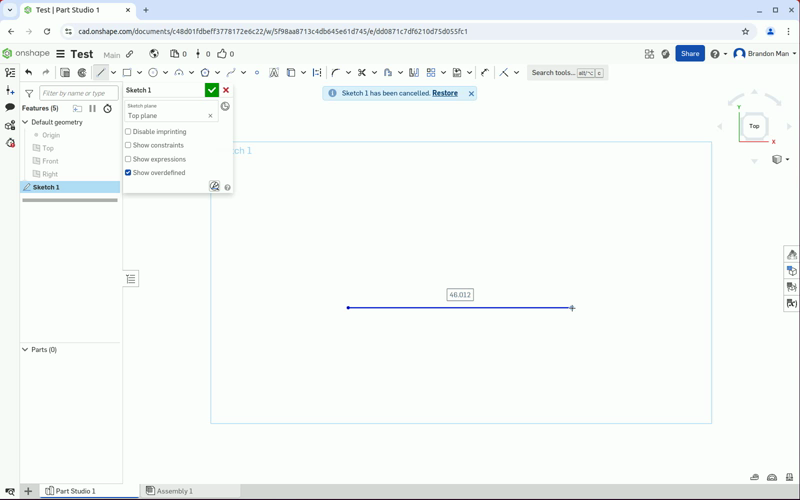
mouse_move(589, 307)
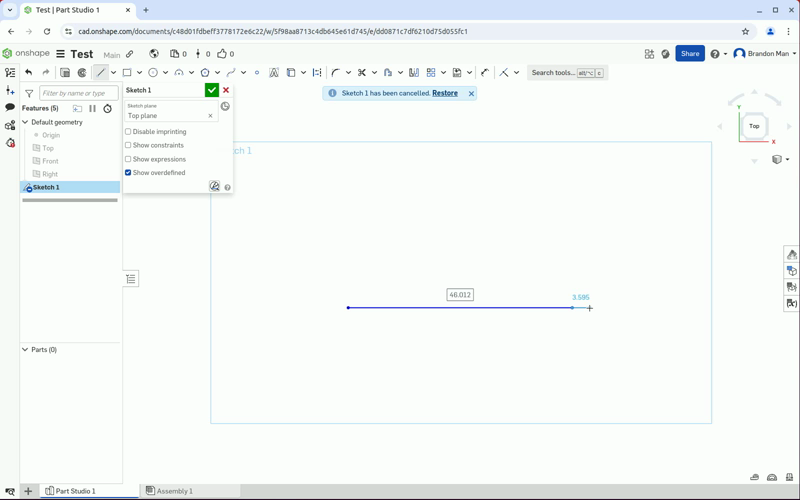
mouse_move(572, 258)
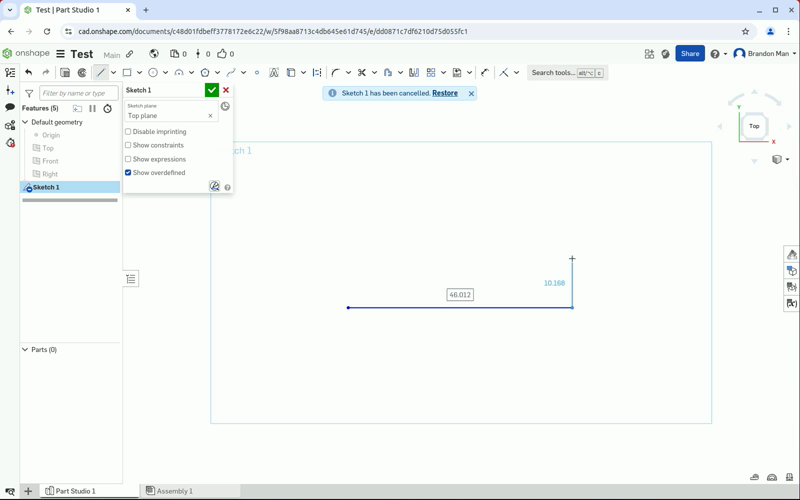
click(572, 258)
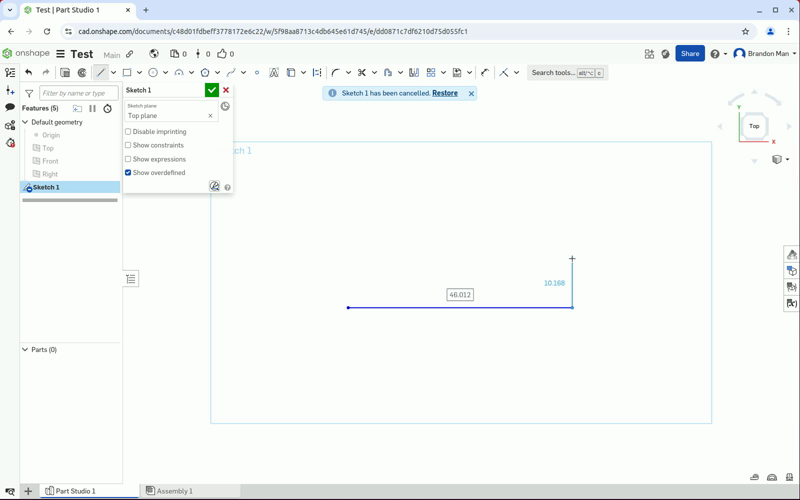
key_up(shift)
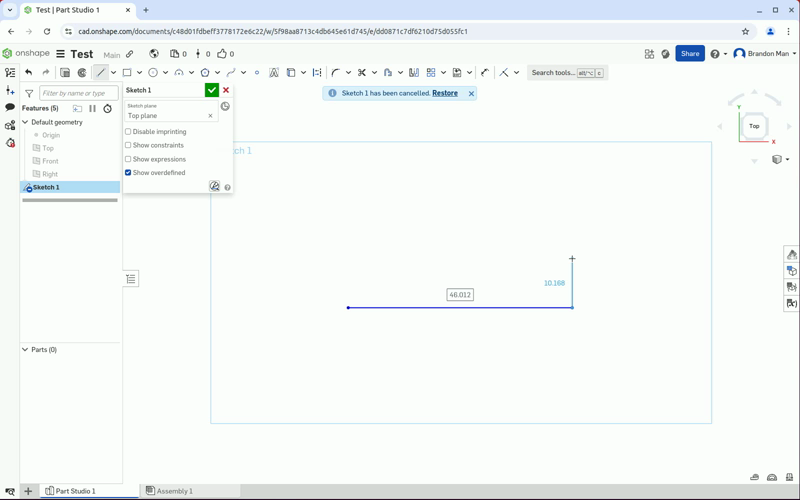
key_down(shift)
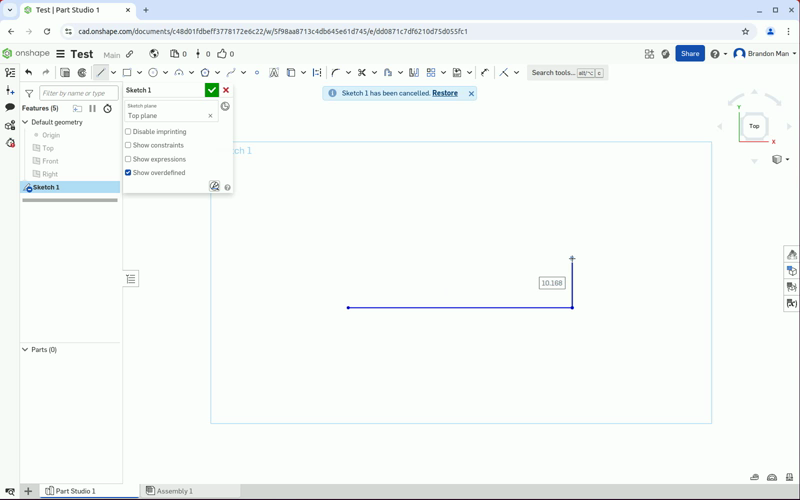
mouse_move(348, 258)
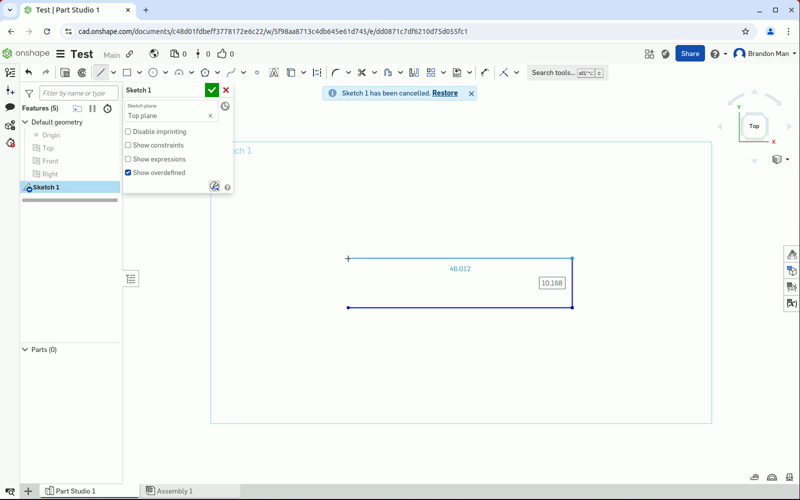
click(348, 258)
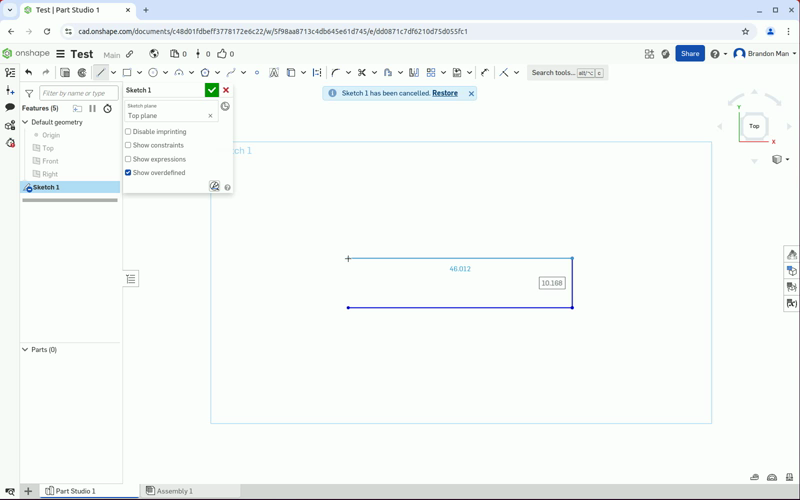
key_up(shift)
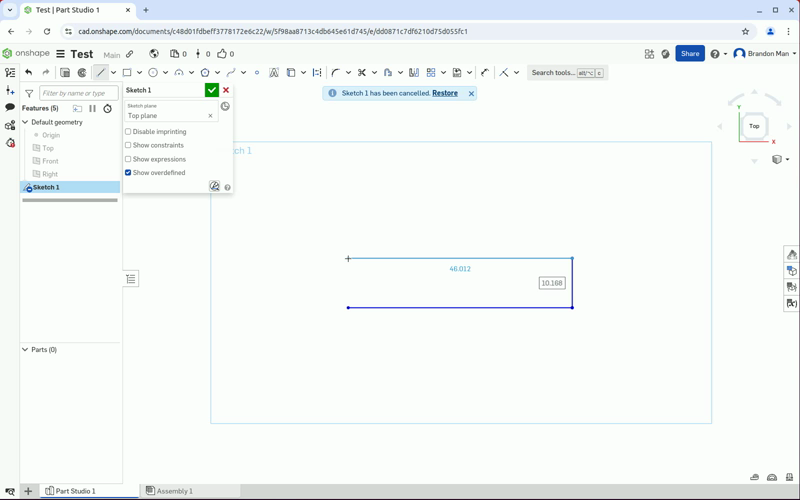
mouse_move(378, 258)
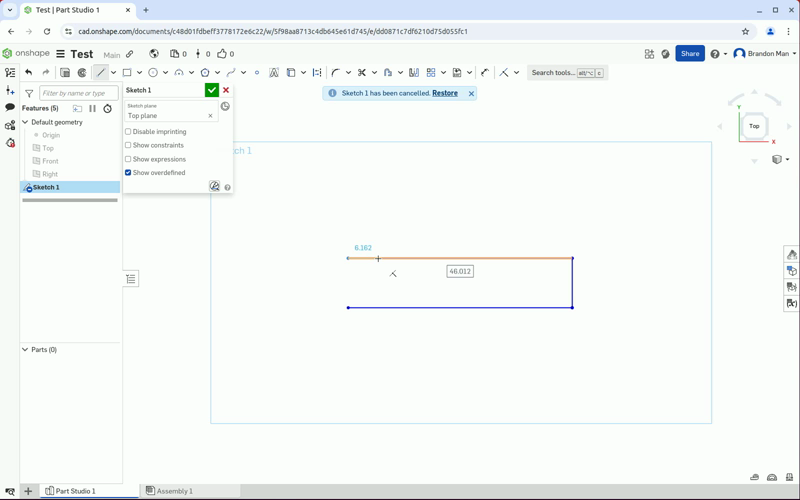
key_down(shift)
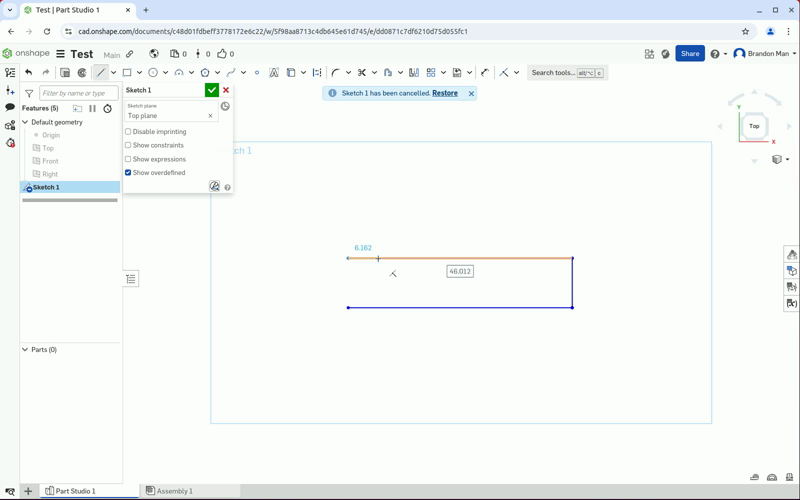
mouse_move(348, 307)
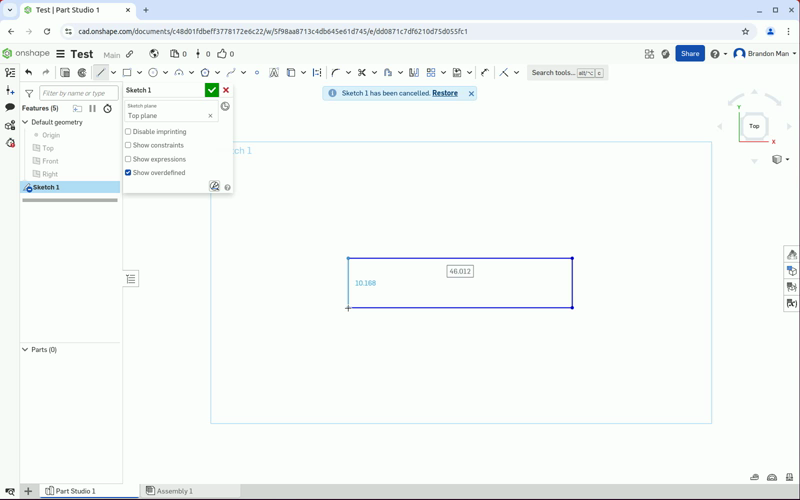
key_up(shift)
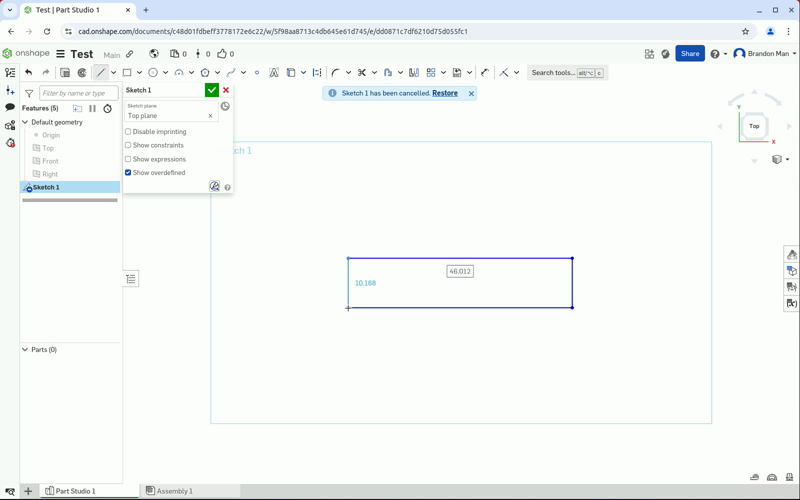
click(348, 307)
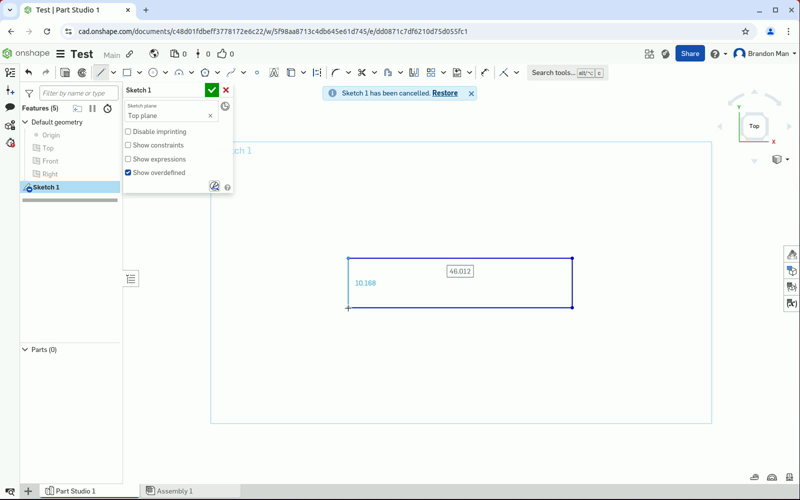
key(esc)
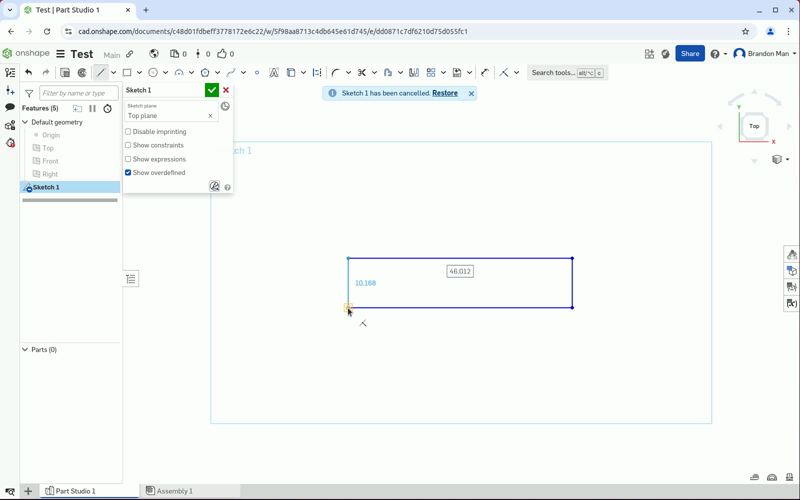
key(l)
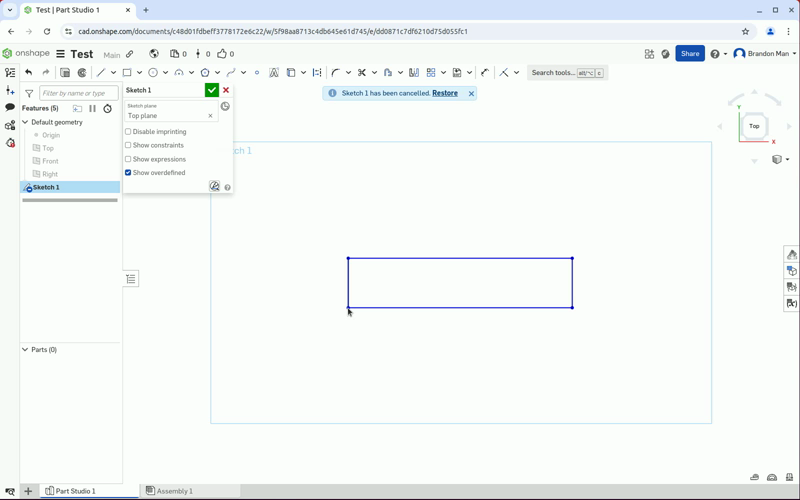
key_down(shift)
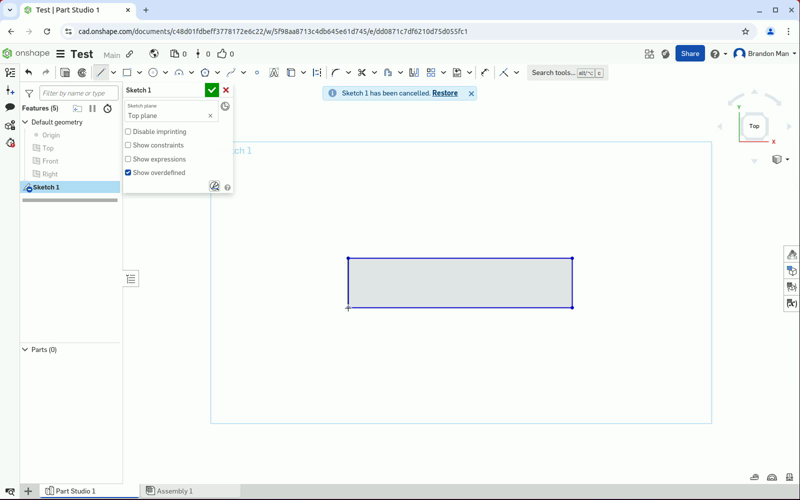
mouse_move(362, 281)
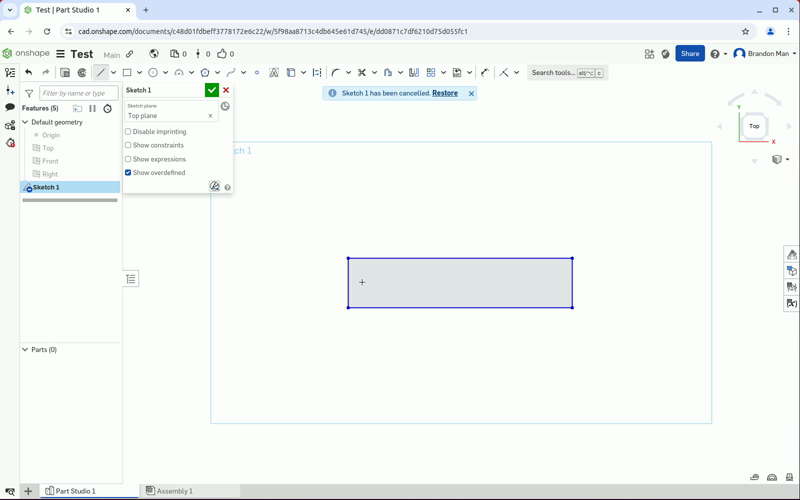
click(362, 281)
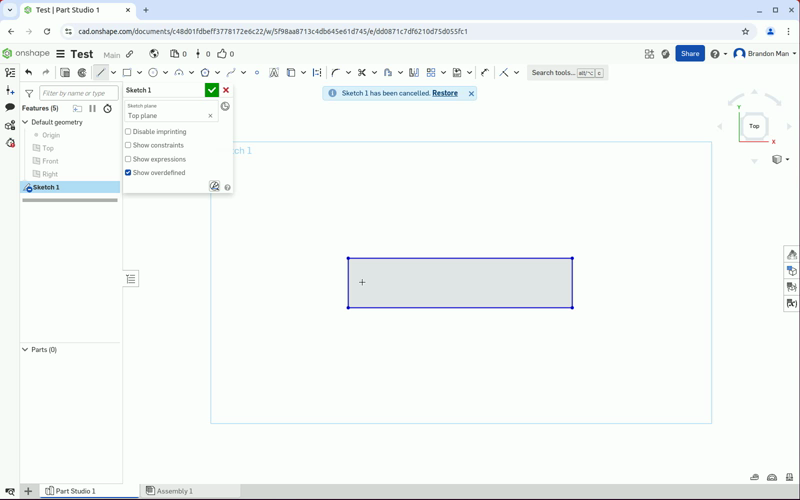
key_up(shift)
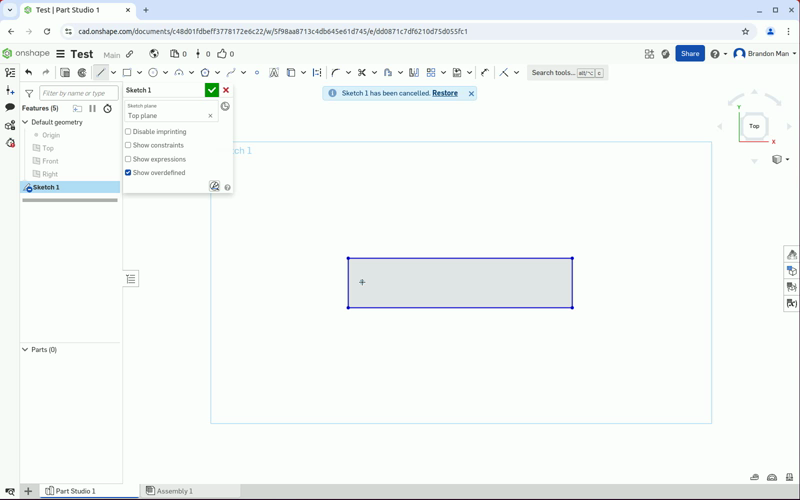
key_down(shift)
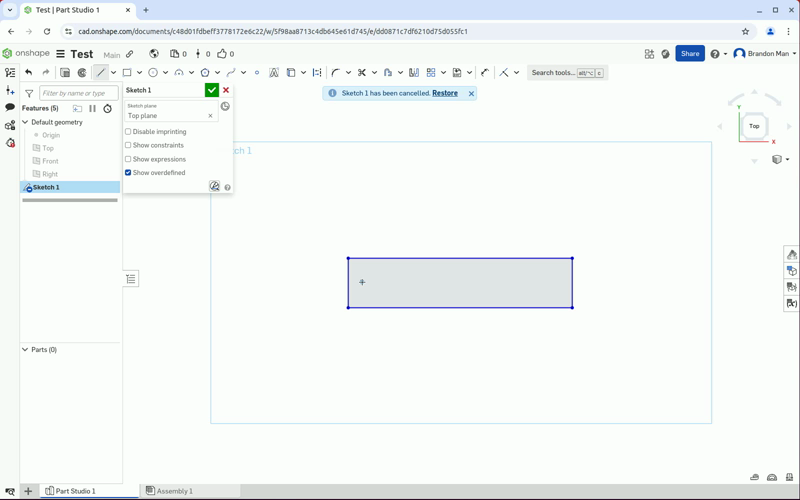
mouse_move(392, 281)
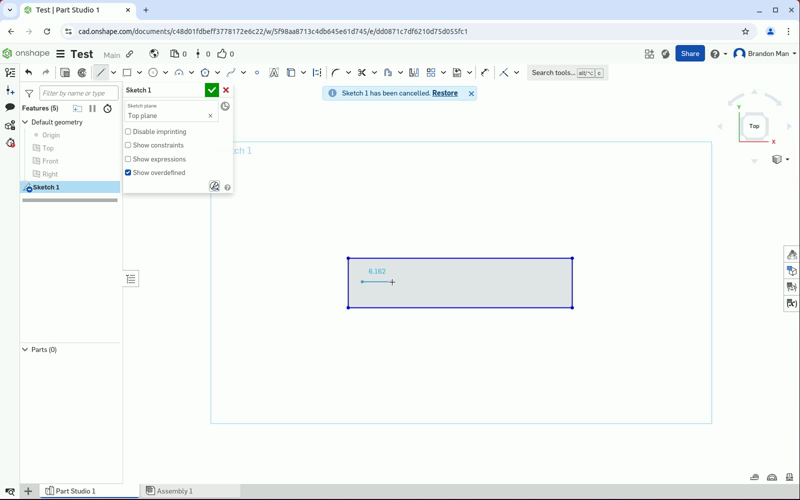
mouse_move(374, 302)
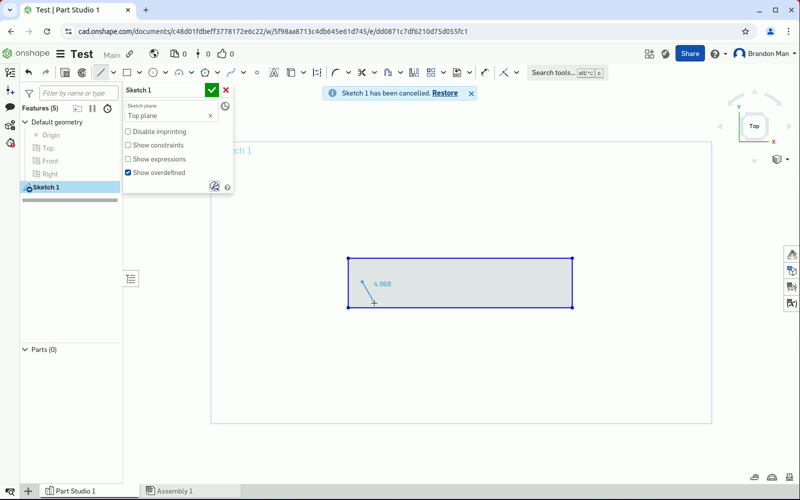
click(374, 302)
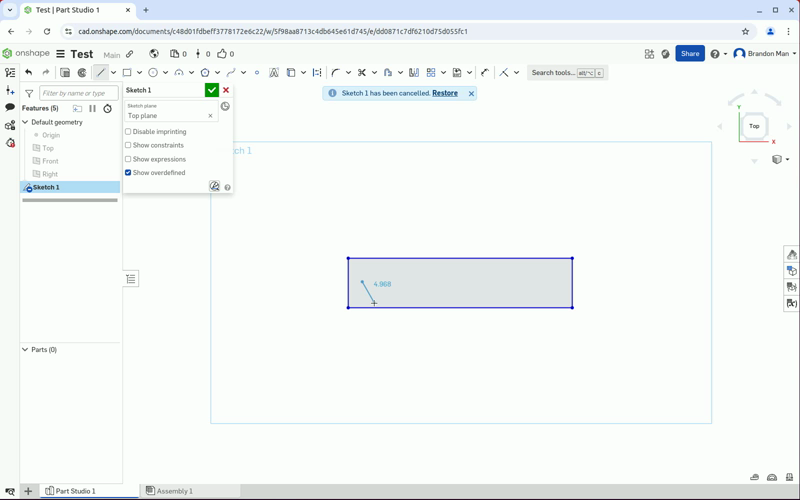
key_up(shift)
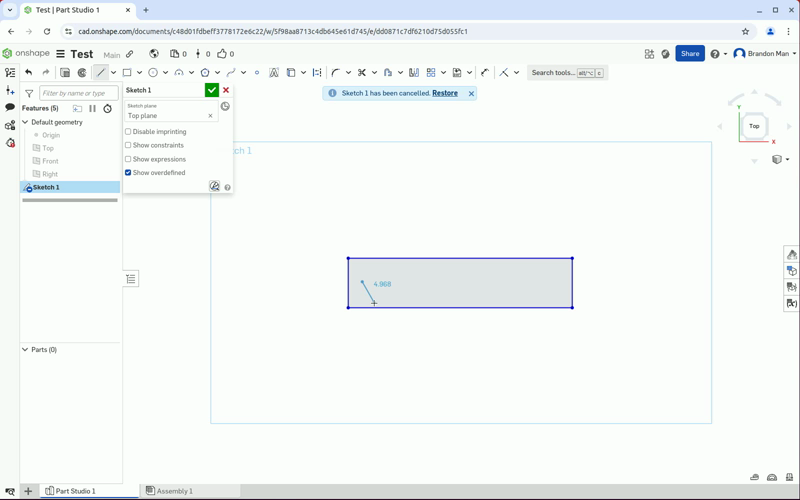
key_down(shift)
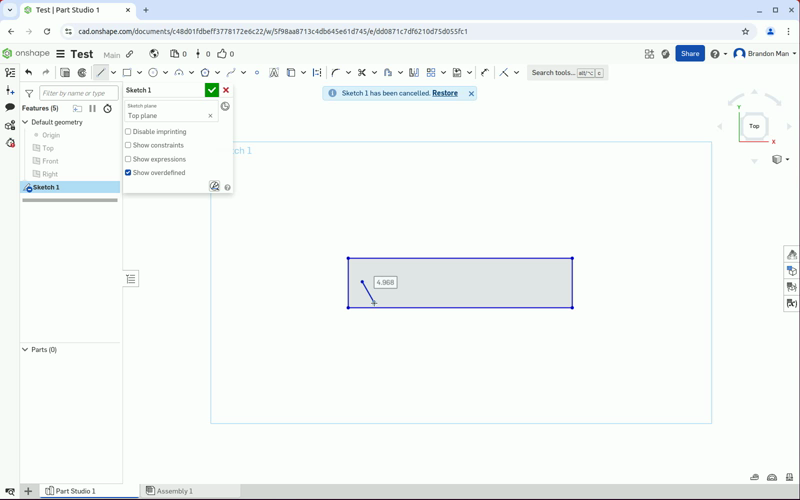
mouse_move(404, 302)
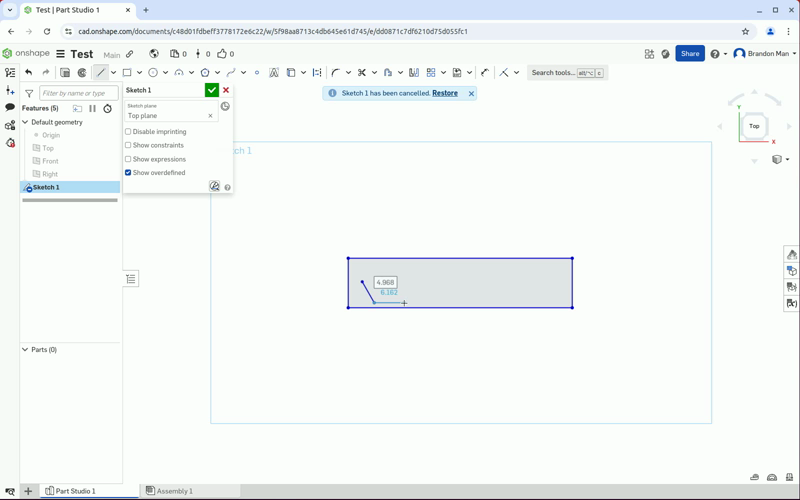
mouse_move(397, 302)
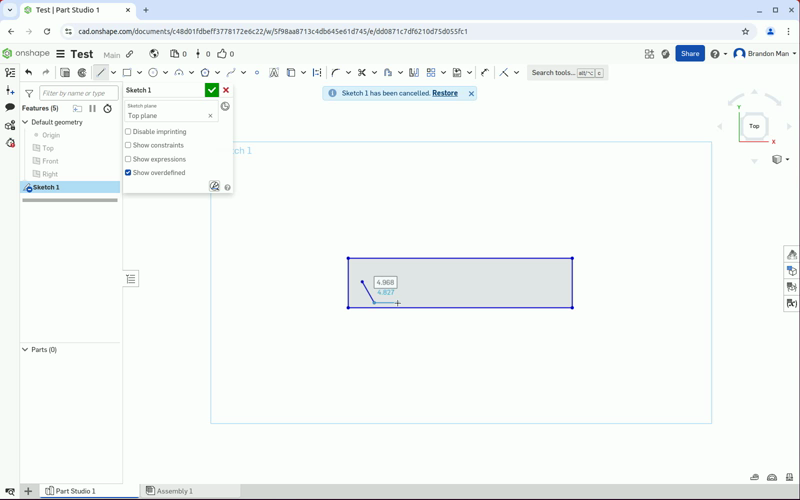
click(397, 302)
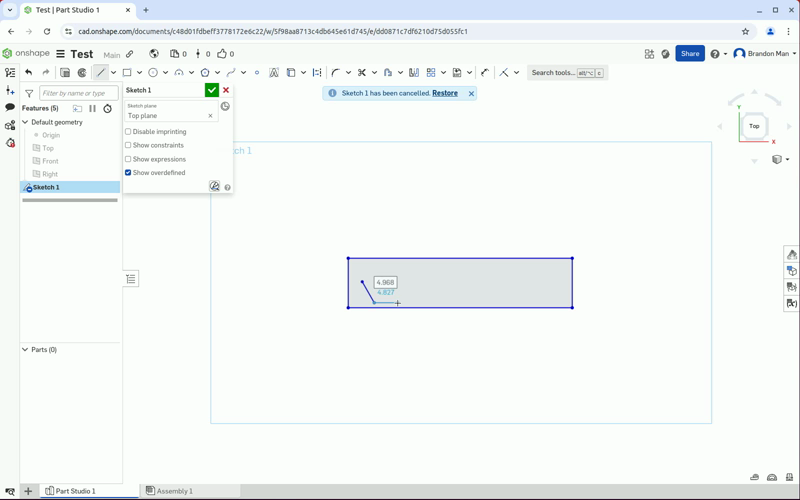
key_up(shift)
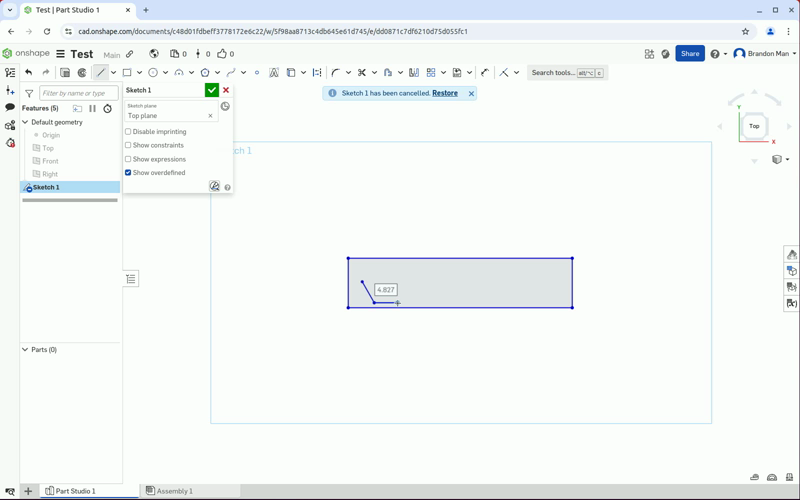
key_down(shift)
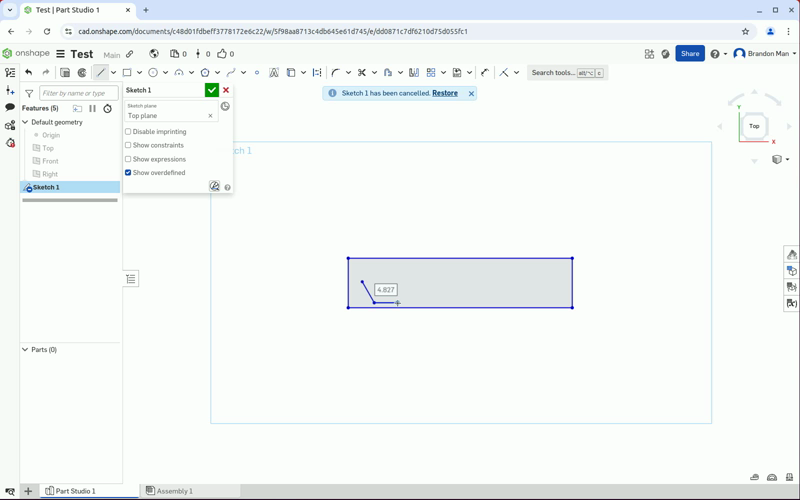
mouse_move(427, 302)
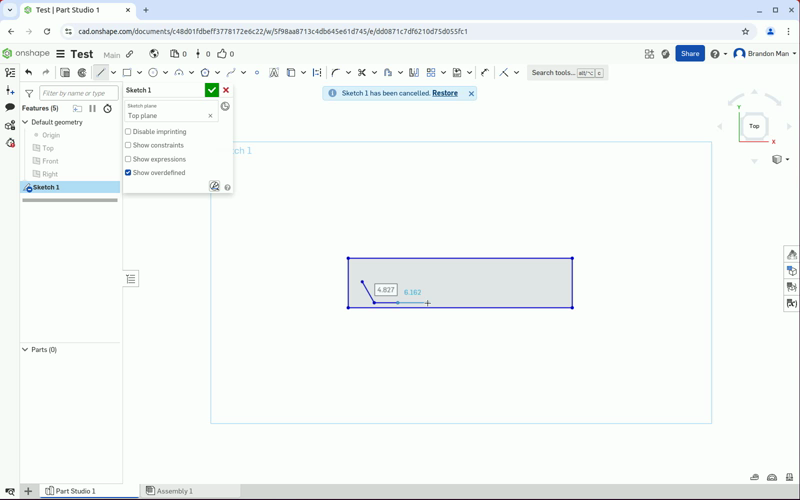
mouse_move(409, 281)
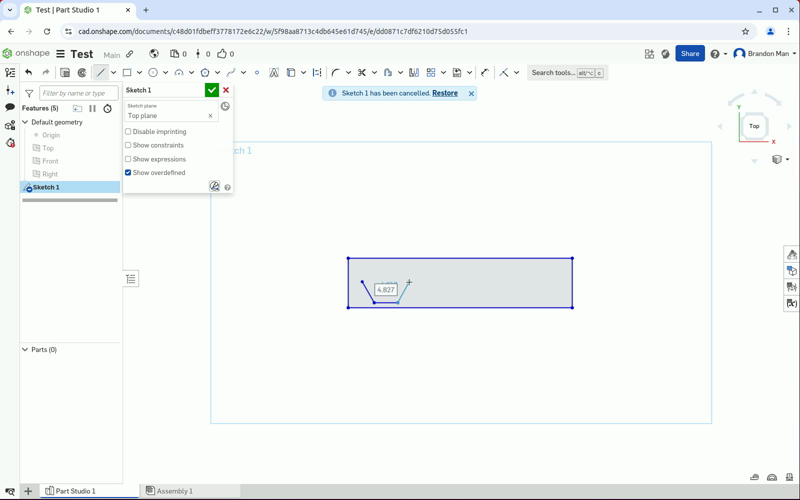
click(409, 281)
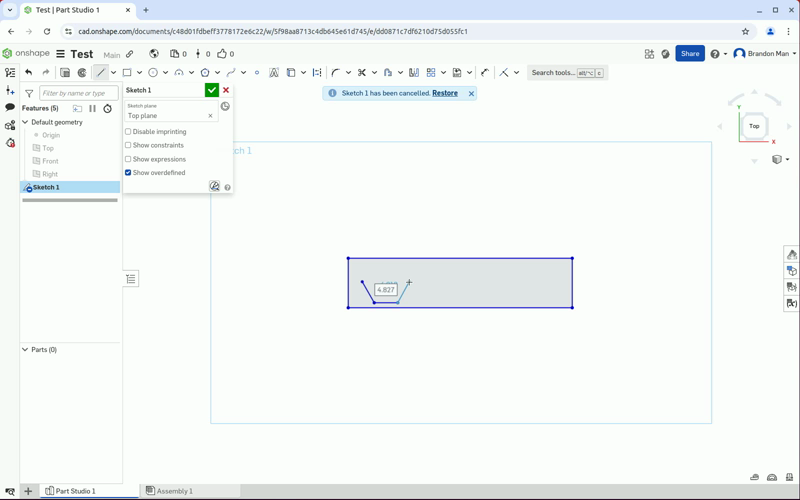
key_up(shift)
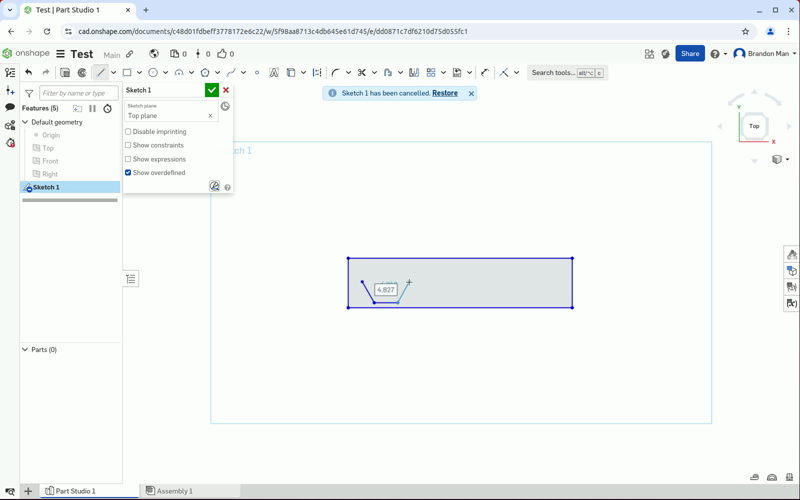
key_down(shift)
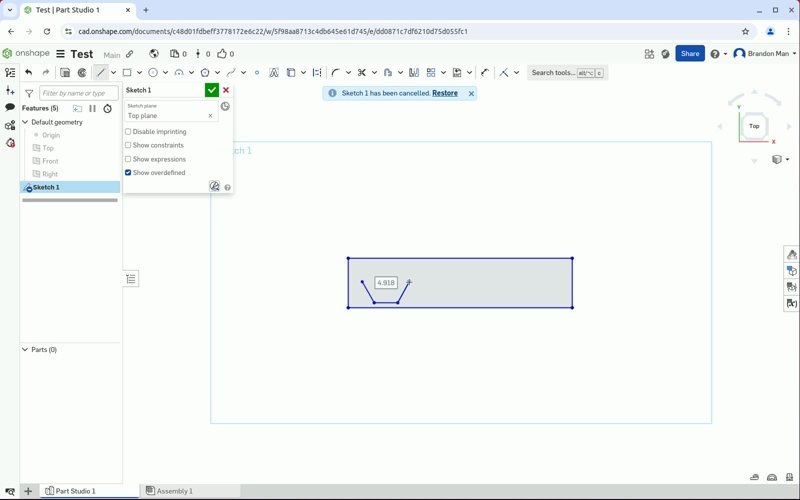
mouse_move(439, 281)
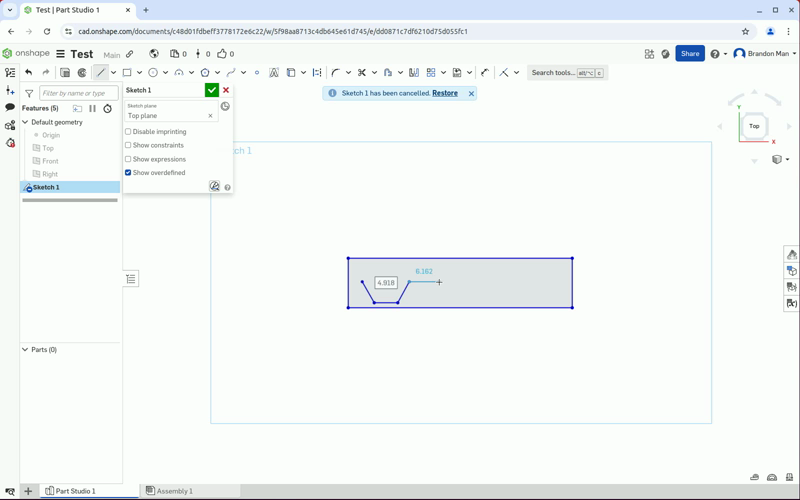
mouse_move(397, 262)
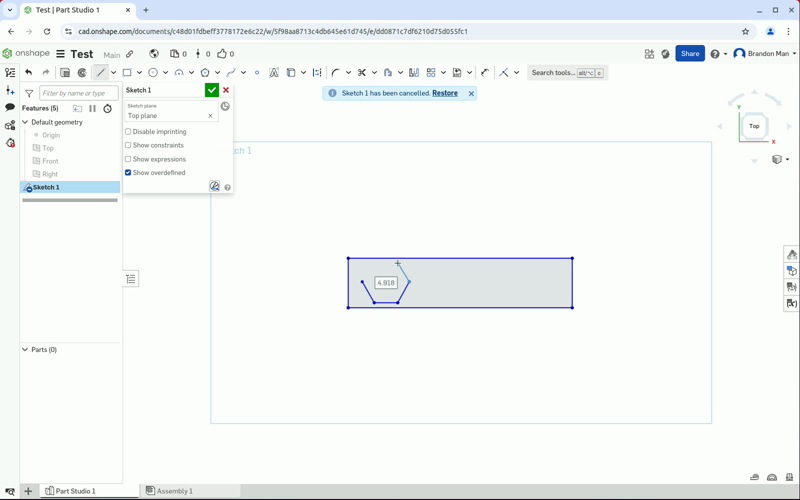
click(397, 262)
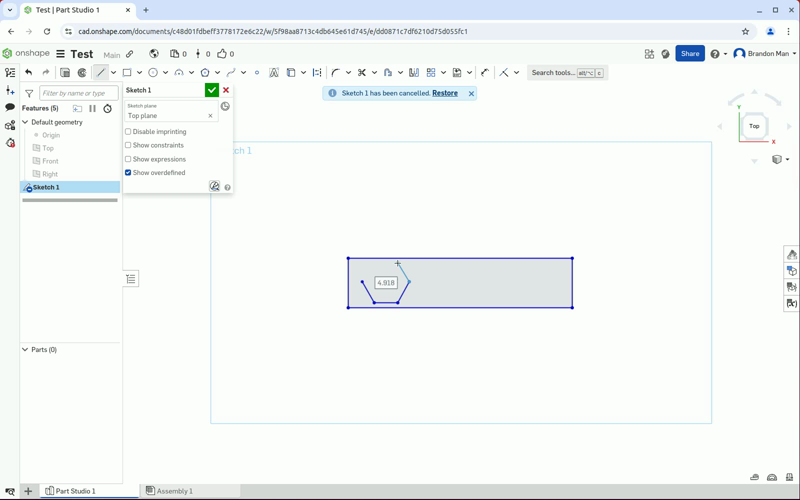
key_up(shift)
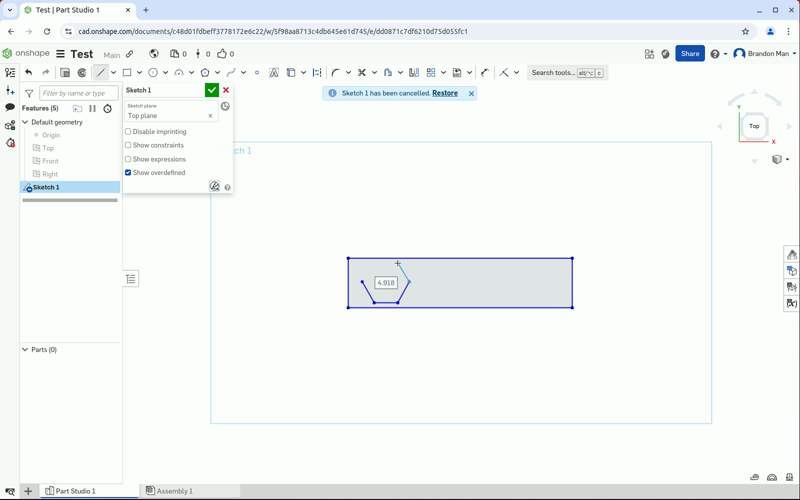
key_down(shift)
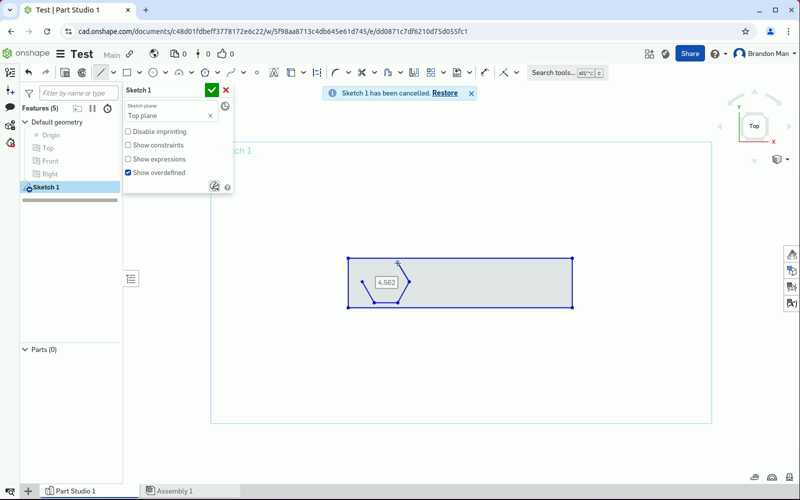
mouse_move(427, 262)
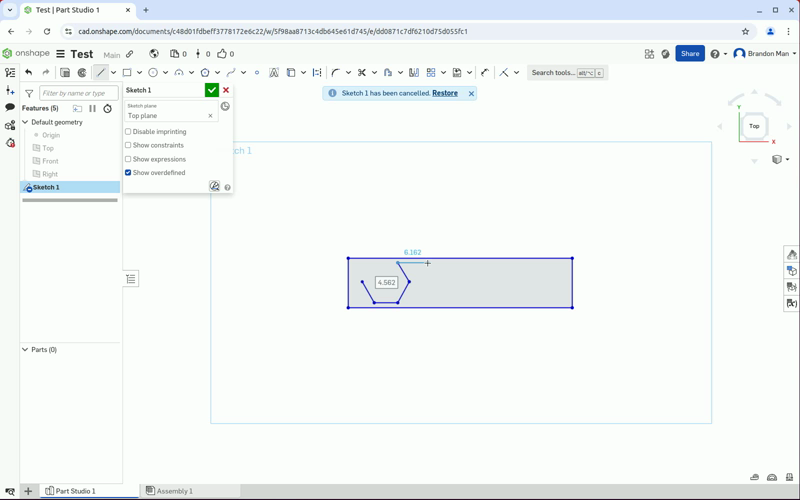
mouse_move(374, 262)
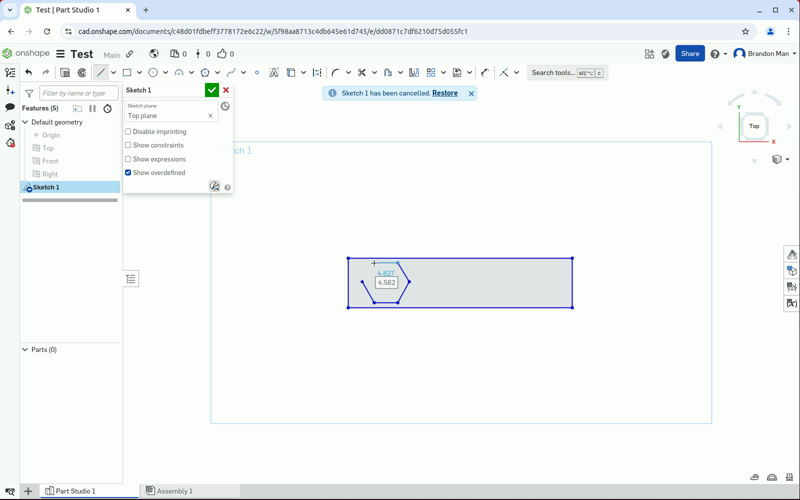
click(374, 262)
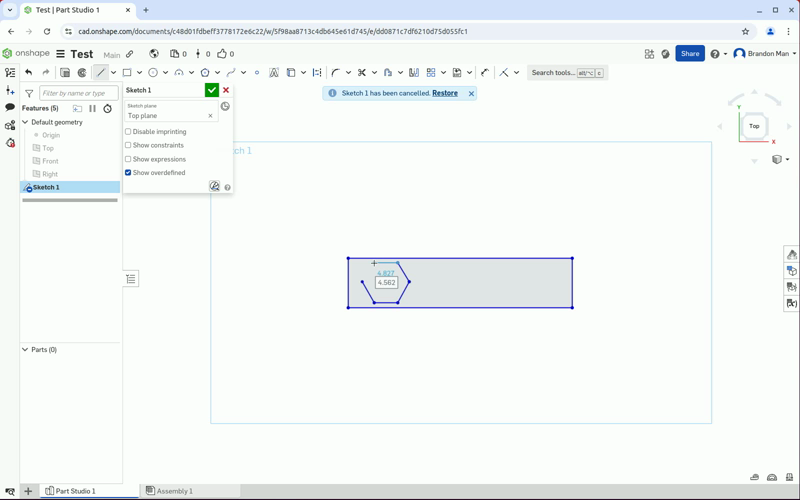
key_up(shift)
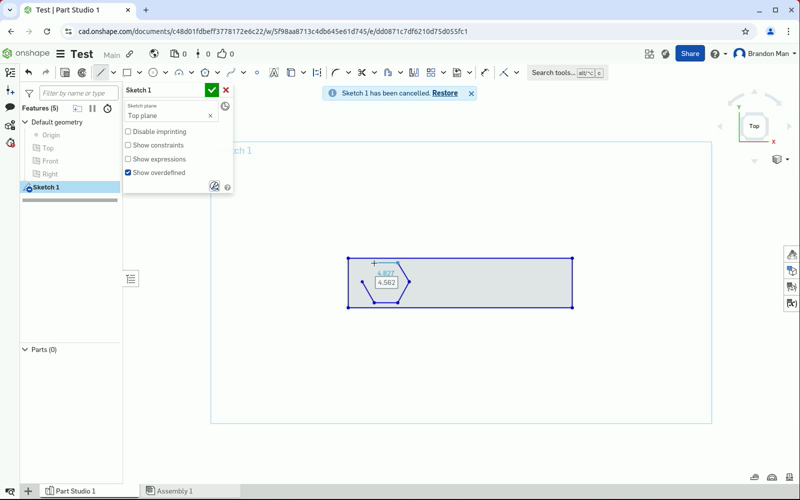
mouse_move(404, 262)
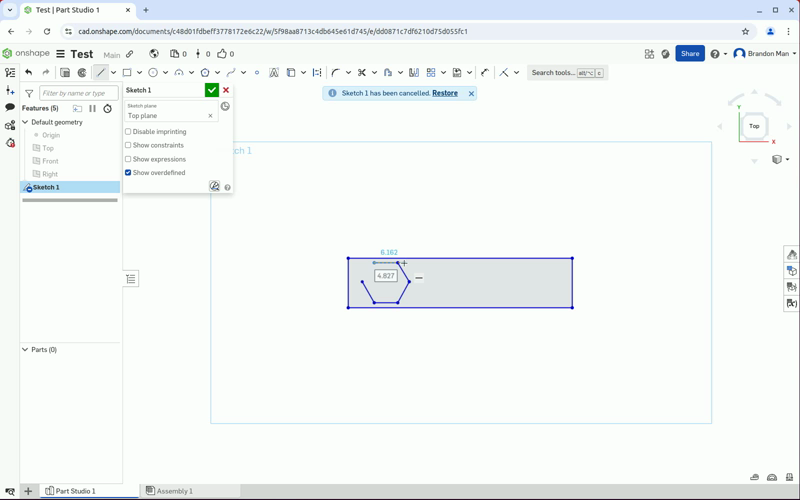
key_down(shift)
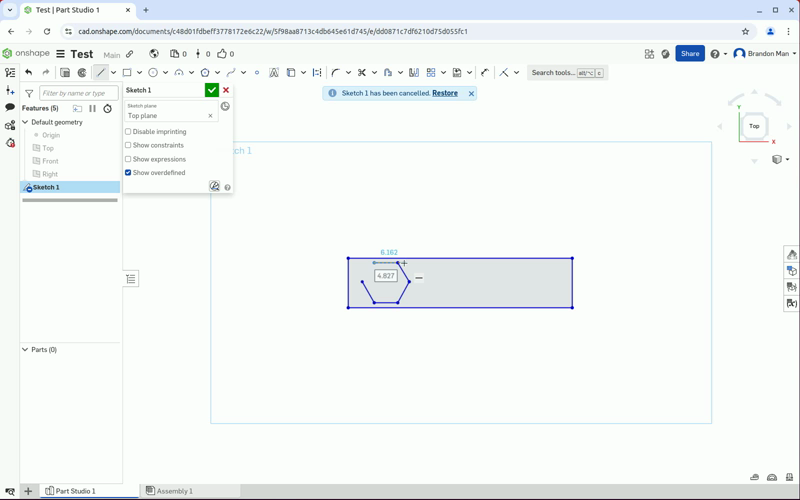
mouse_move(362, 281)
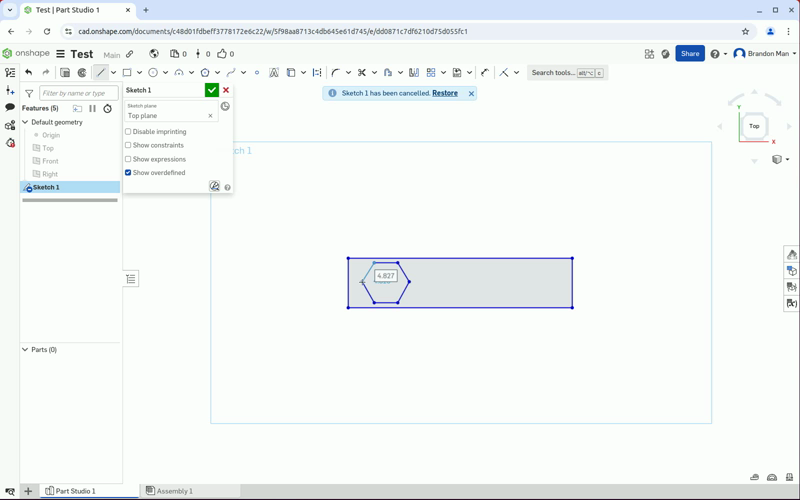
key_up(shift)
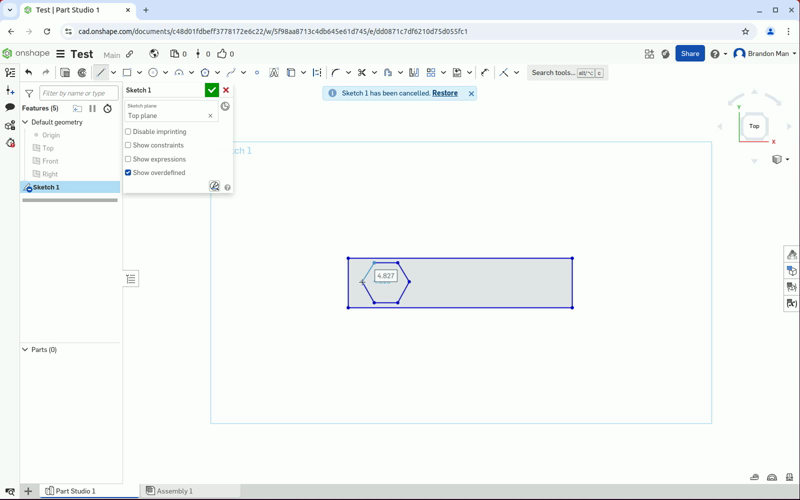
click(362, 281)
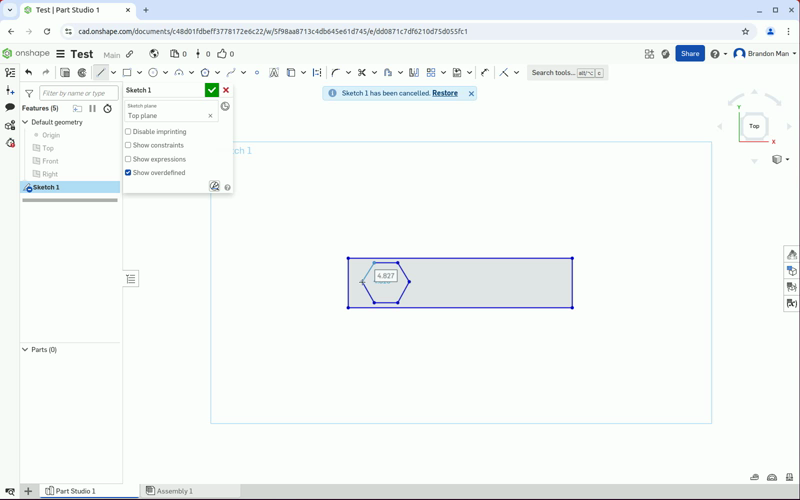
key(esc)
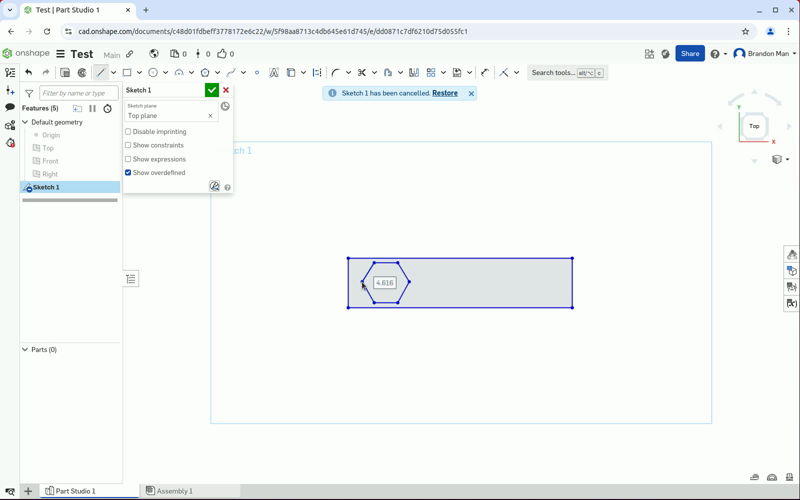
key(l)
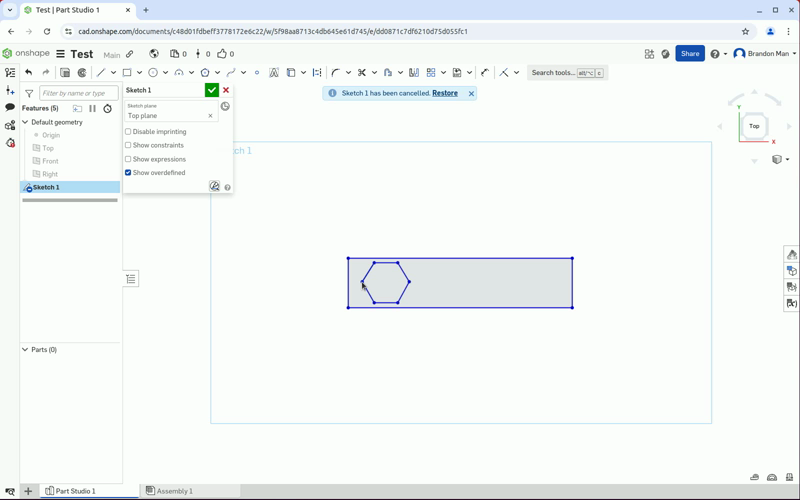
key_down(shift)
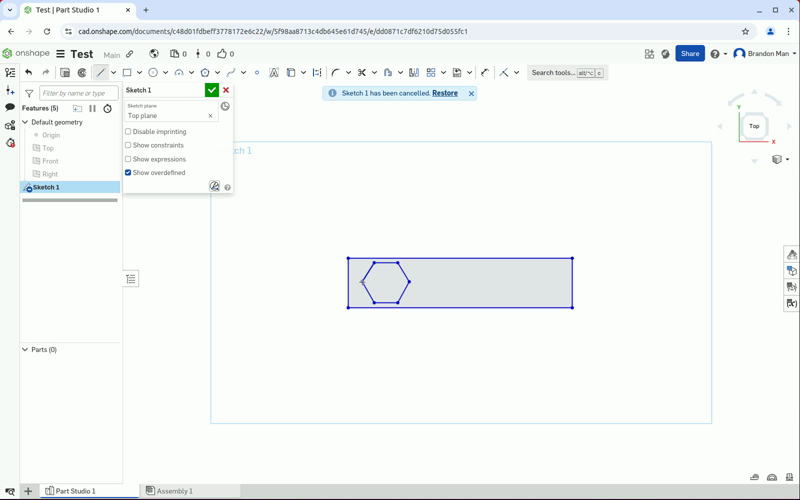
mouse_move(437, 281)
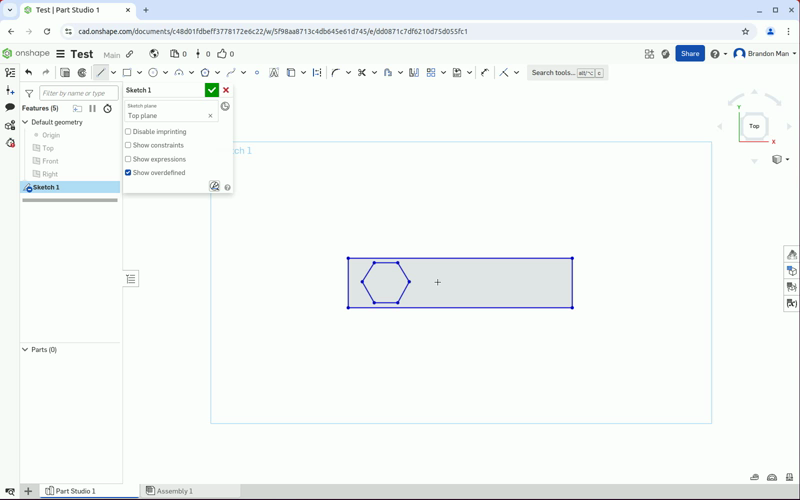
click(437, 281)
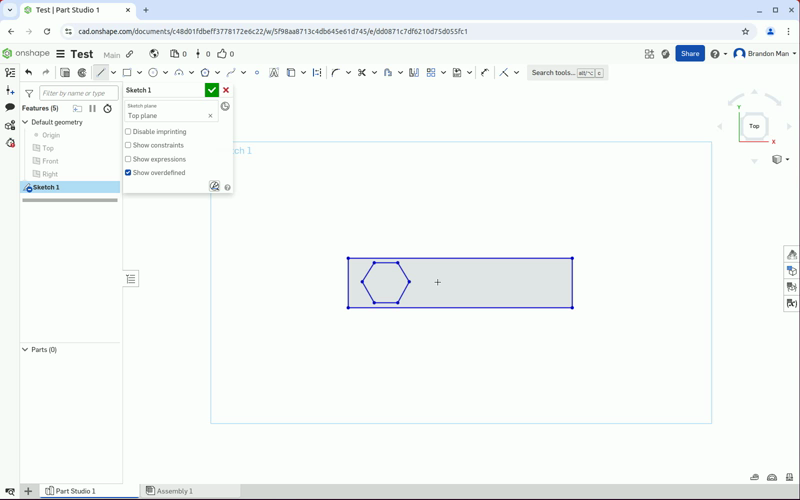
key_up(shift)
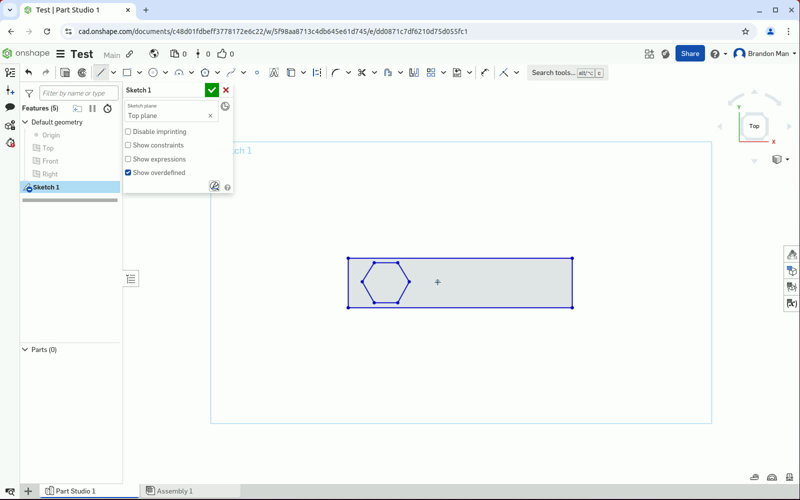
key_down(shift)
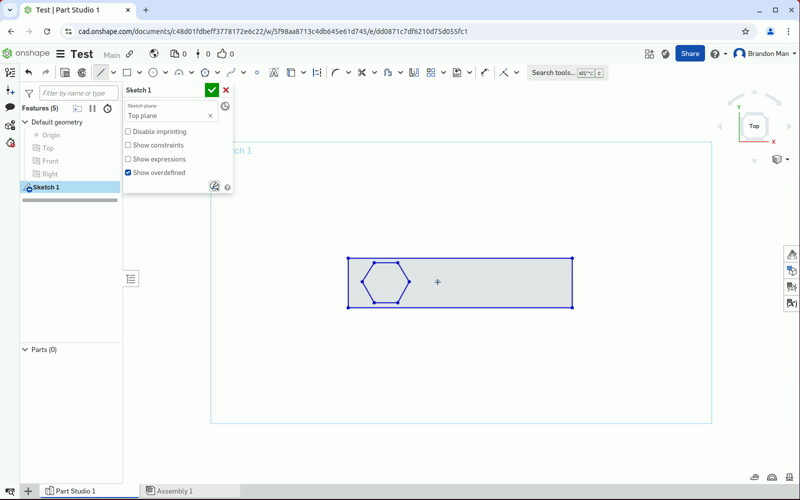
mouse_move(467, 281)
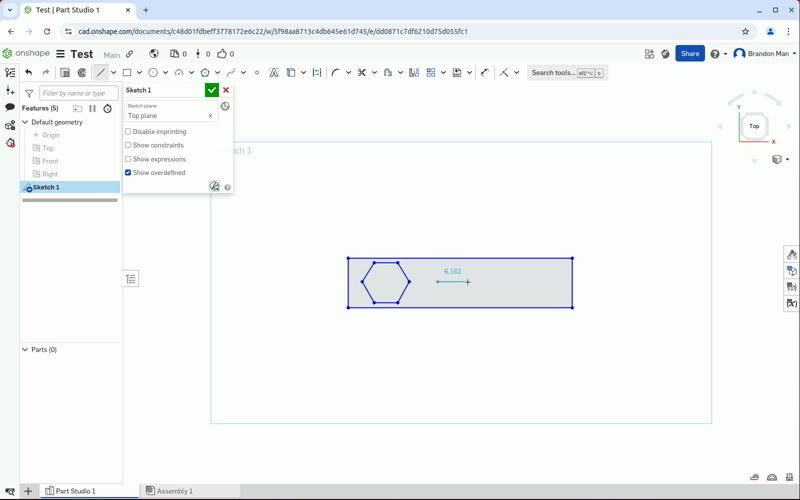
mouse_move(449, 302)
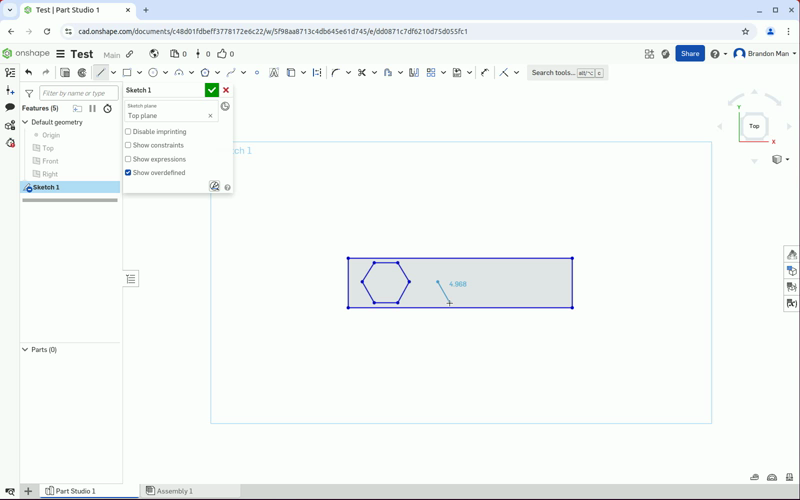
click(449, 302)
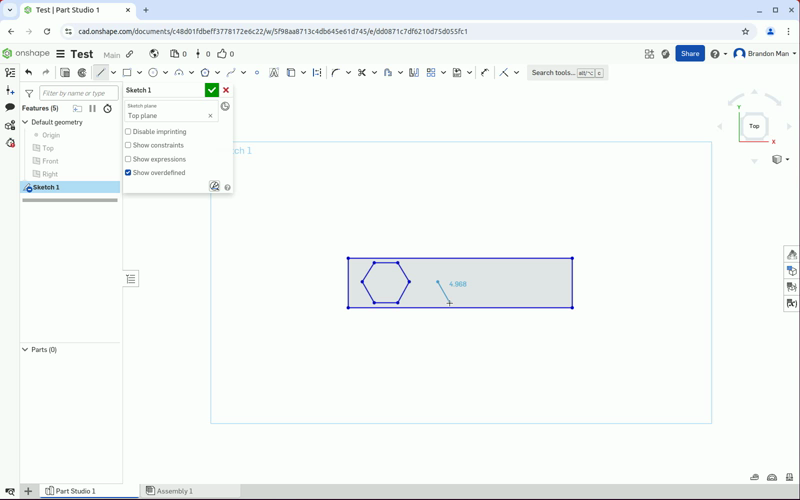
key_up(shift)
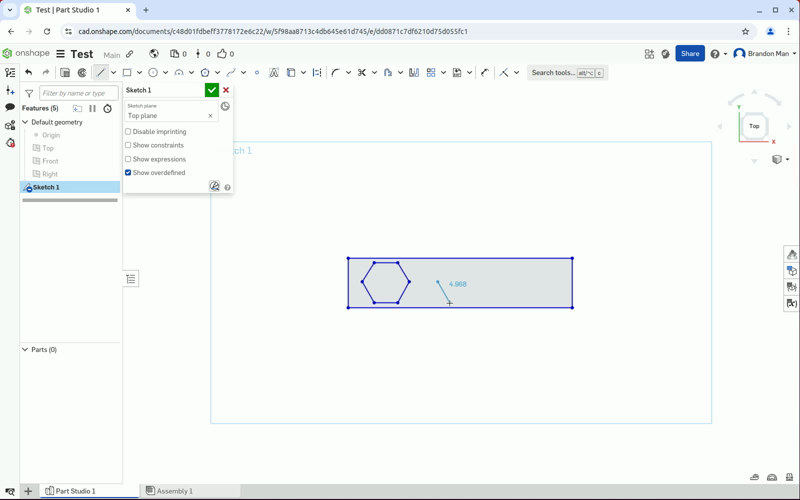
key_down(shift)
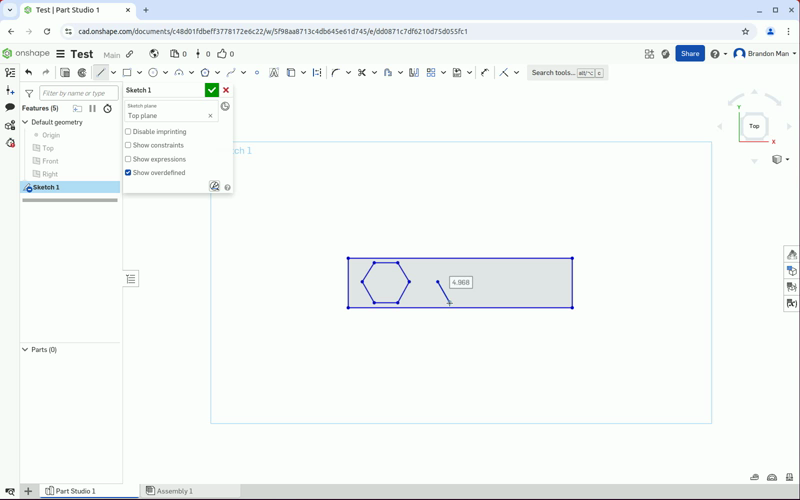
mouse_move(479, 302)
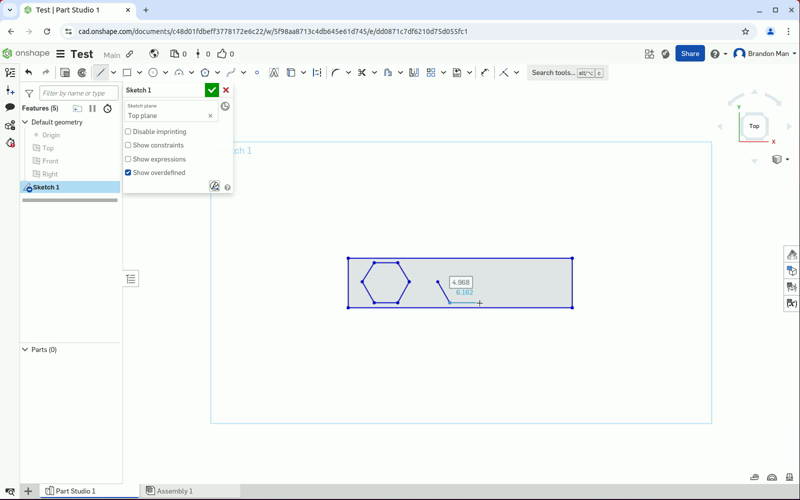
mouse_move(470, 302)
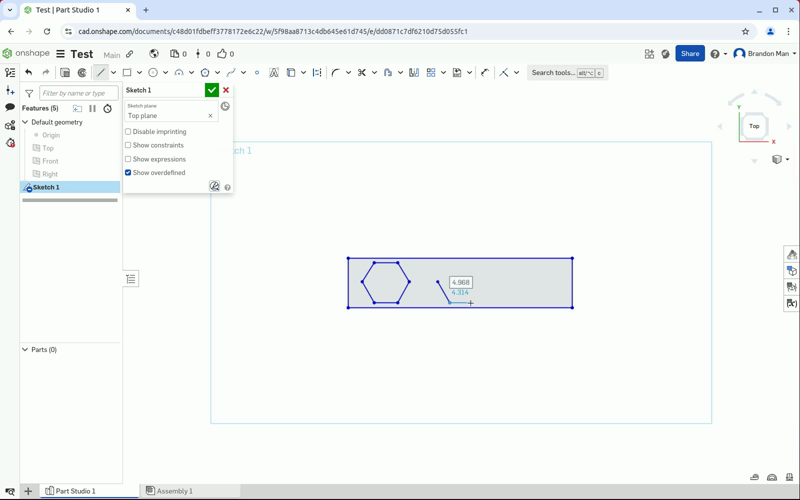
click(470, 302)
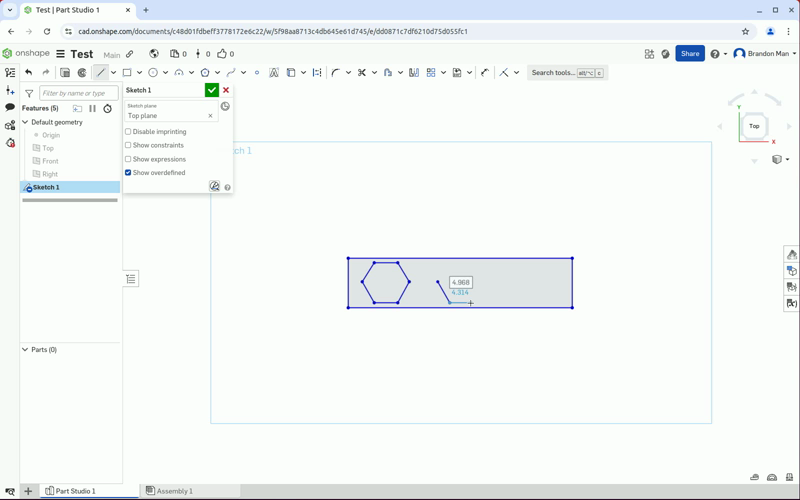
key_up(shift)
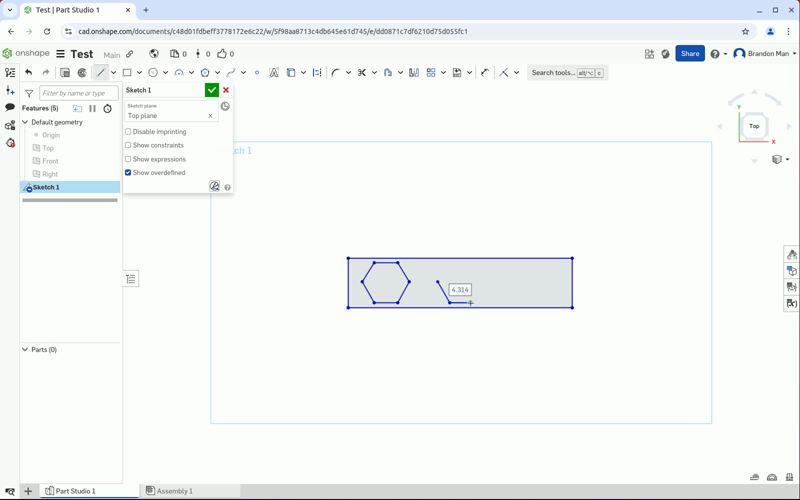
key_down(shift)
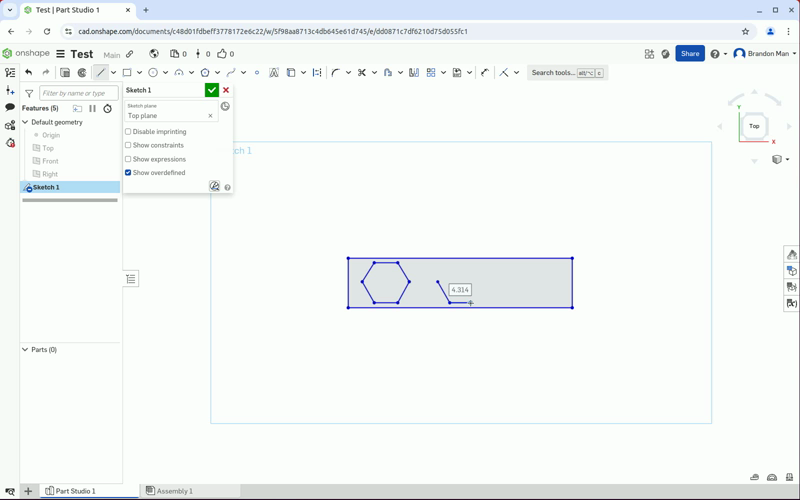
mouse_move(500, 302)
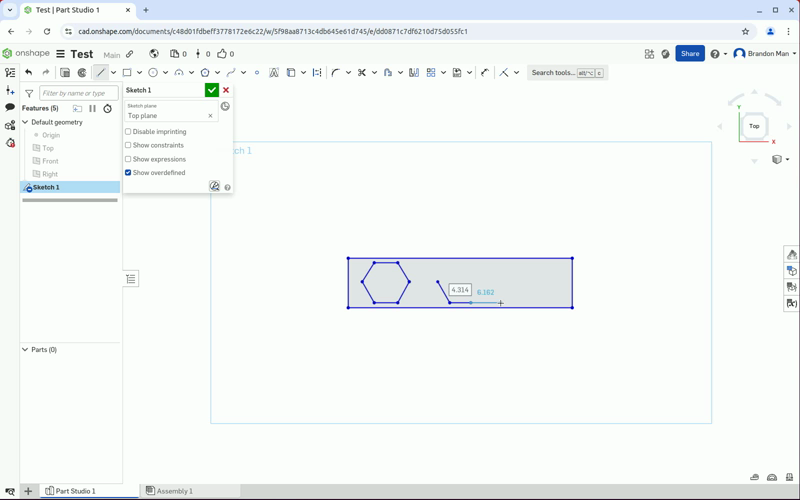
mouse_move(482, 281)
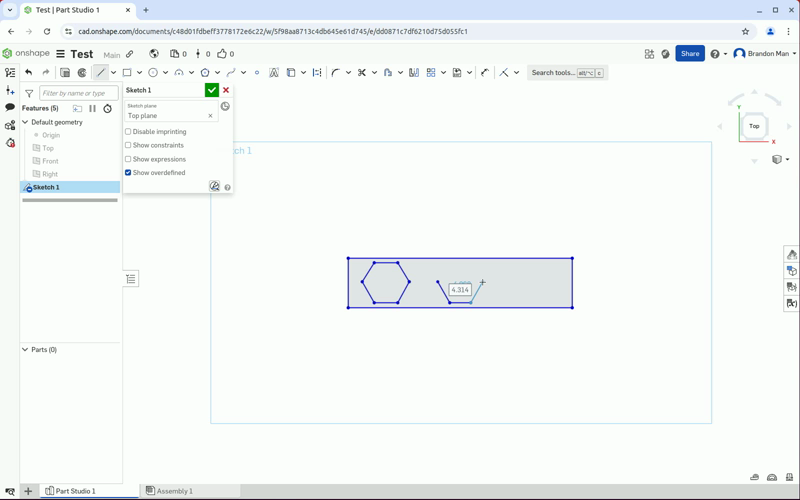
click(482, 281)
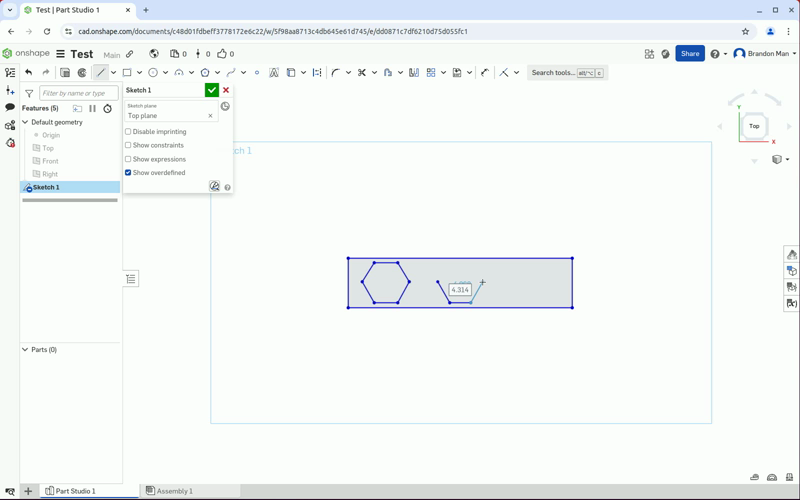
key_up(shift)
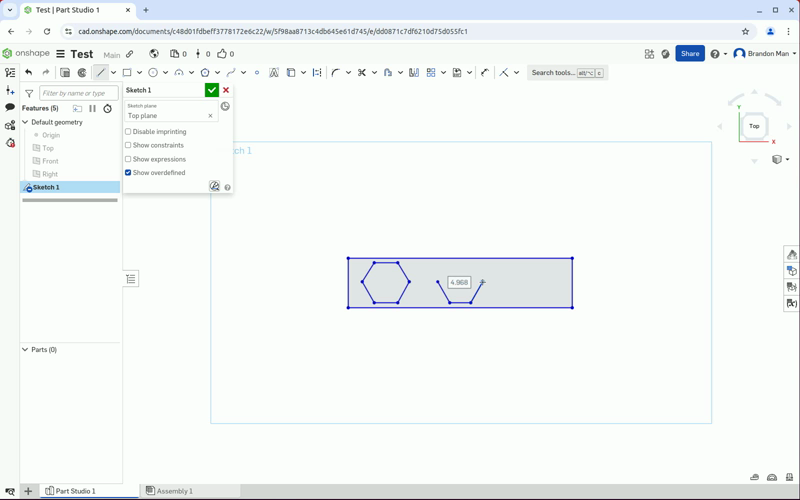
key_down(shift)
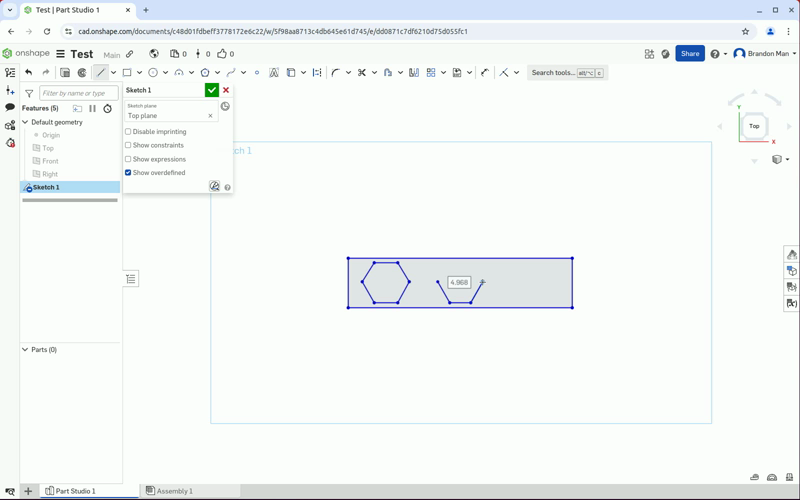
mouse_move(512, 281)
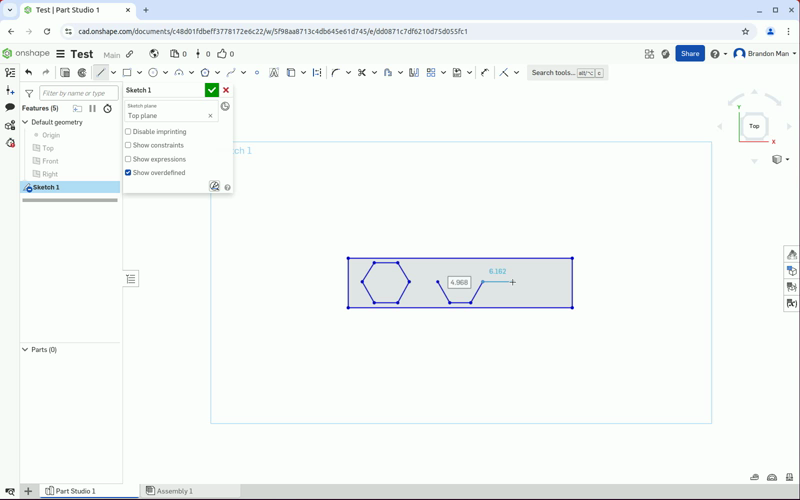
mouse_move(470, 262)
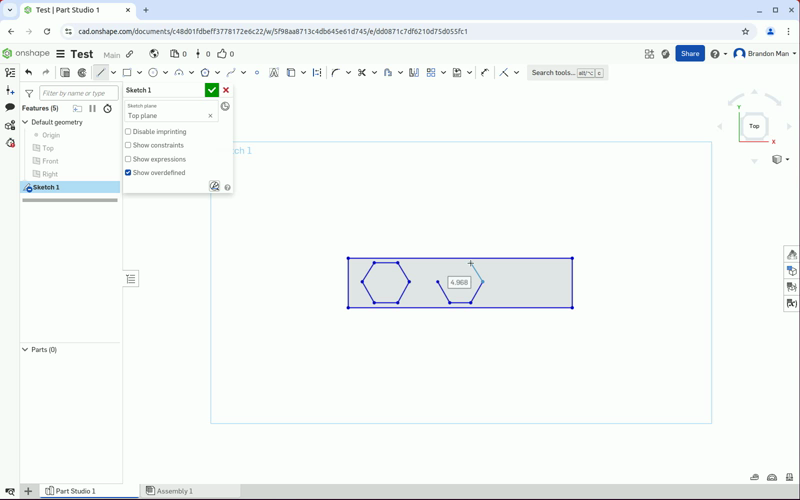
click(470, 262)
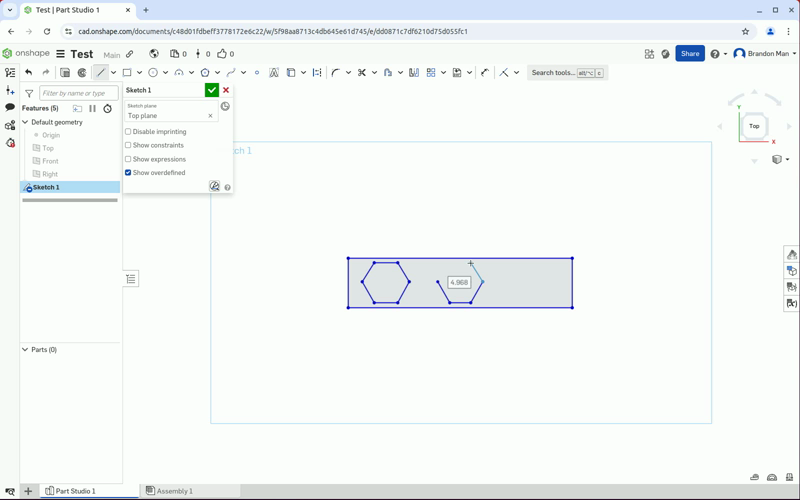
key_up(shift)
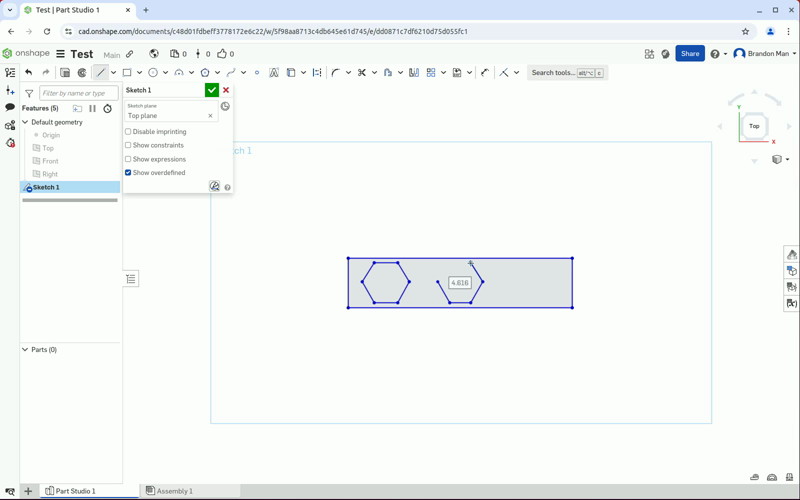
key_down(shift)
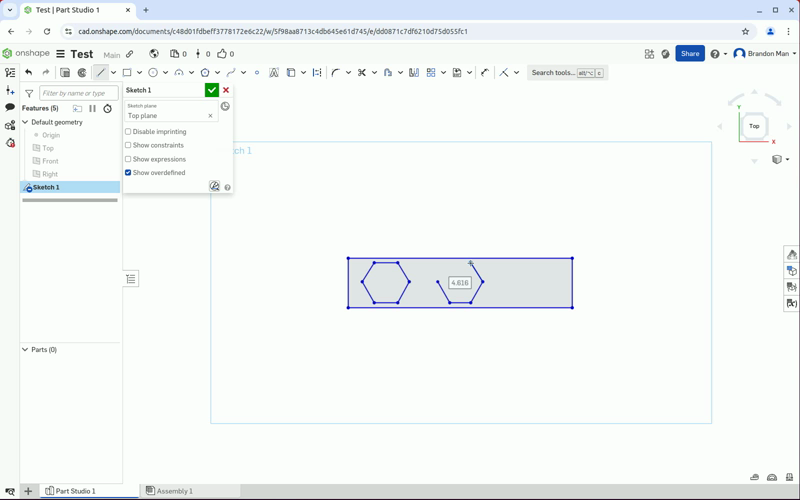
mouse_move(500, 262)
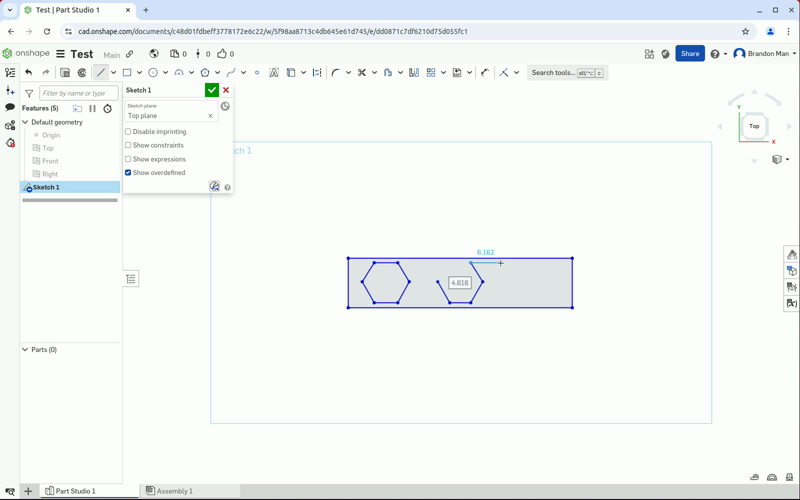
mouse_move(449, 262)
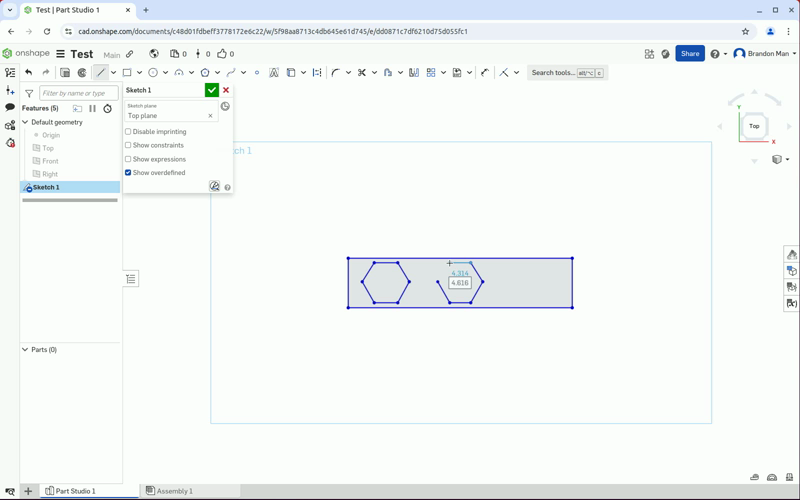
click(449, 262)
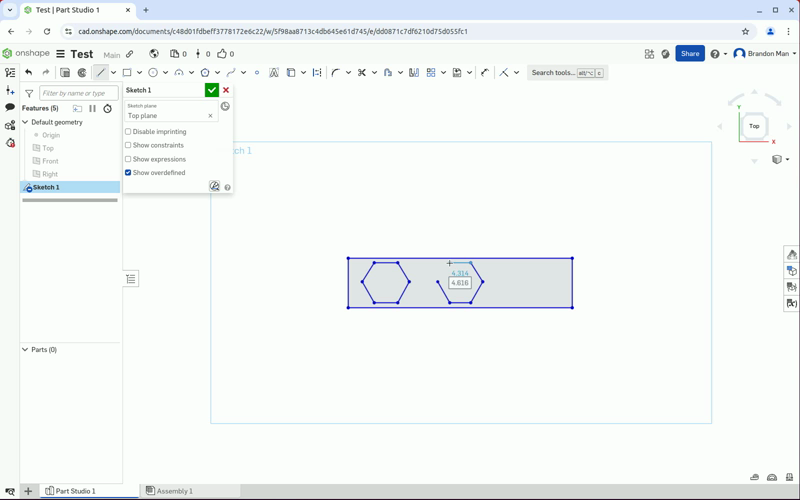
key_up(shift)
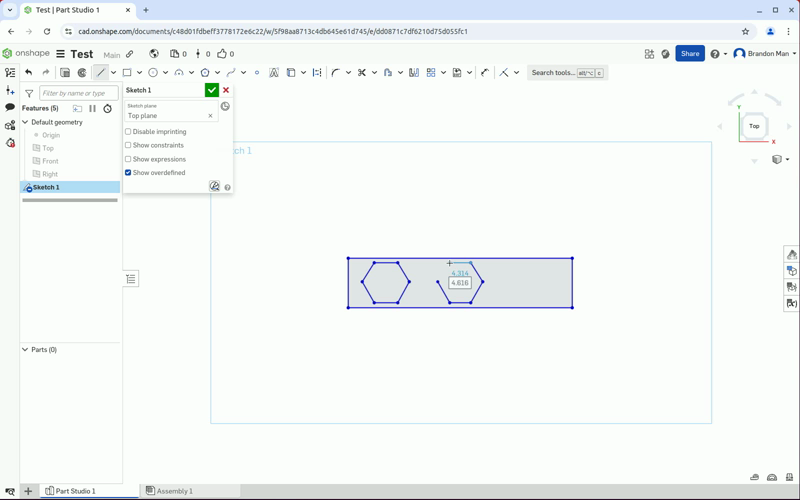
mouse_move(479, 262)
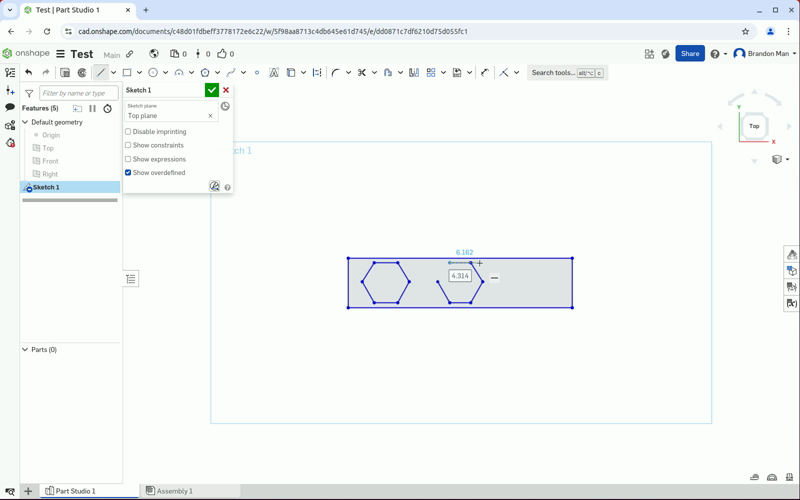
key_down(shift)
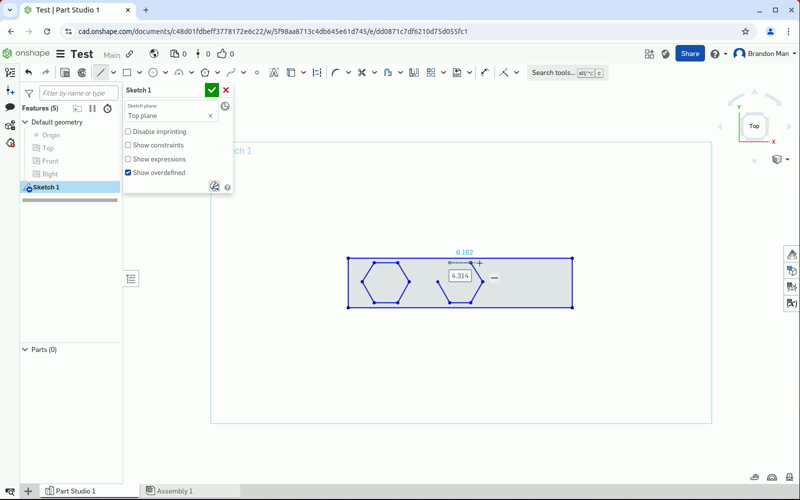
mouse_move(437, 281)
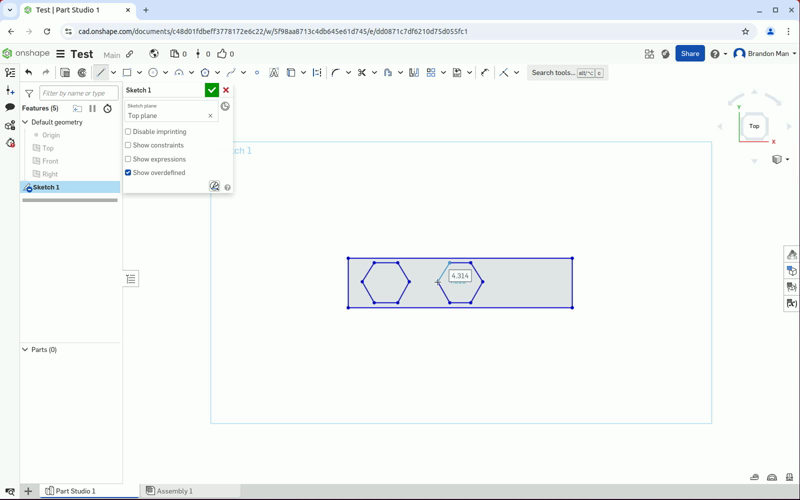
key_up(shift)
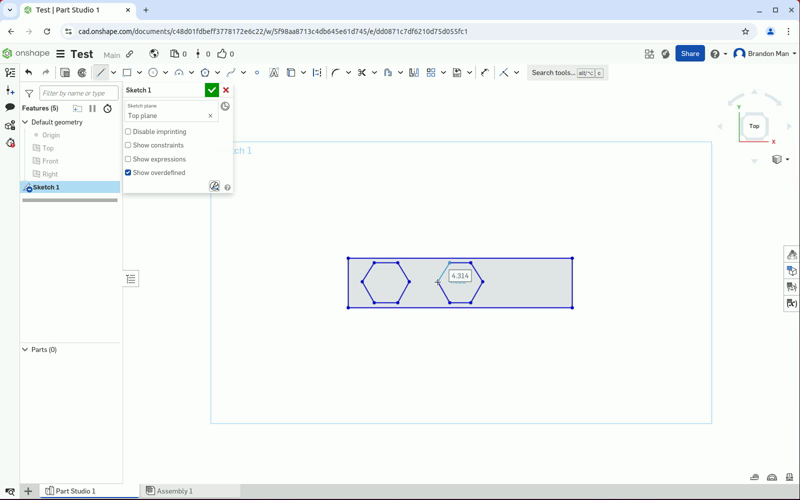
click(437, 281)
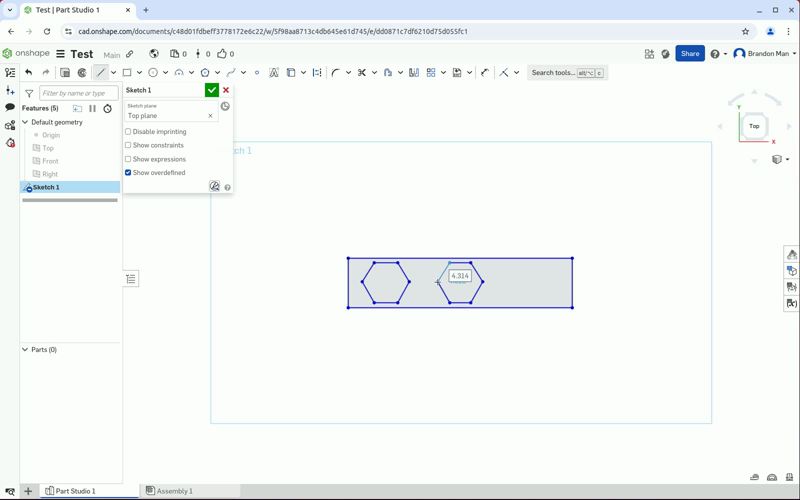
key(esc)
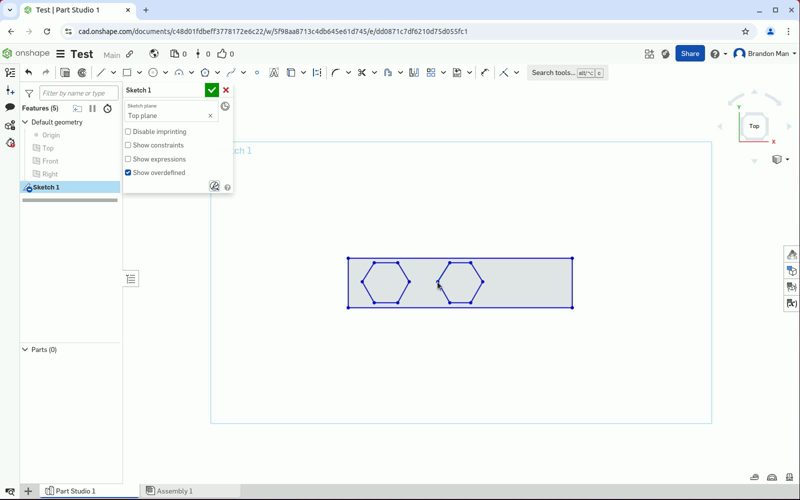
key(l)
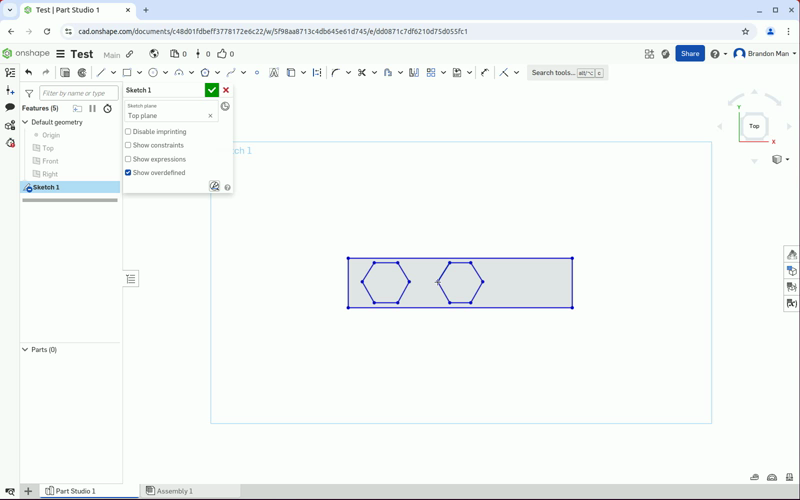
key_down(shift)
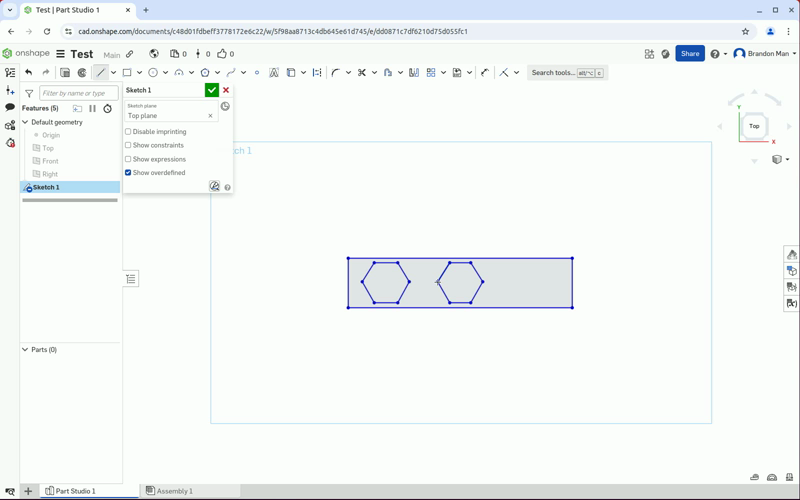
mouse_move(510, 281)
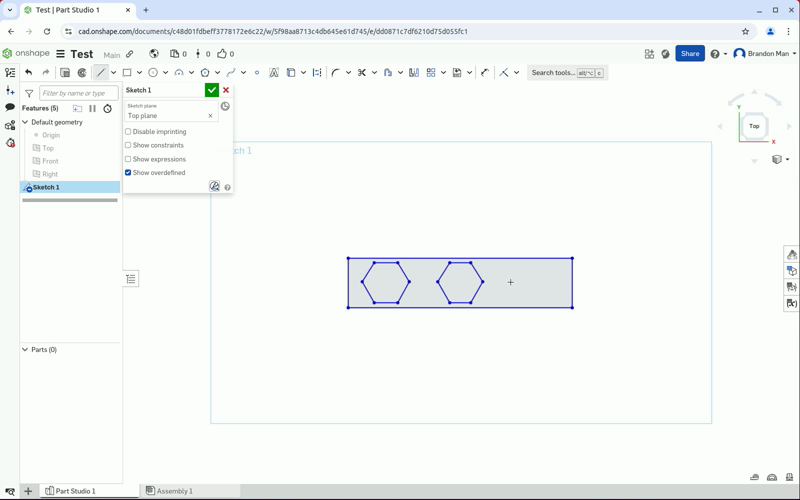
click(510, 281)
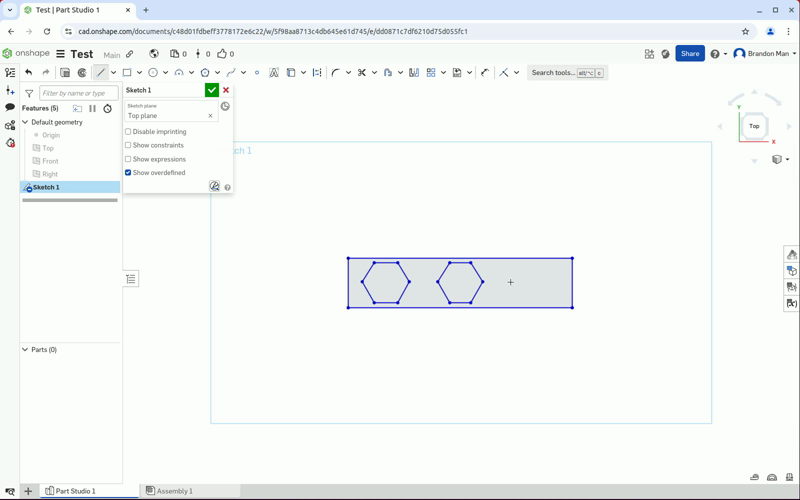
key_up(shift)
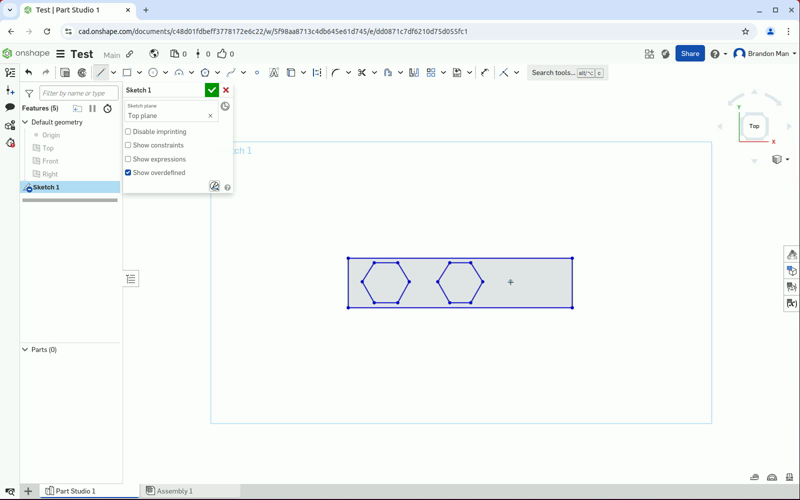
key_down(shift)
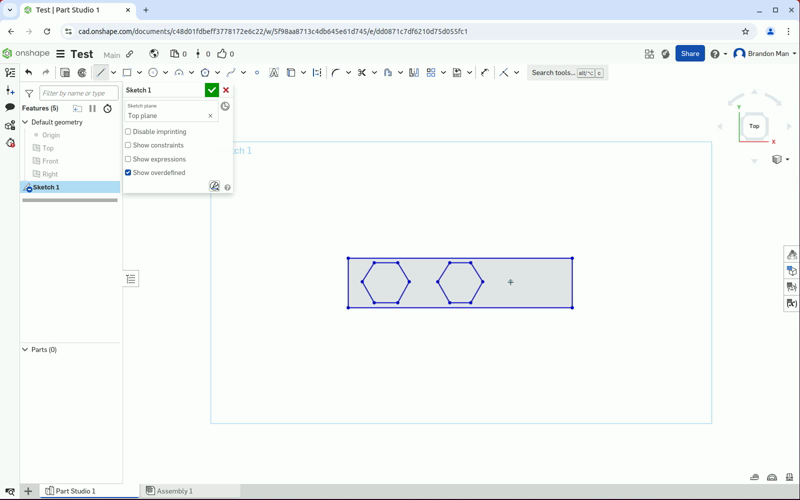
mouse_move(540, 281)
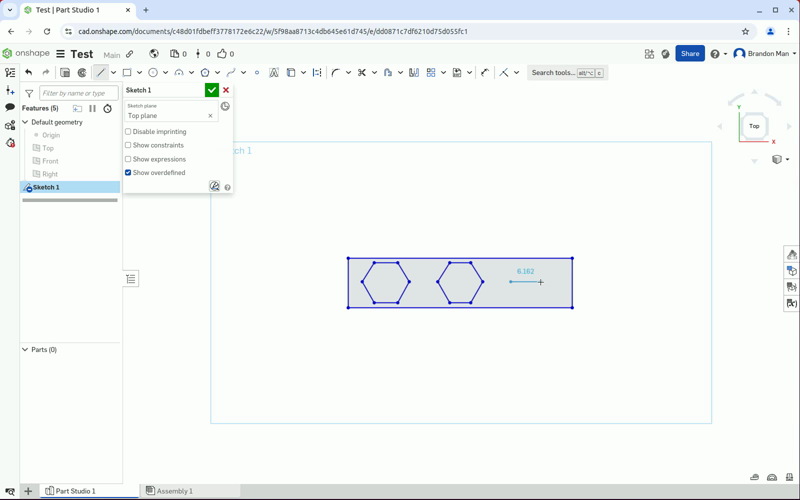
mouse_move(522, 302)
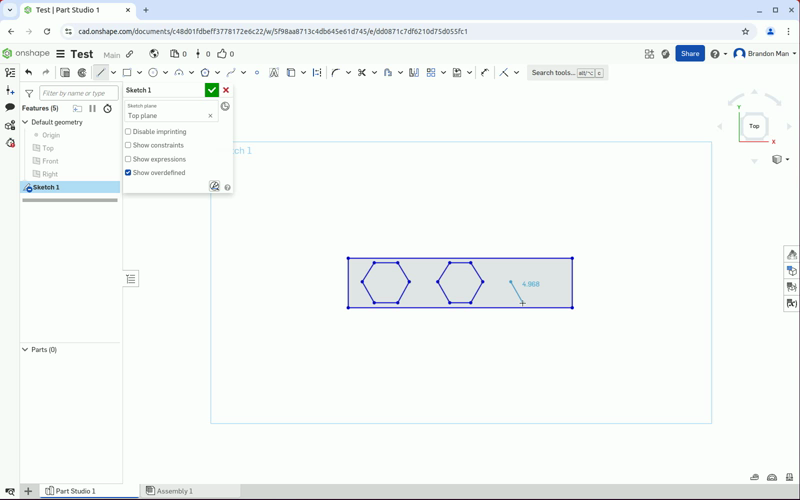
click(522, 302)
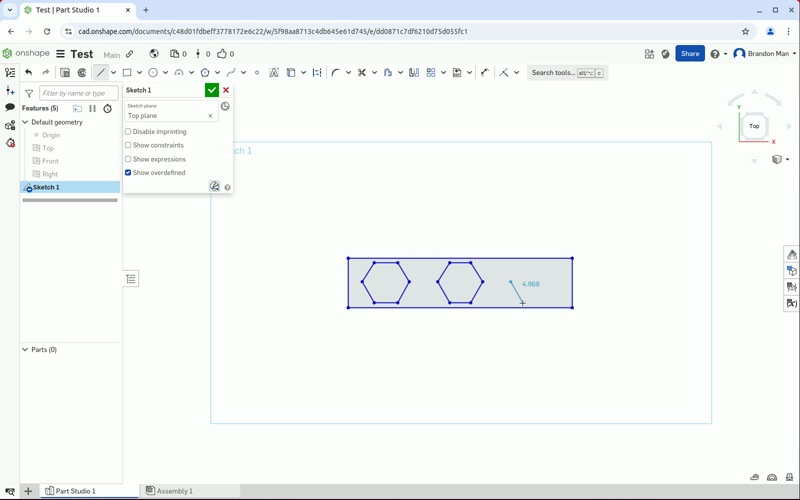
key_up(shift)
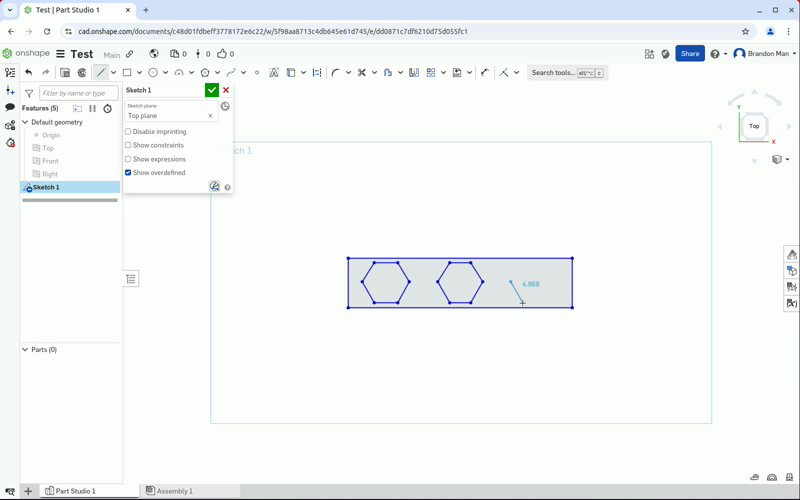
key_down(shift)
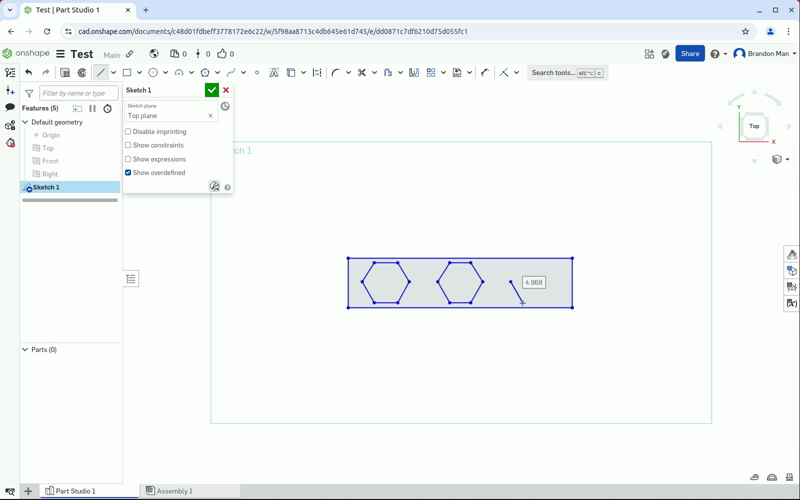
mouse_move(552, 302)
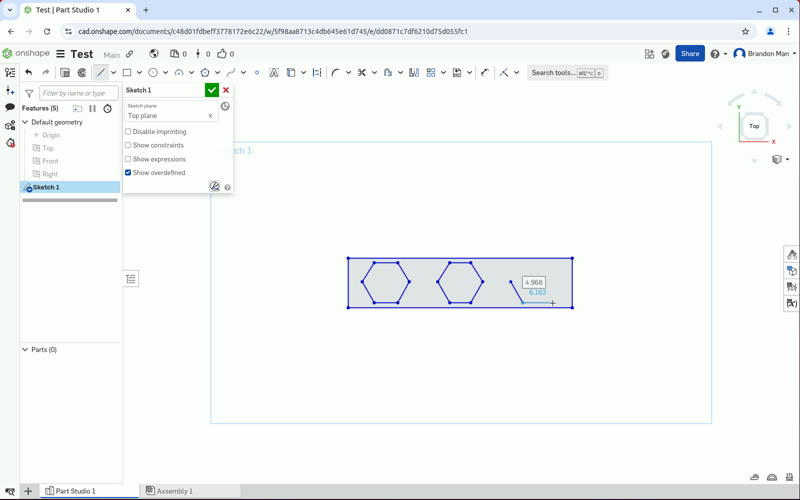
mouse_move(546, 302)
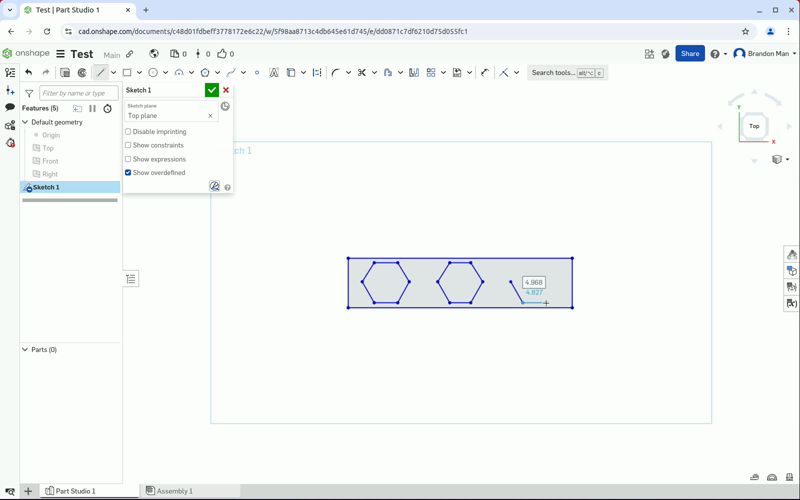
click(546, 302)
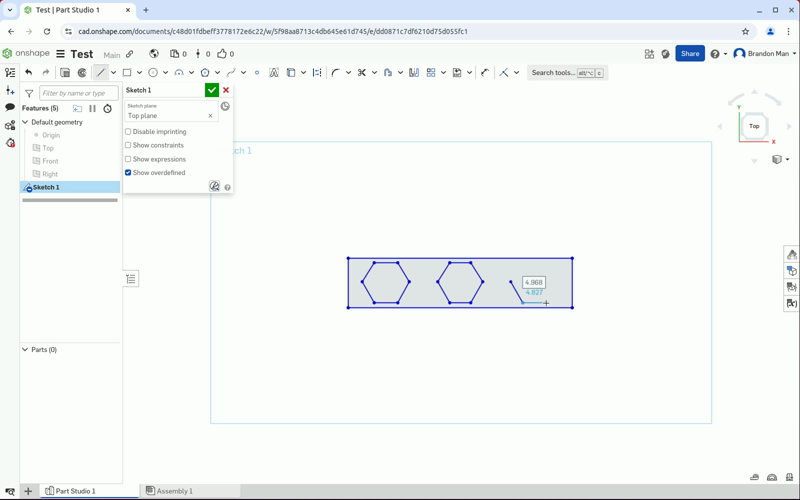
key_up(shift)
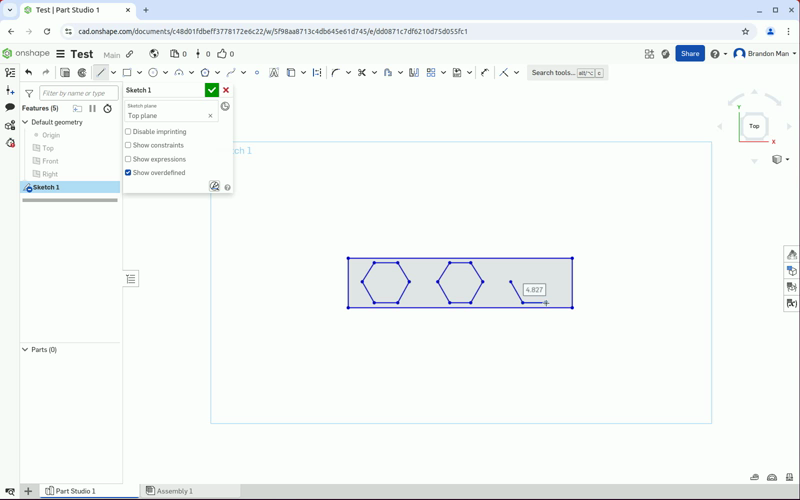
key_down(shift)
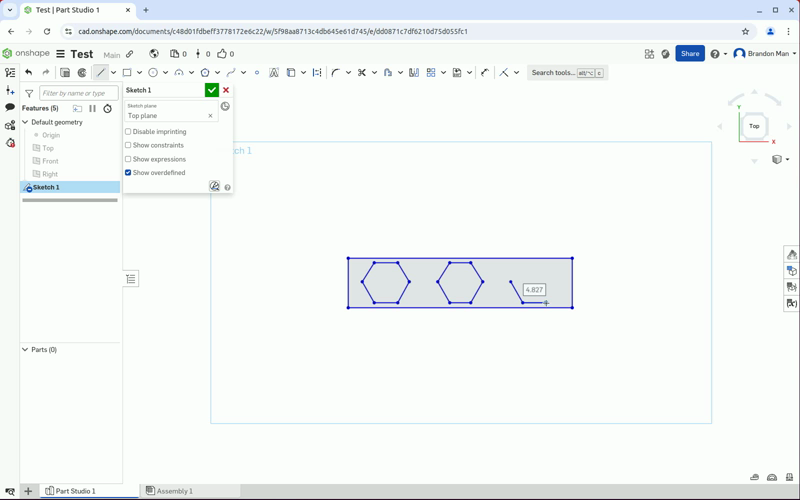
mouse_move(576, 302)
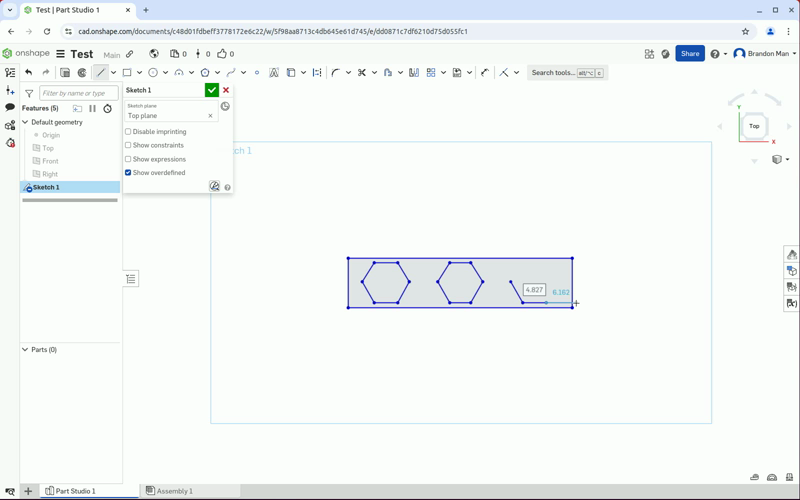
mouse_move(558, 281)
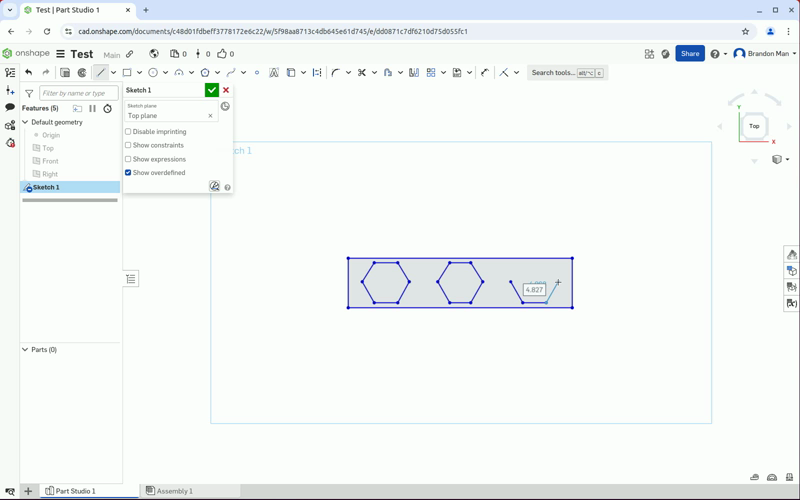
click(558, 281)
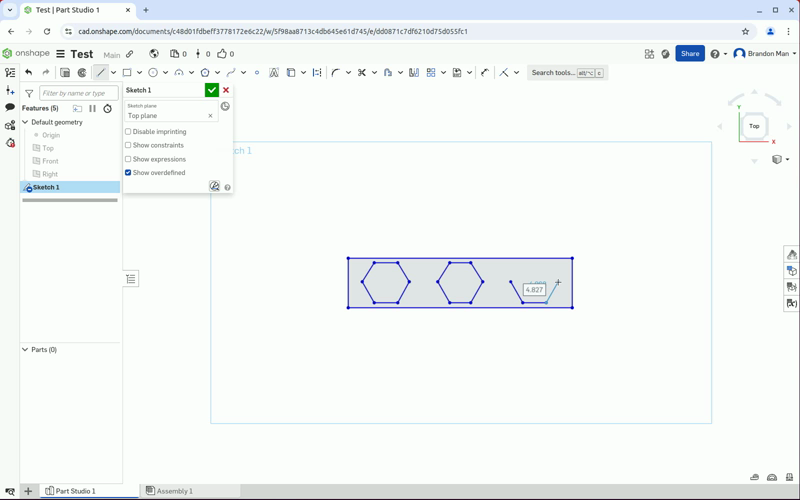
key_up(shift)
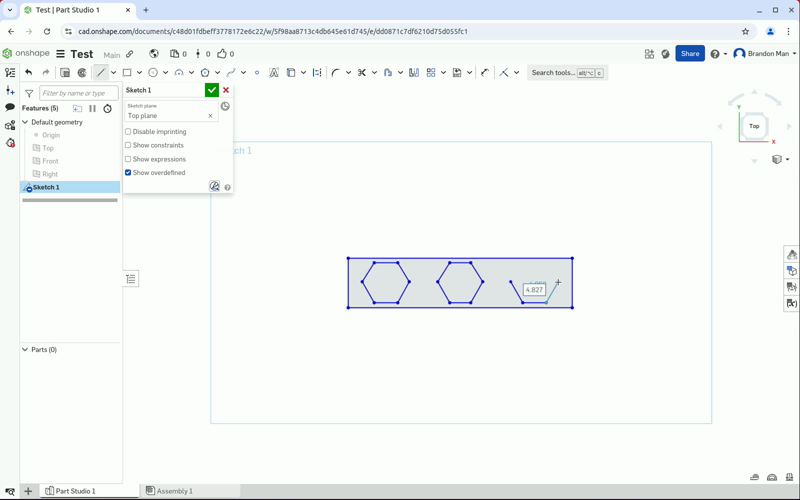
key_down(shift)
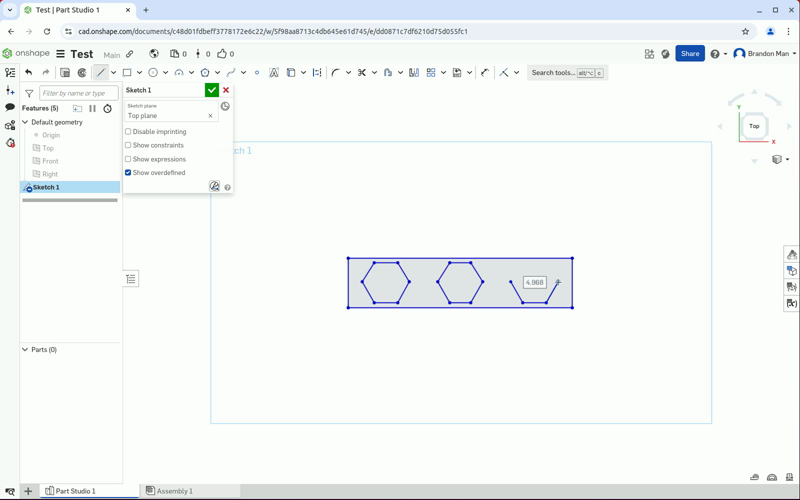
mouse_move(588, 281)
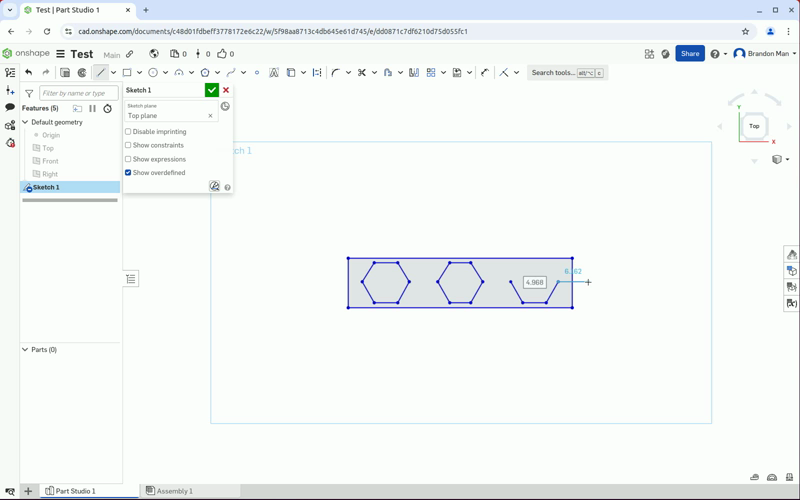
mouse_move(546, 262)
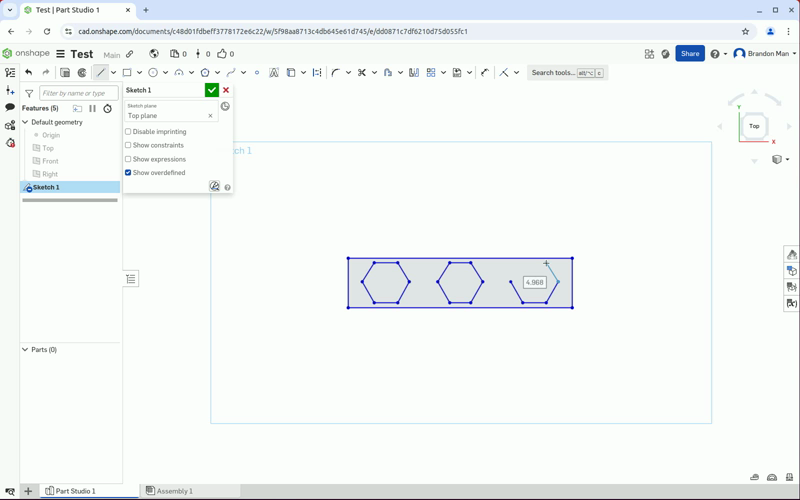
click(546, 262)
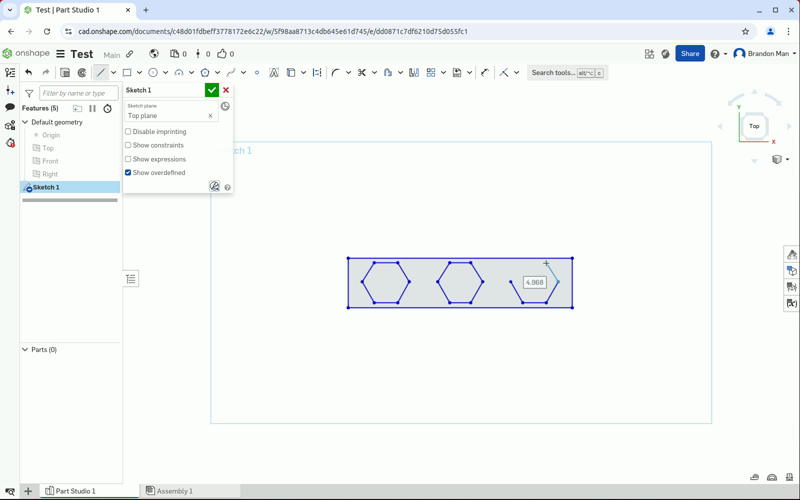
key_up(shift)
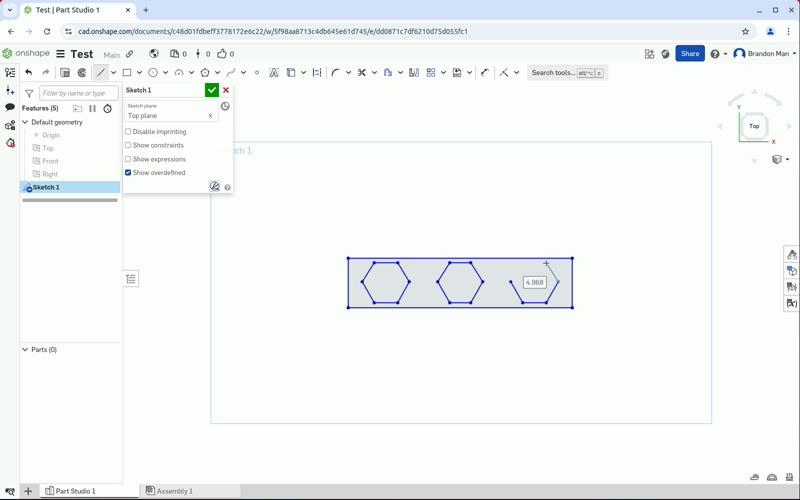
key_down(shift)
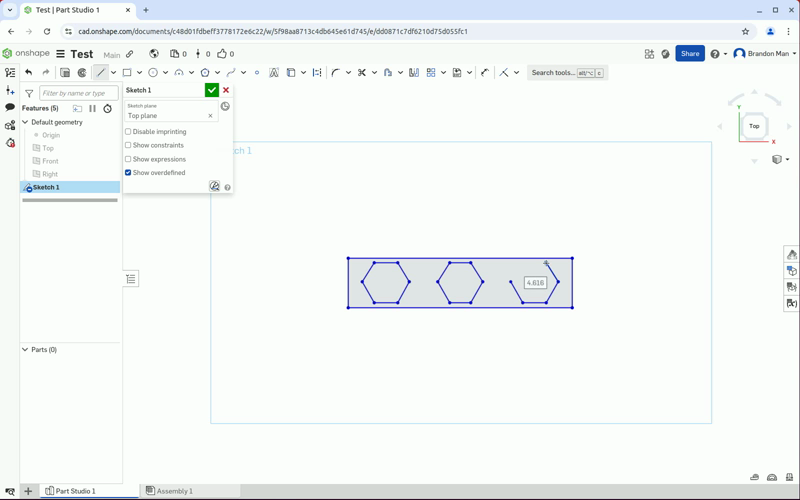
mouse_move(576, 262)
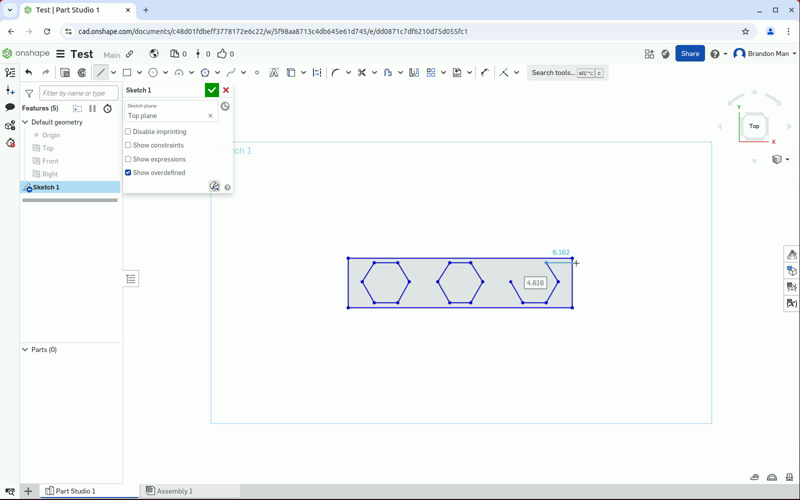
mouse_move(522, 262)
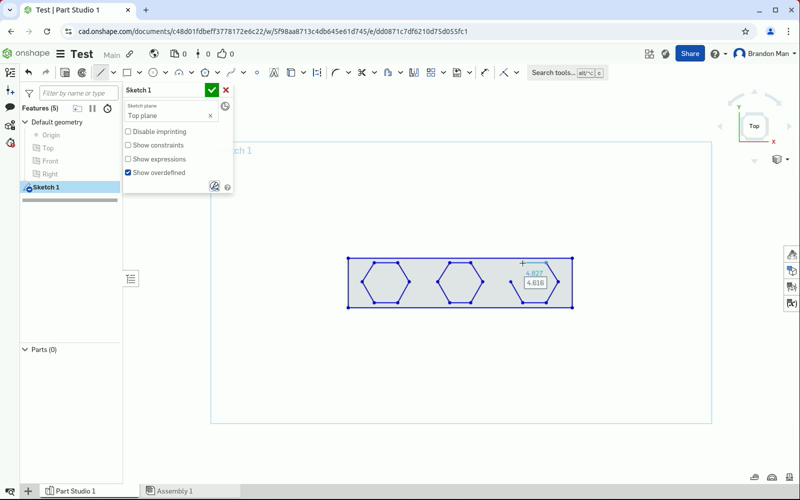
click(522, 262)
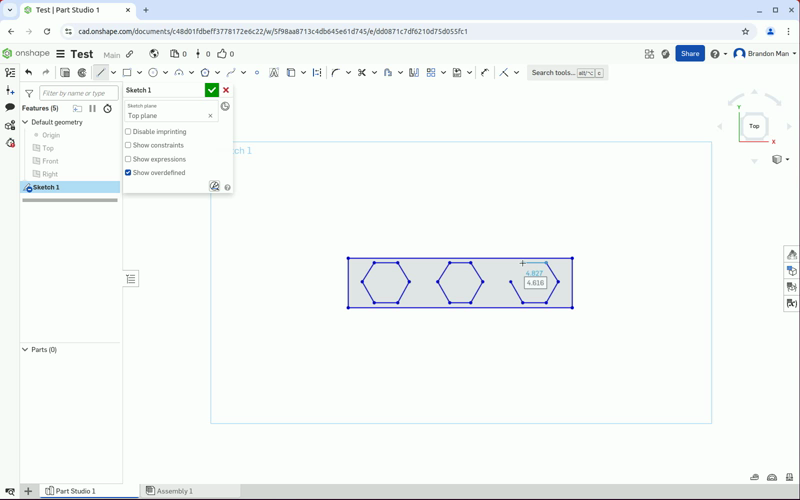
key_up(shift)
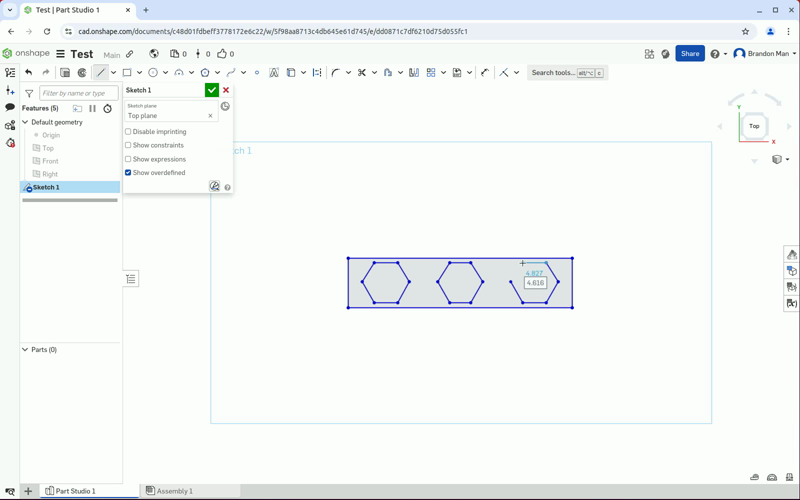
mouse_move(552, 262)
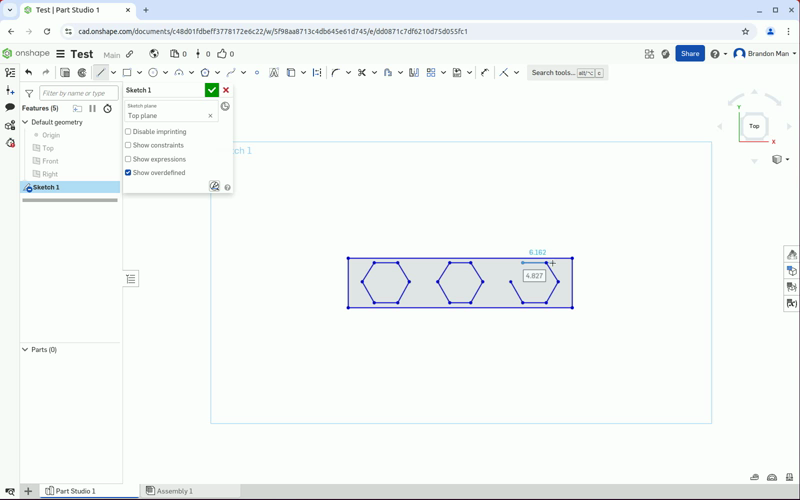
key_down(shift)
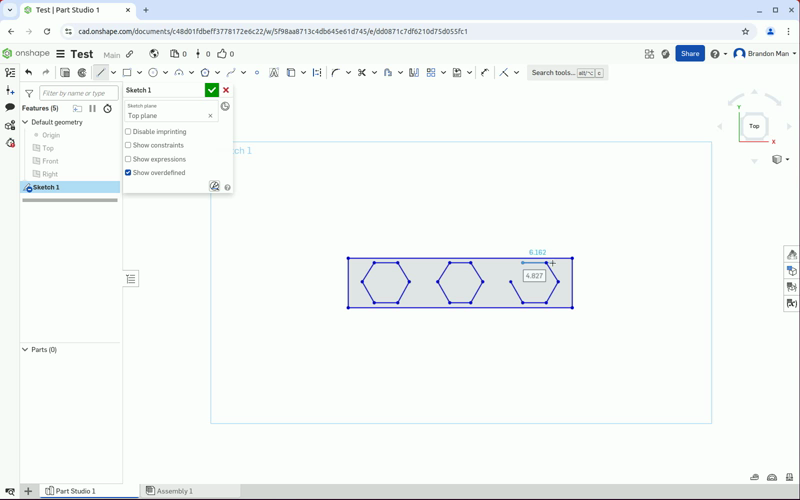
mouse_move(510, 281)
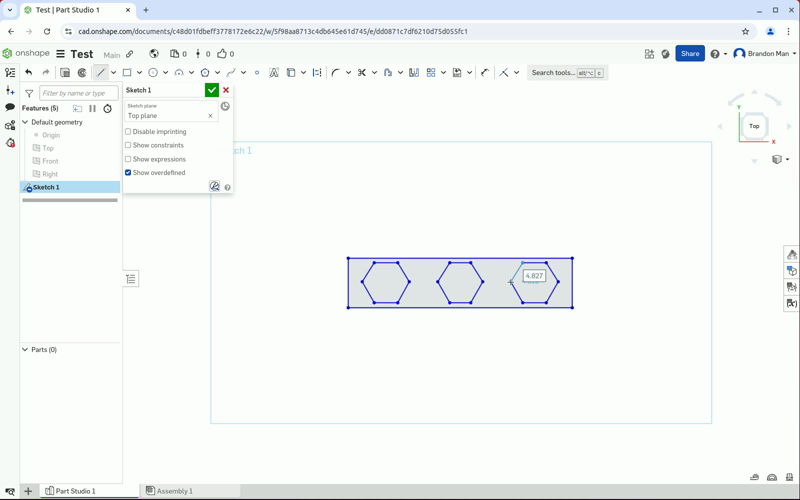
key_up(shift)
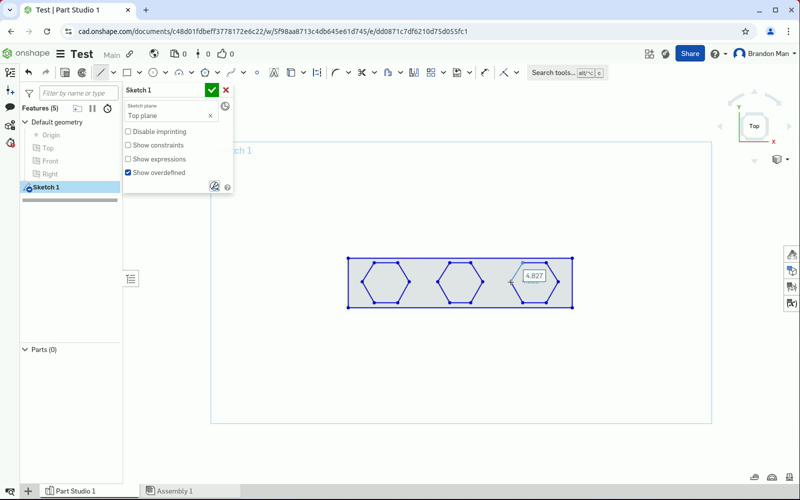
click(510, 281)
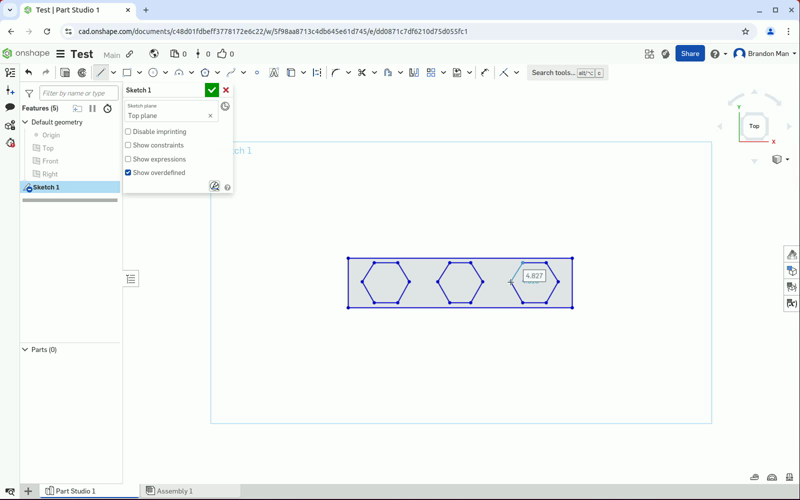
key(esc)
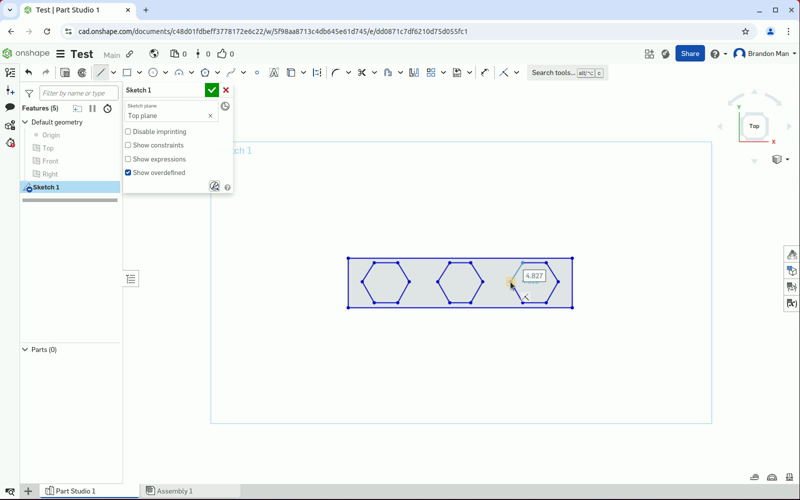
mouse_move(407, 264)
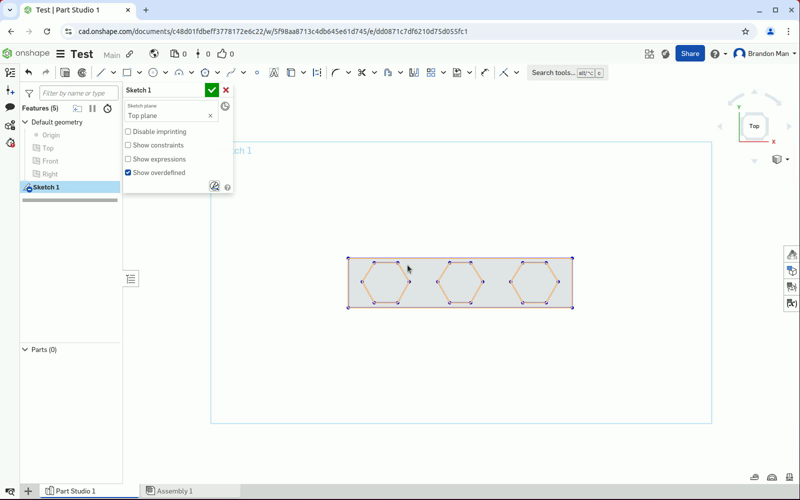
click(407, 264)
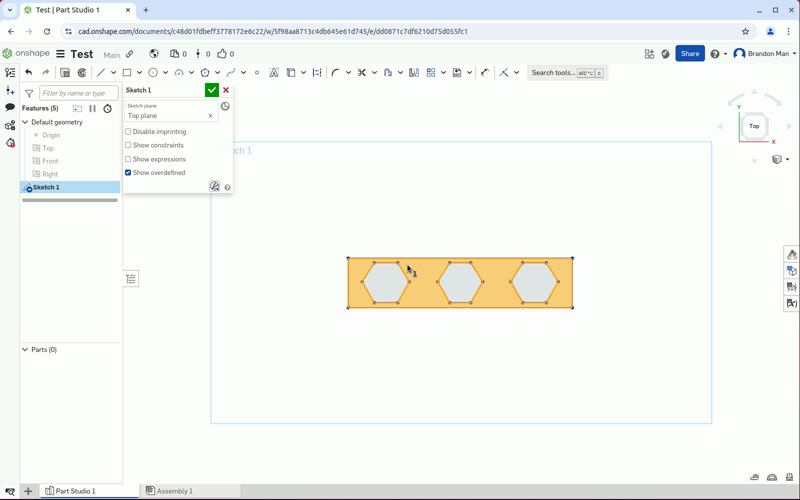
mouse_move(73, 352)
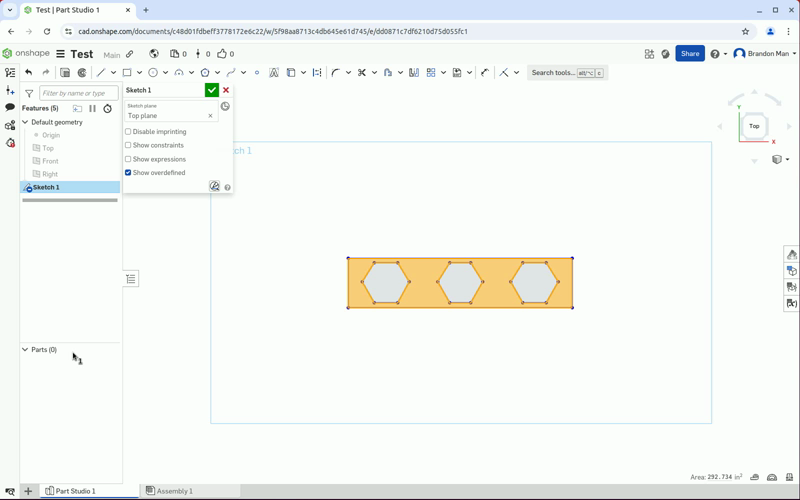
key(shift+y)
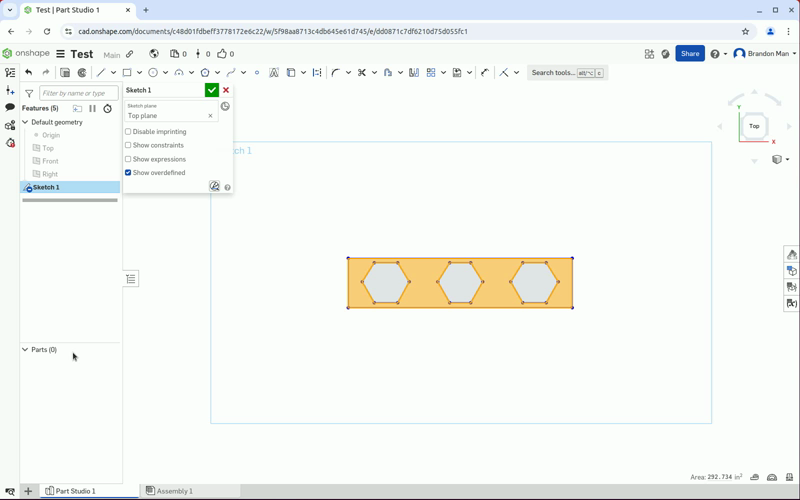
key(shift+e)
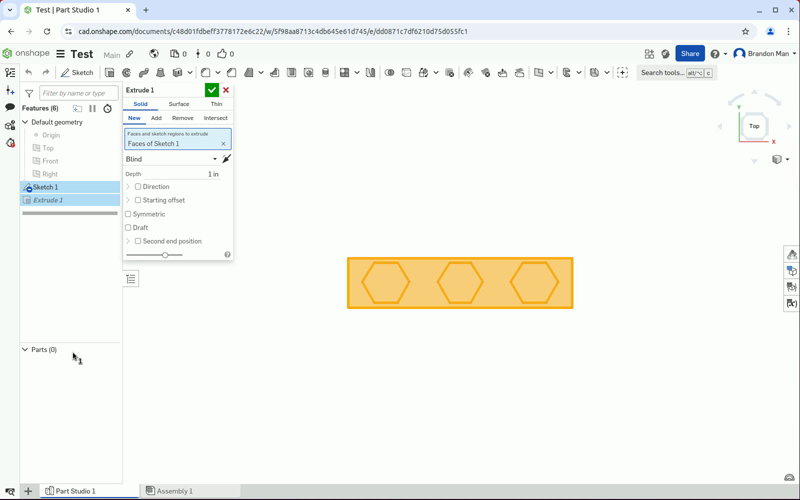
mouse_move(143, 106)
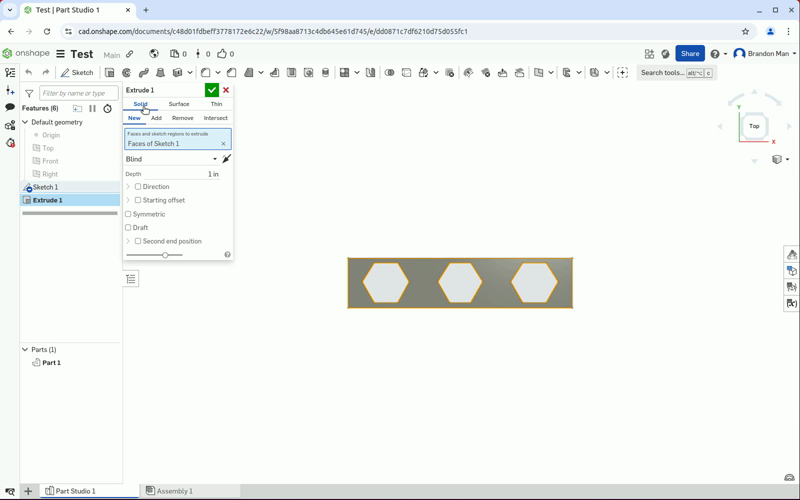
click(143, 106)
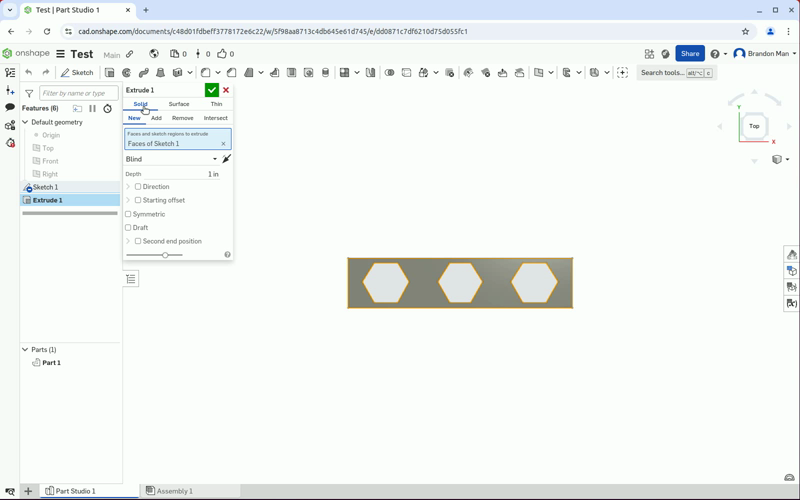
mouse_move(137, 120)
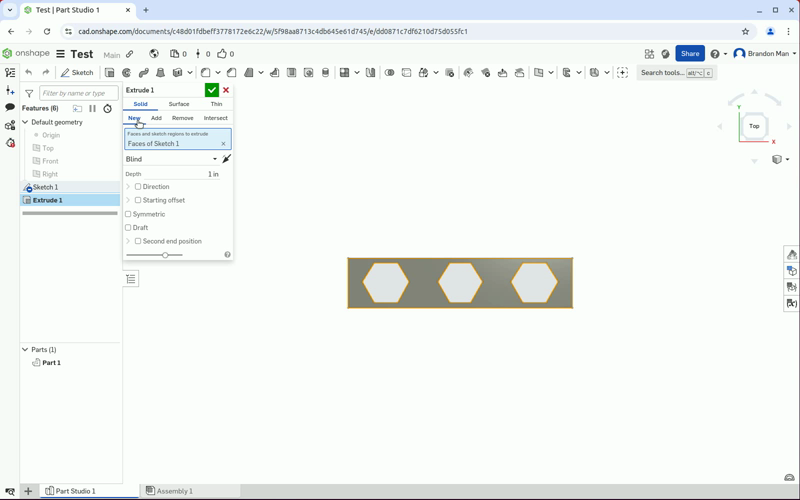
click(137, 120)
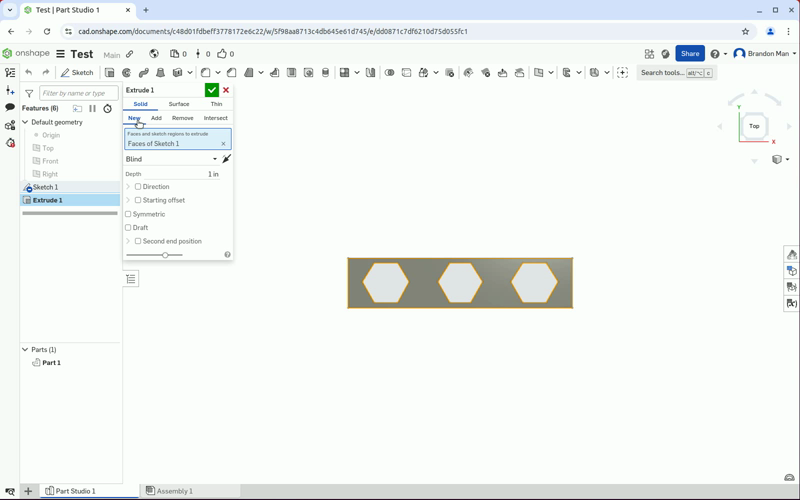
key(tab, 4)
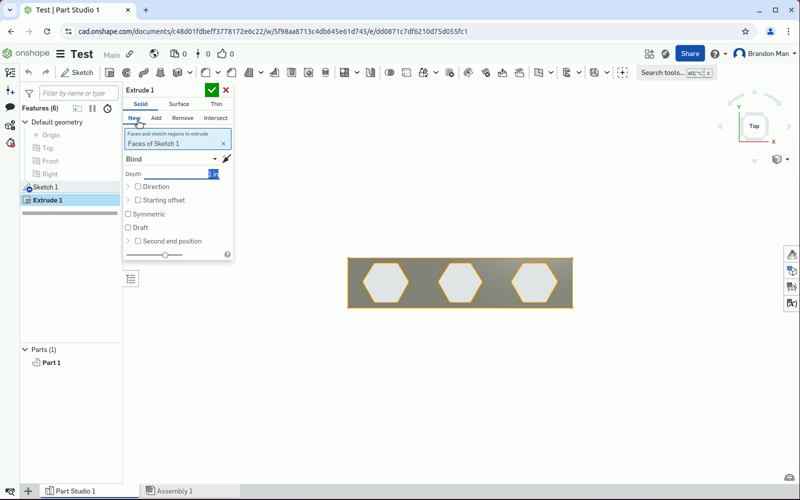
text(1.444)
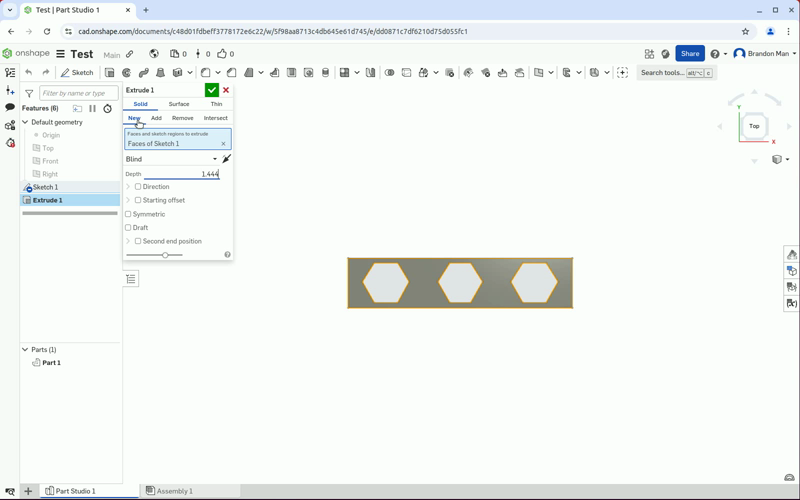
key(enter)
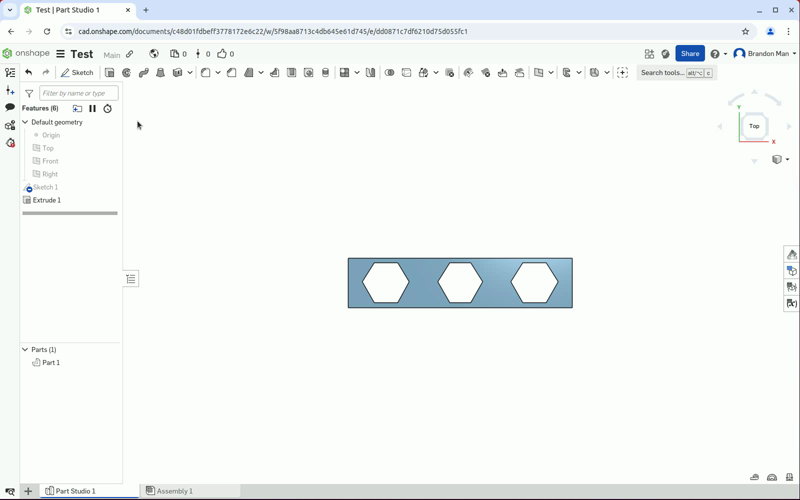
key(shift+h)
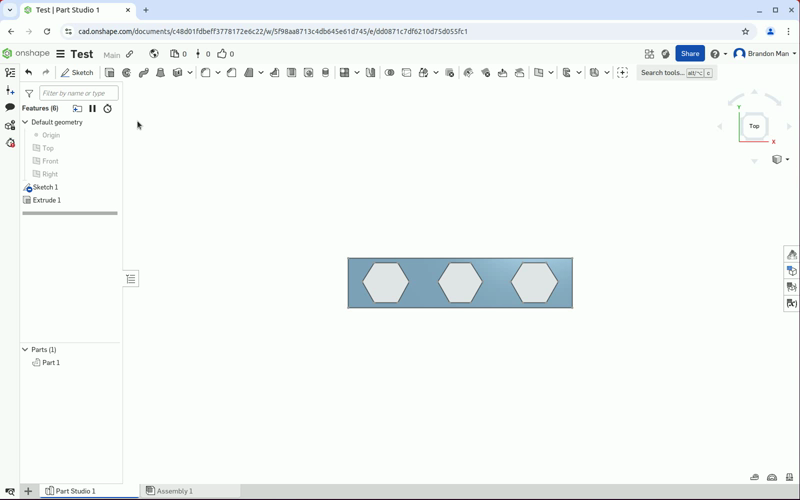
key(shift+h)
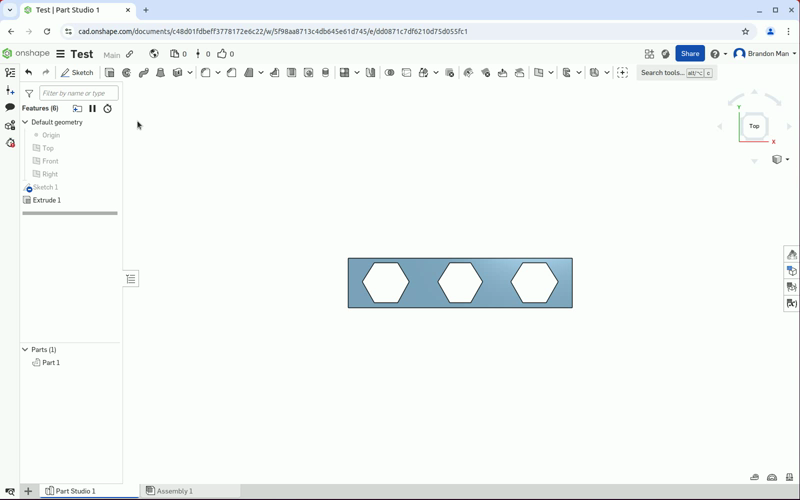
mouse_move(73, 189)
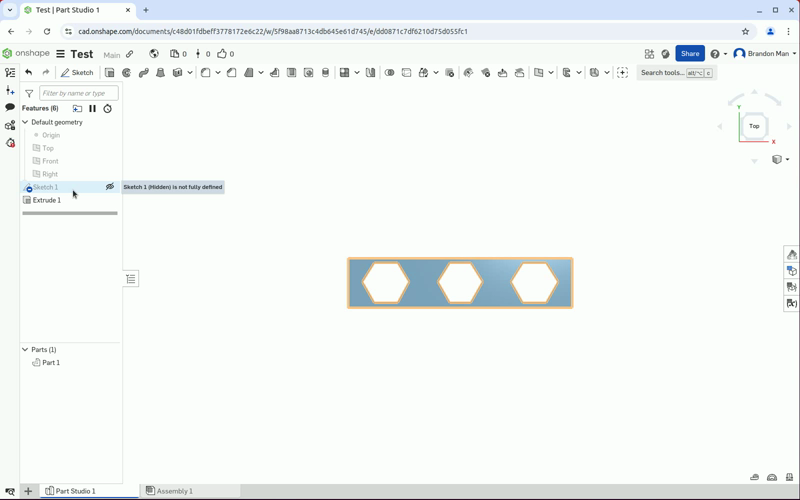
click(73, 189)
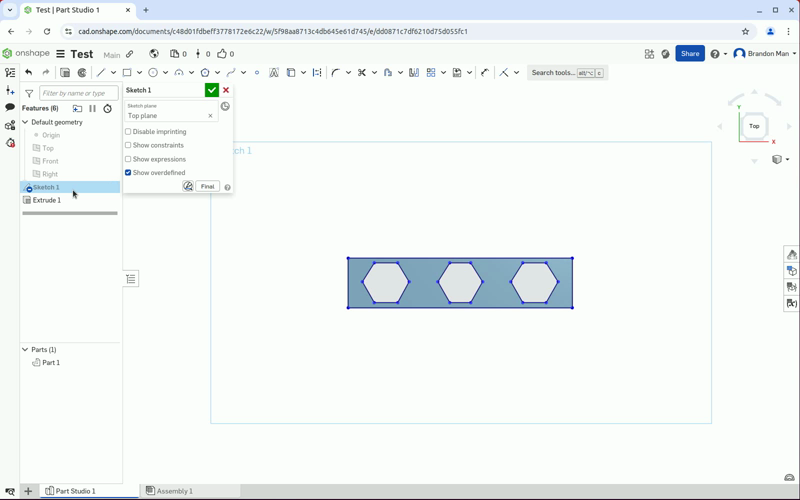
mouse_move(229, 92)
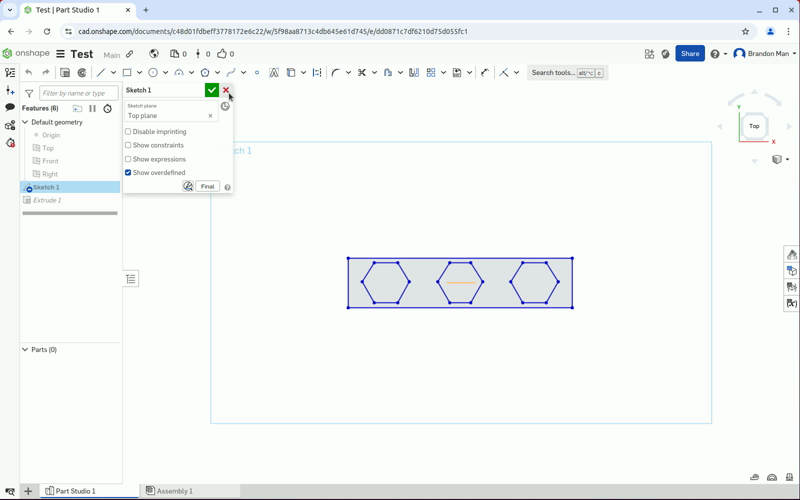
click(229, 92)
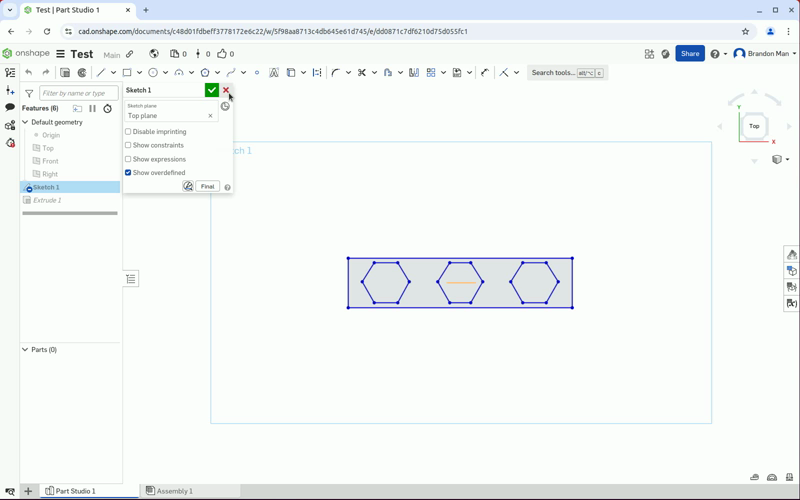
key(shift+s)
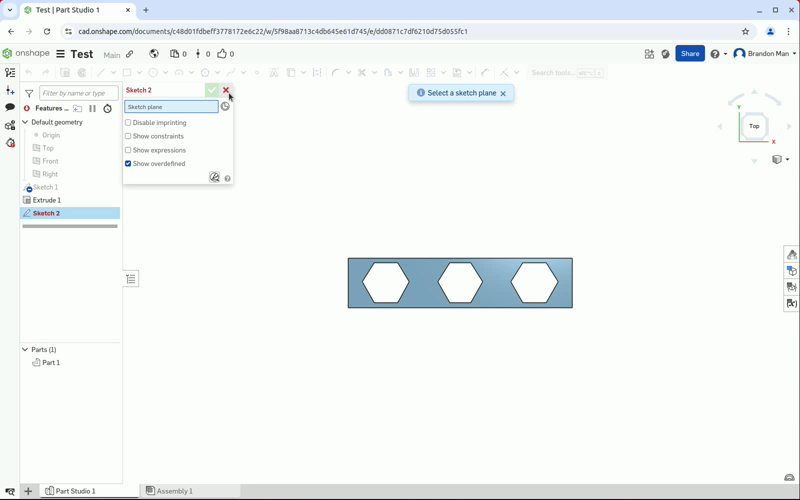
mouse_move(73, 150)
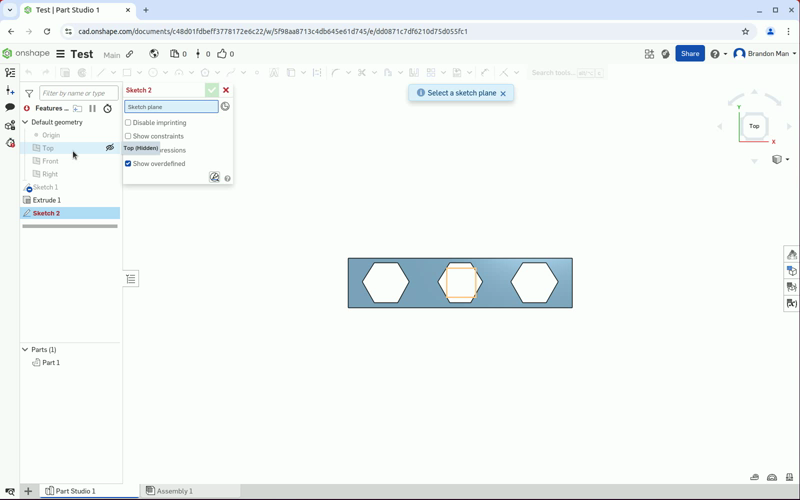
click(73, 150)
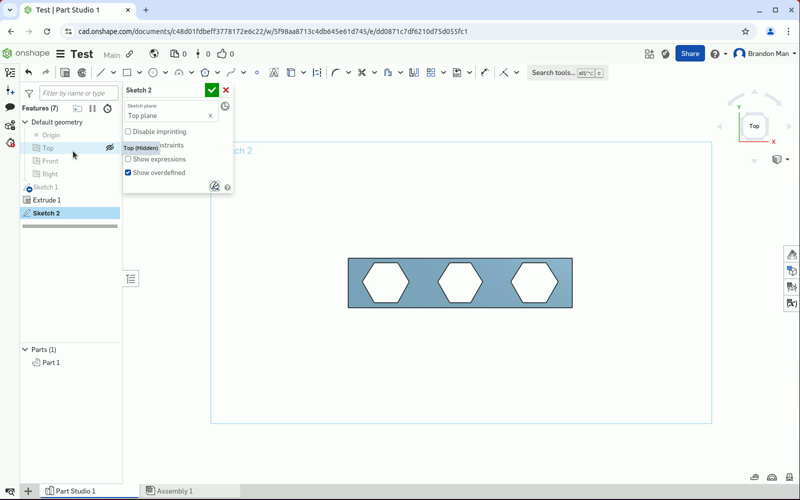
mouse_move(73, 352)
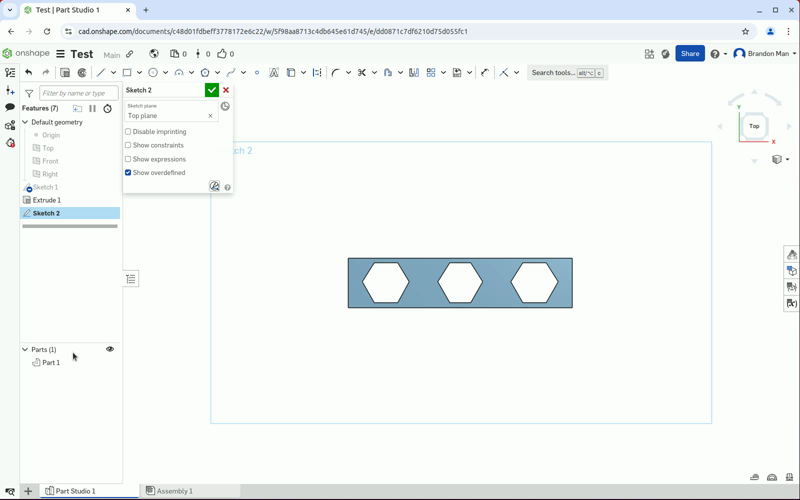
key(y)
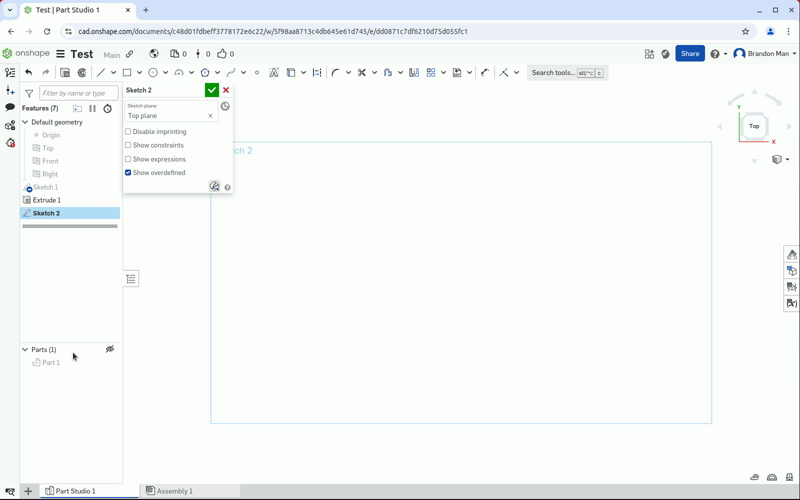
key(l)
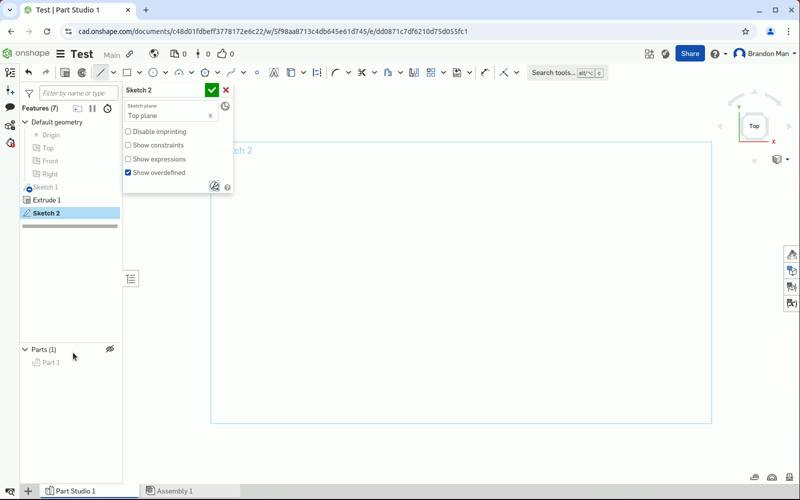
key_down(shift)
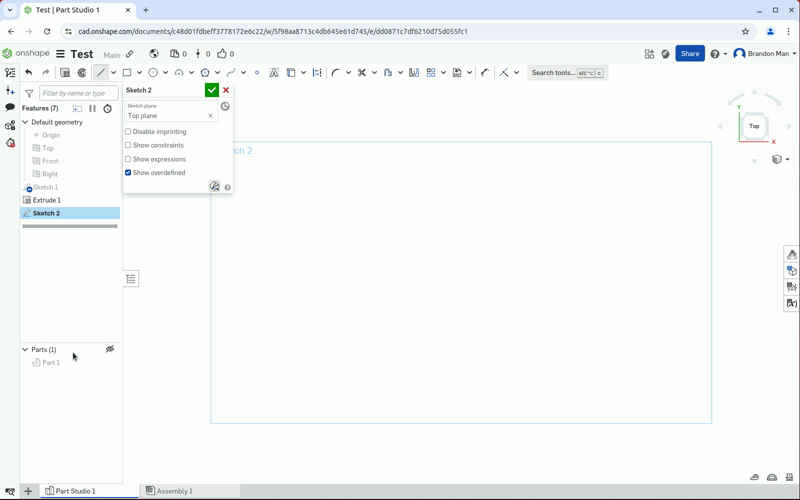
mouse_move(348, 307)
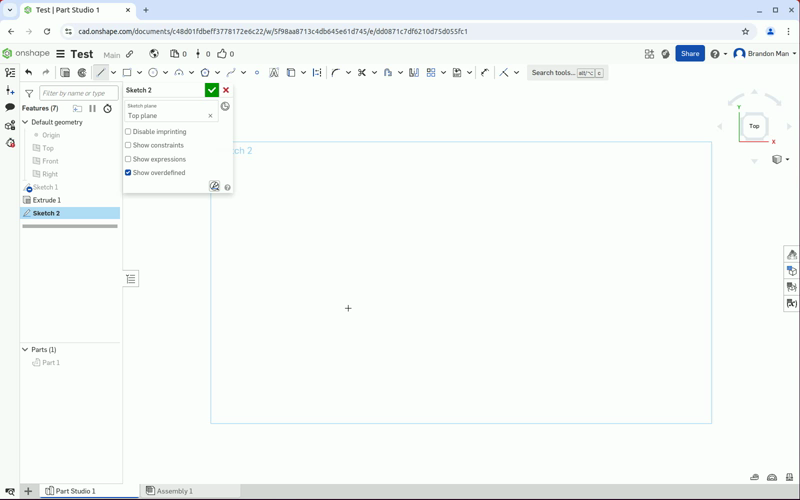
click(348, 307)
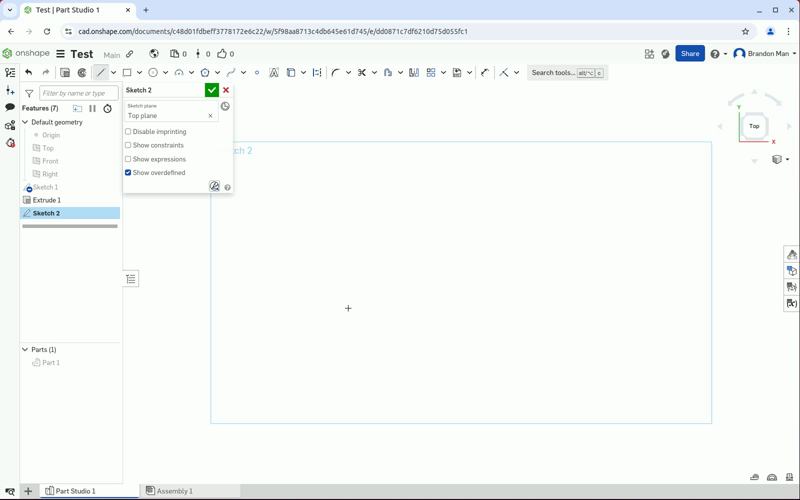
key_up(shift)
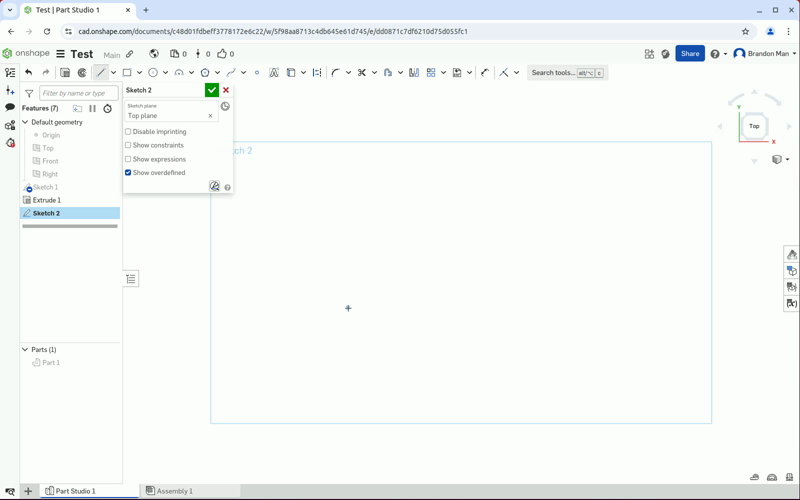
key_down(shift)
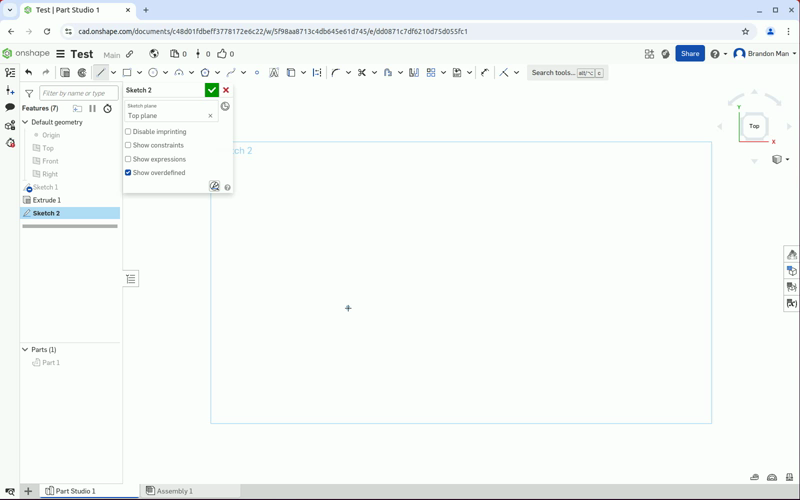
mouse_move(572, 307)
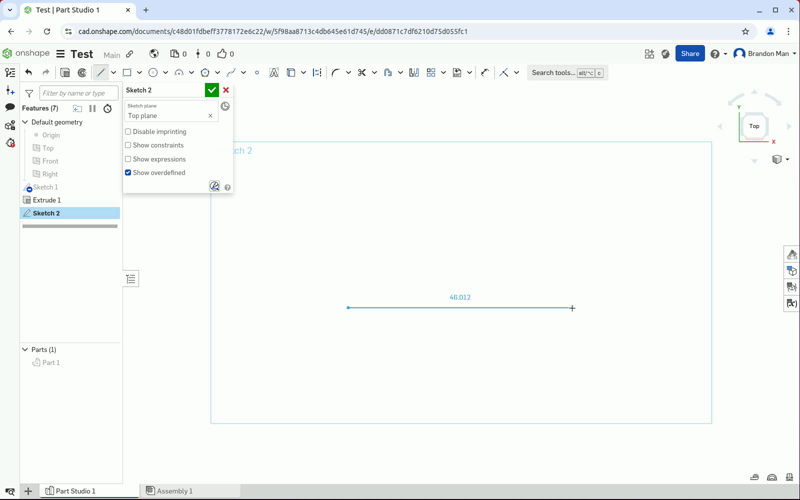
click(572, 307)
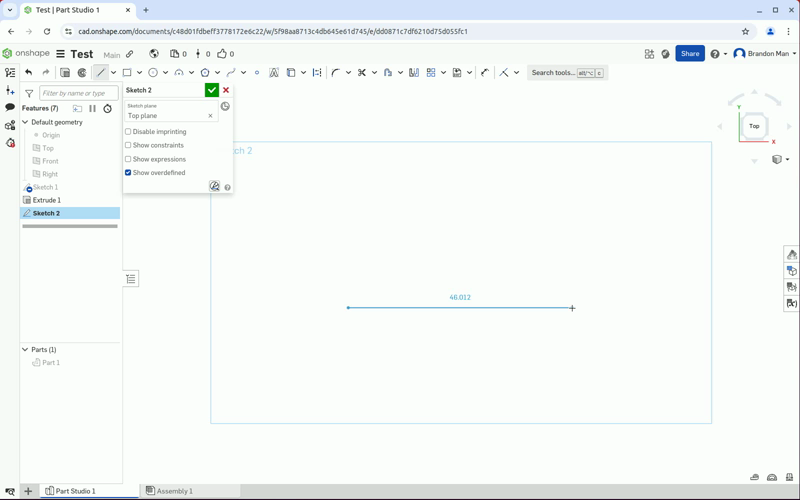
key_up(shift)
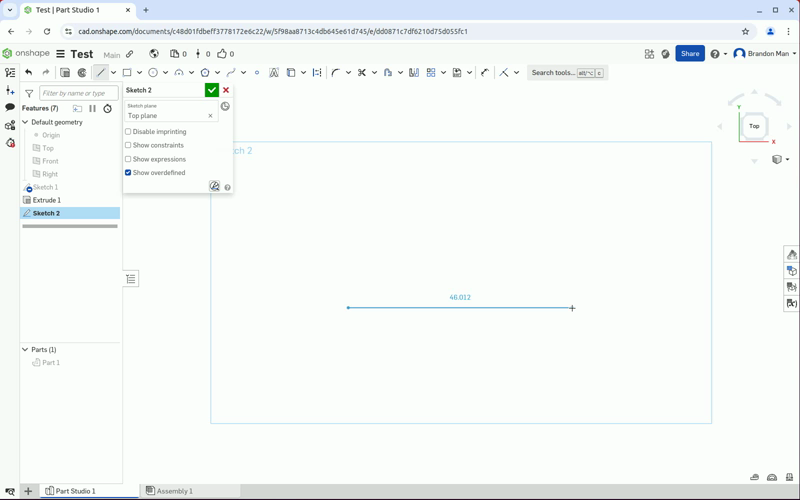
key_down(shift)
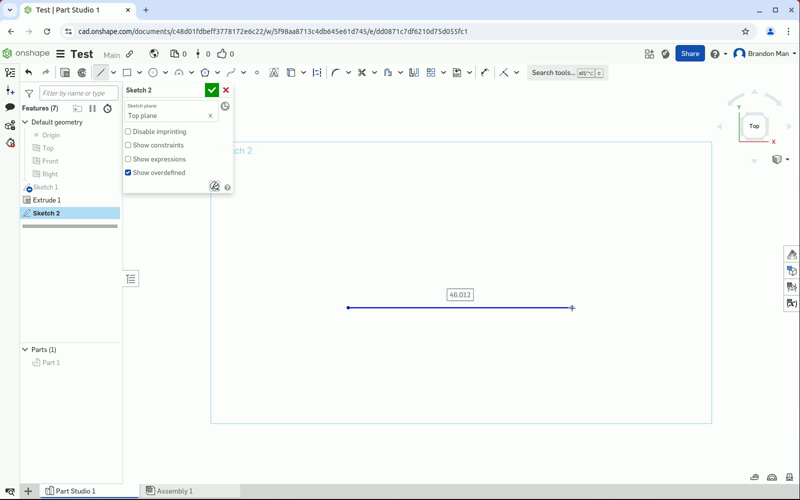
mouse_move(589, 307)
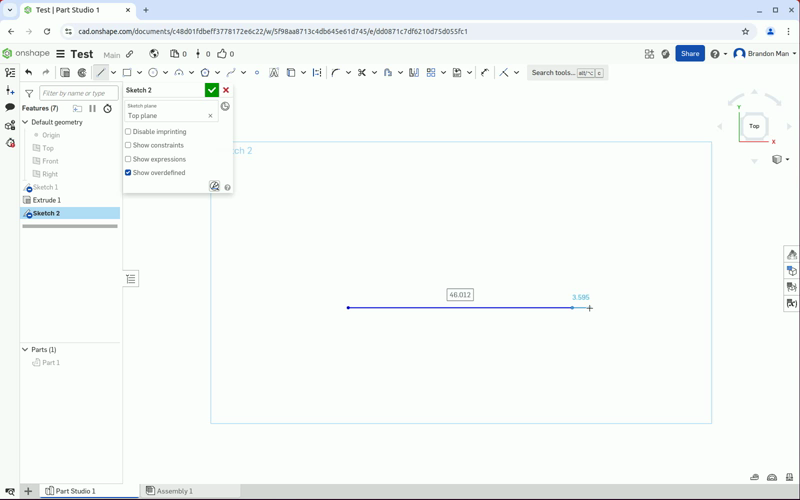
mouse_move(572, 258)
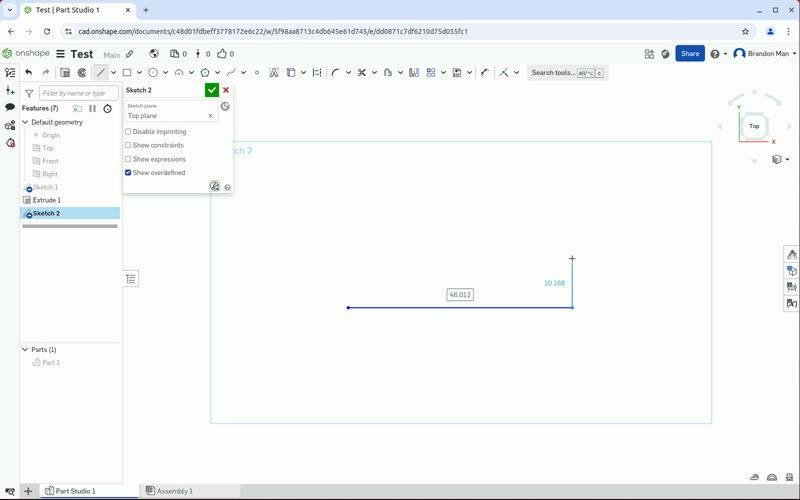
click(572, 258)
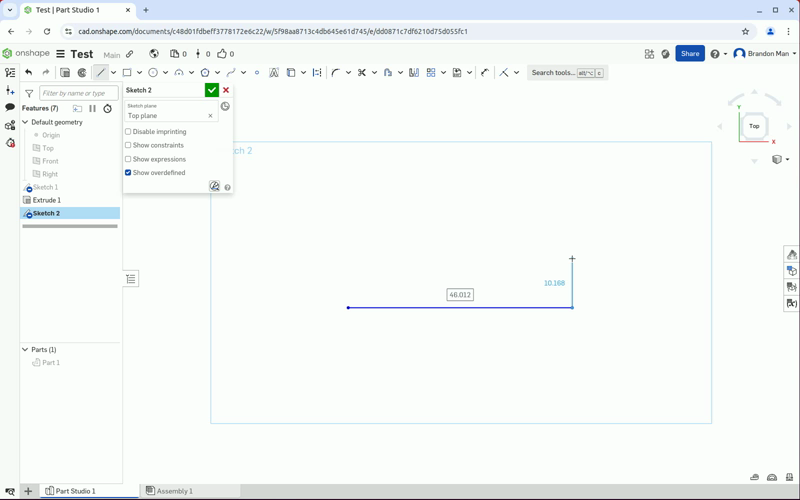
key_up(shift)
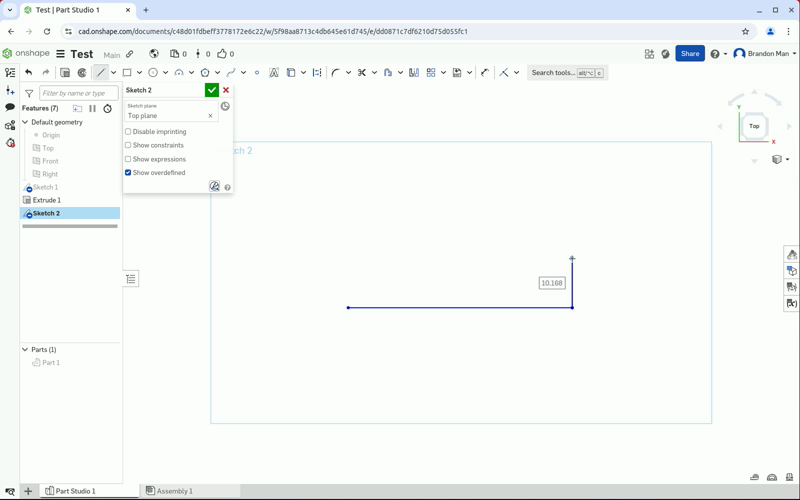
key_down(shift)
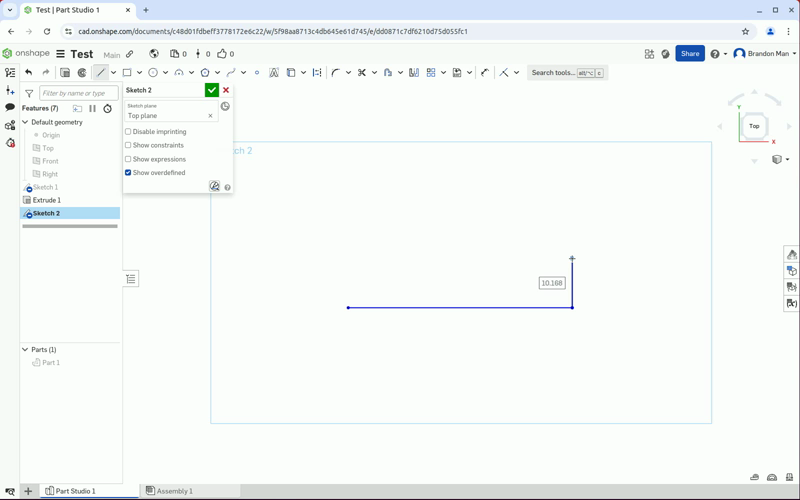
mouse_move(348, 258)
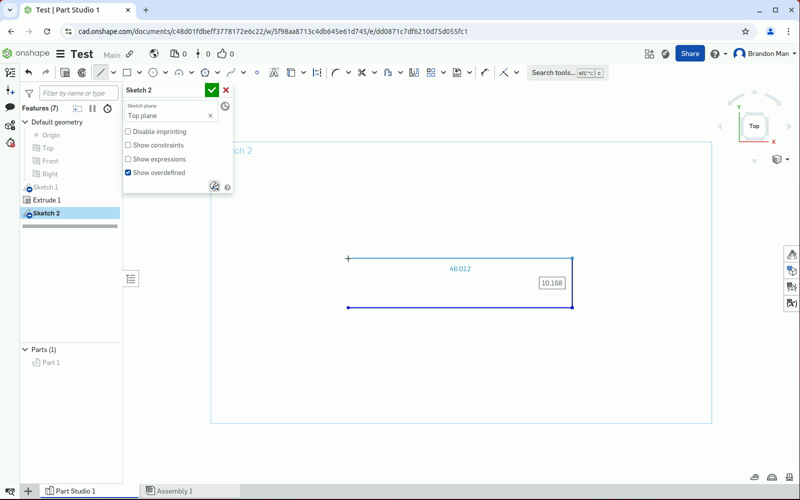
click(348, 258)
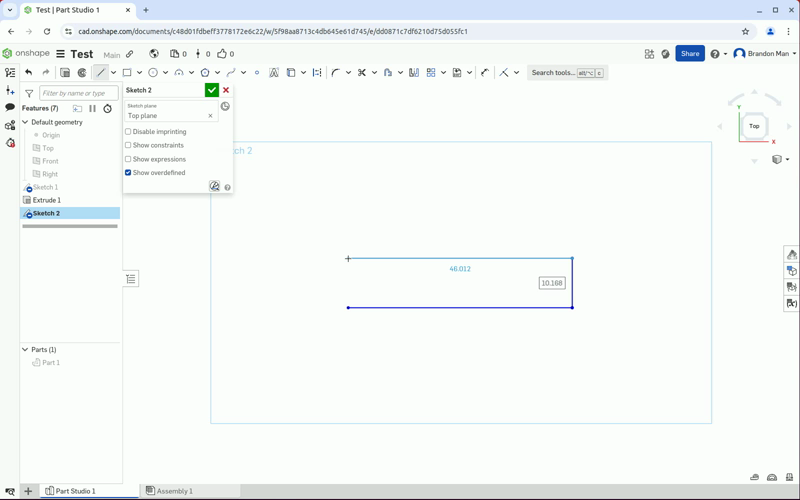
key_up(shift)
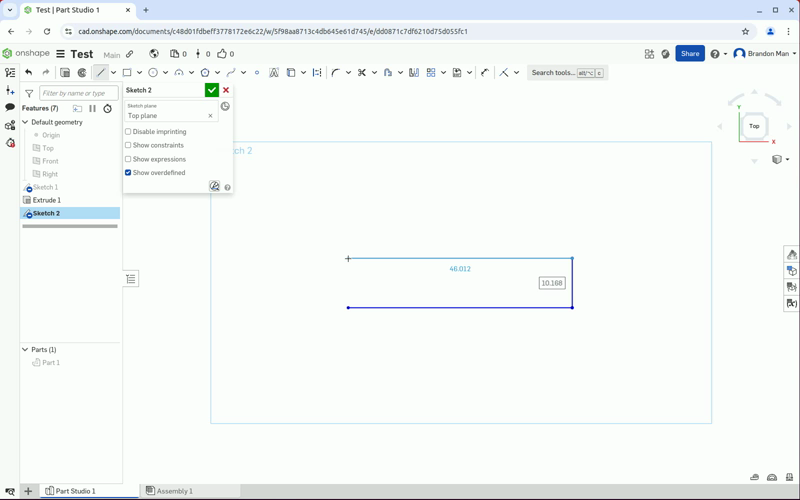
mouse_move(378, 258)
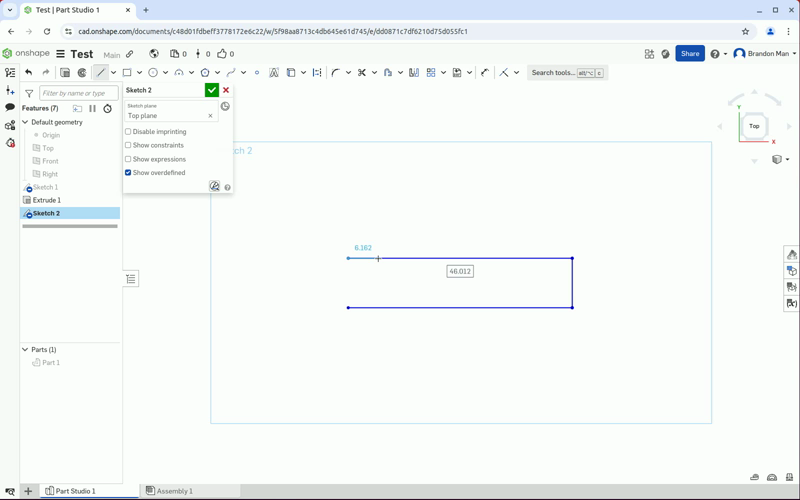
key_down(shift)
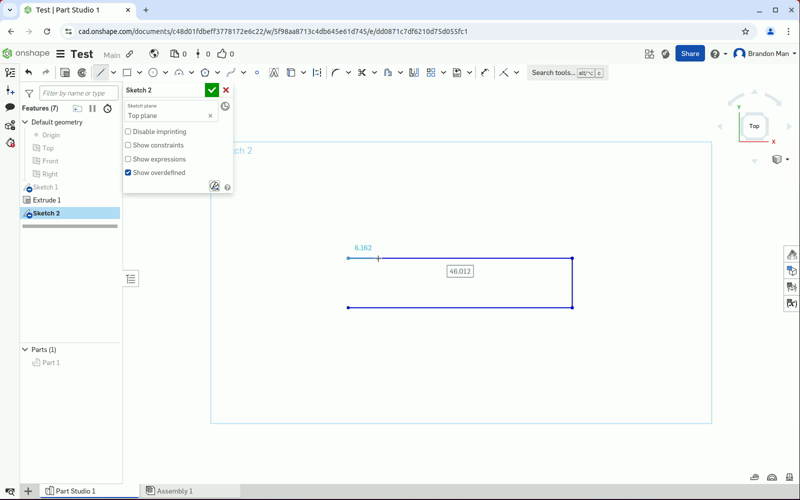
mouse_move(348, 307)
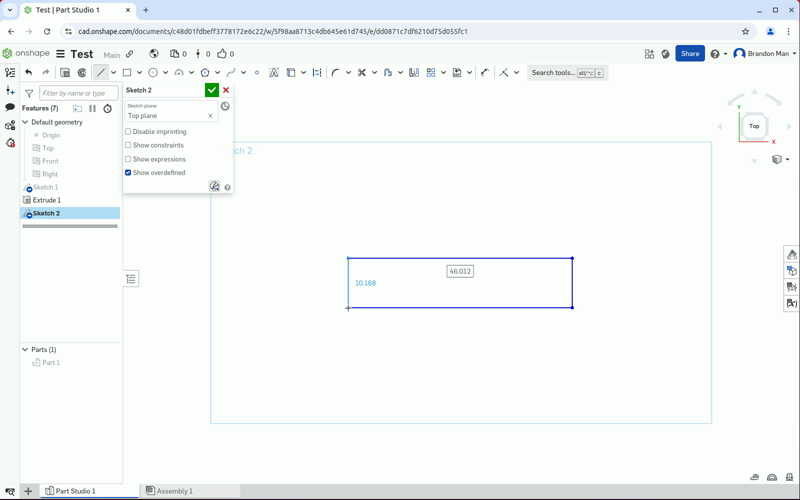
key_up(shift)
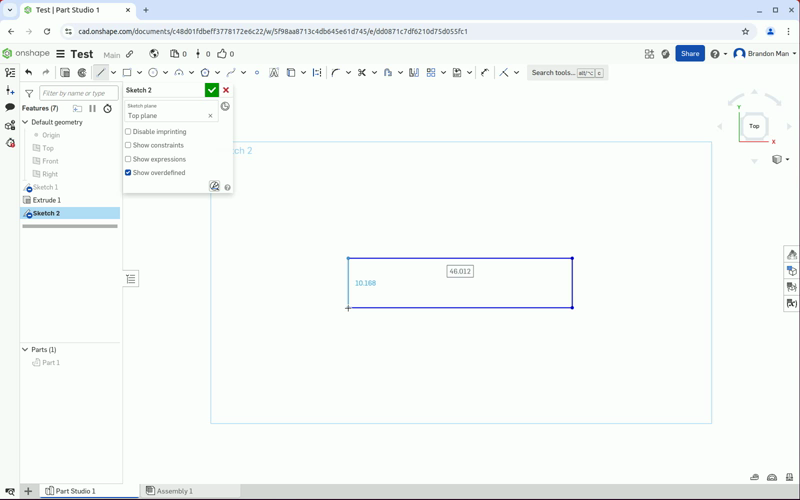
click(348, 307)
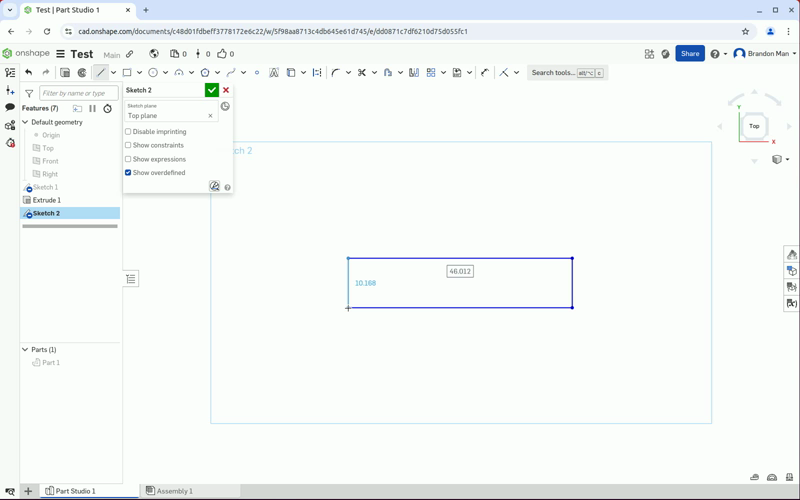
key(esc)
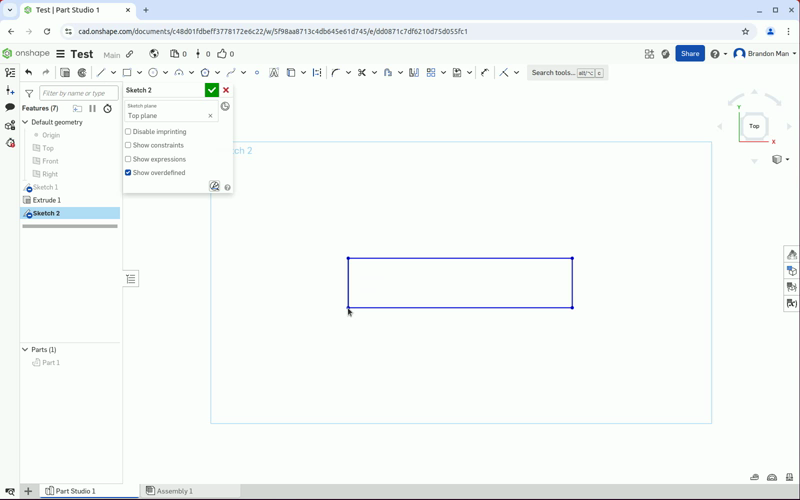
key(c)
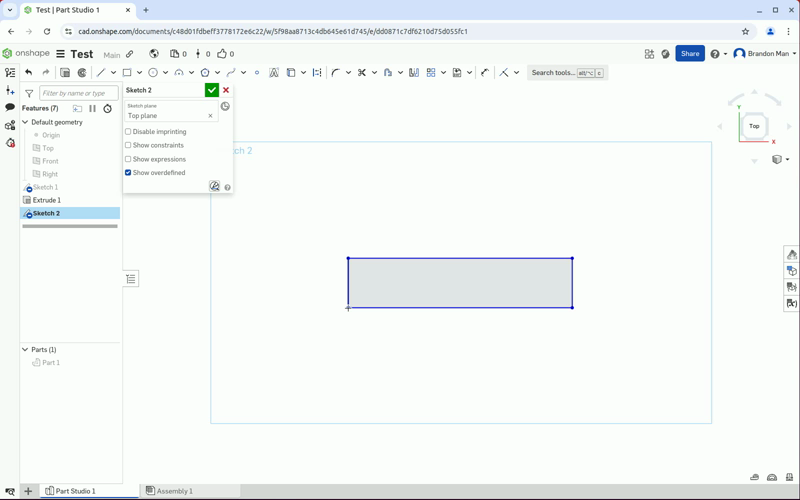
key_down(shift)
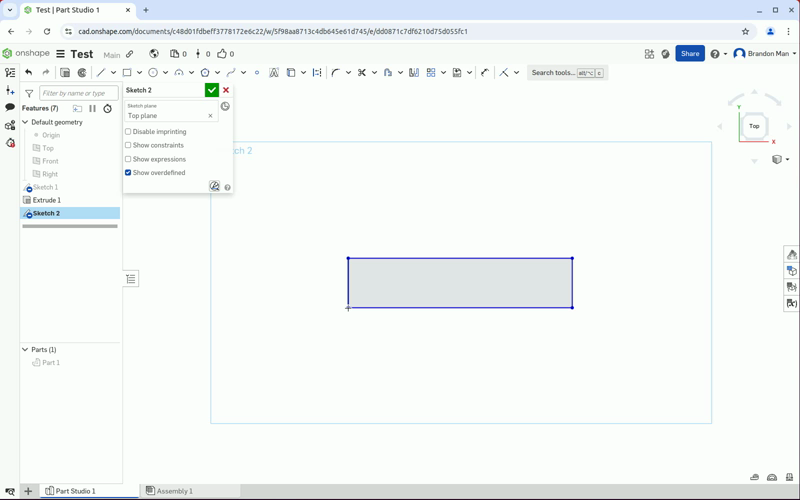
mouse_move(386, 281)
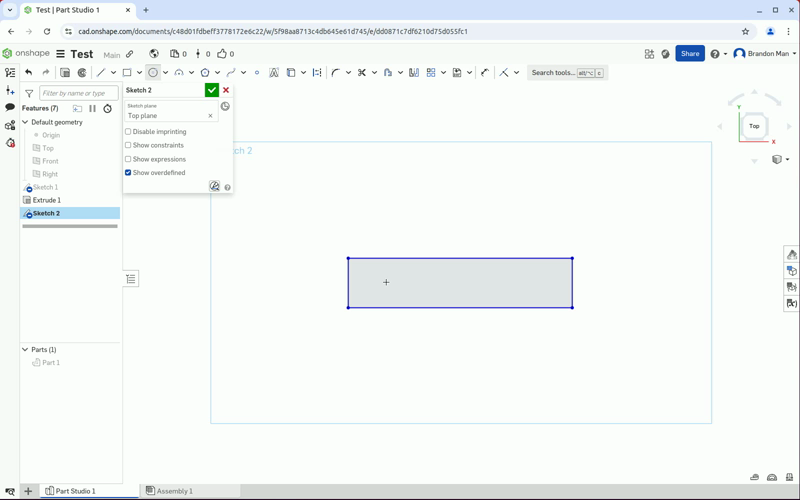
click(386, 281)
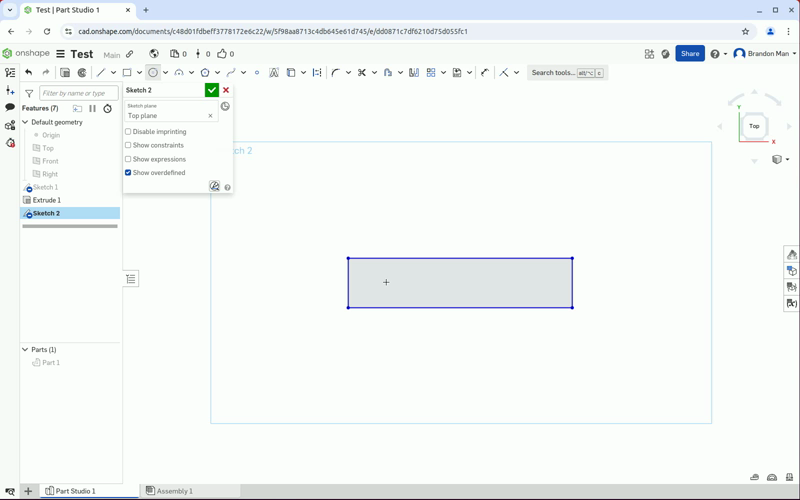
key_up(shift)
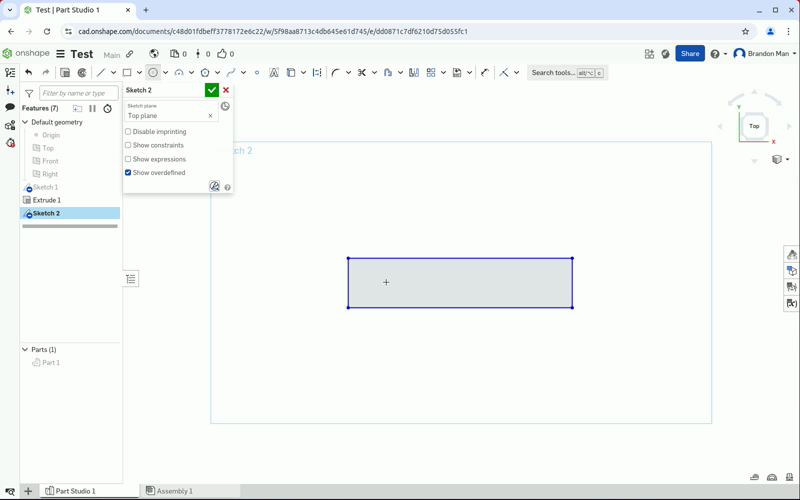
mouse_move(402, 281)
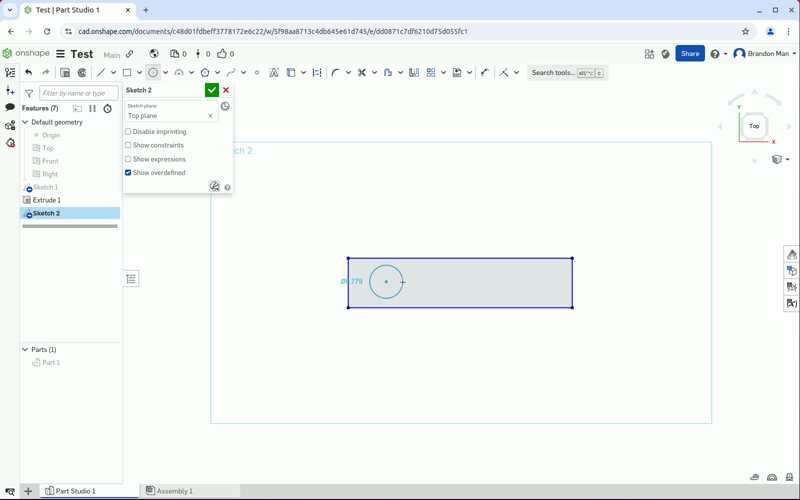
click(402, 281)
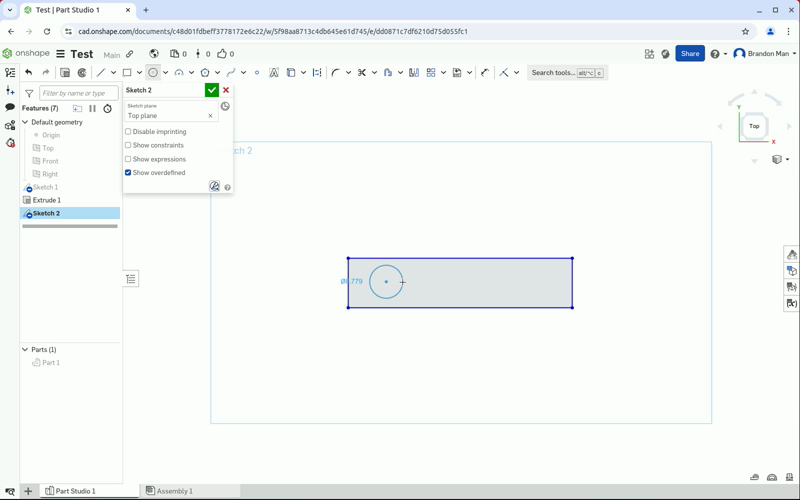
key(esc)
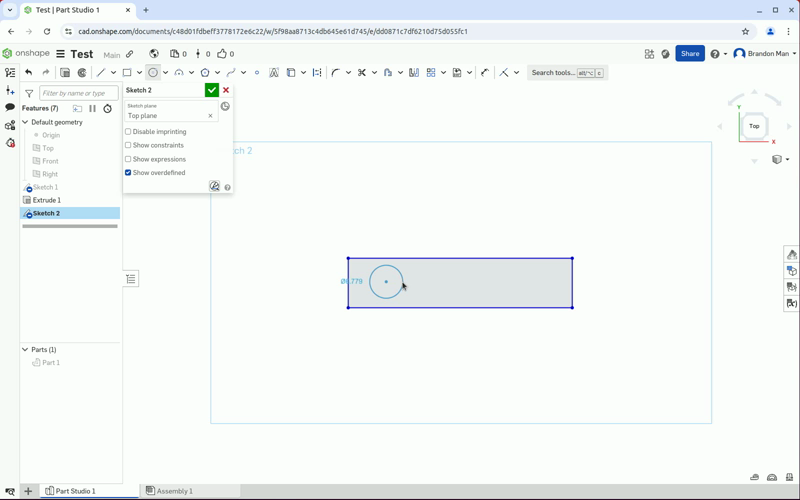
key(c)
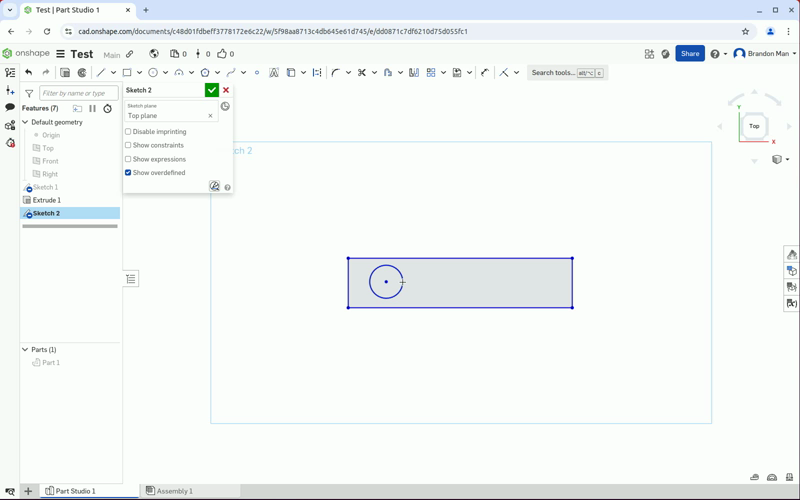
key_down(shift)
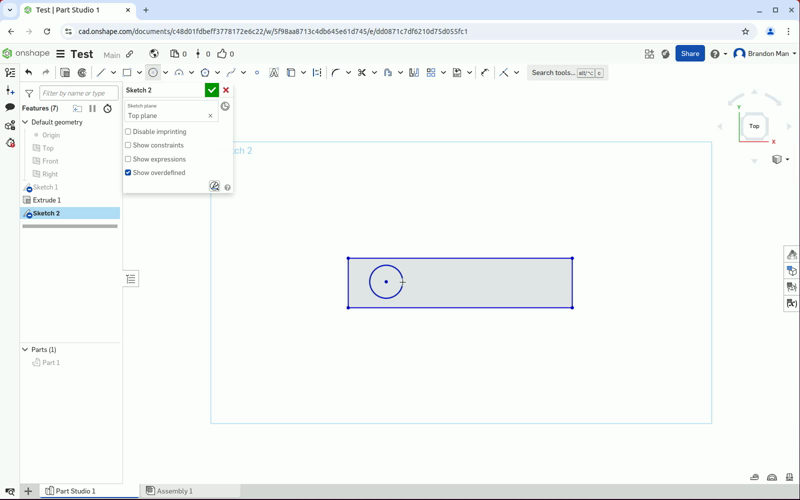
mouse_move(461, 281)
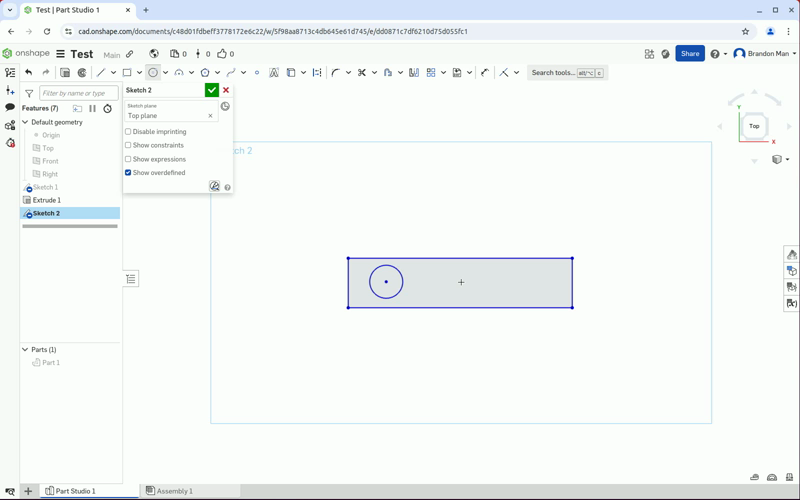
click(461, 281)
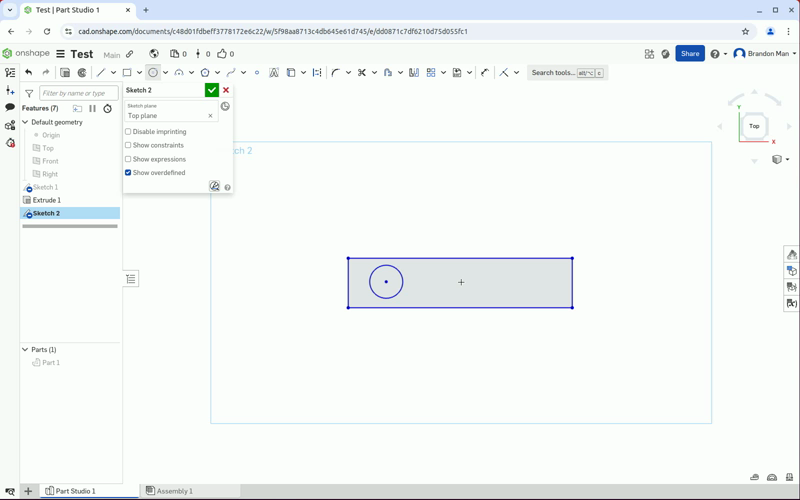
key_up(shift)
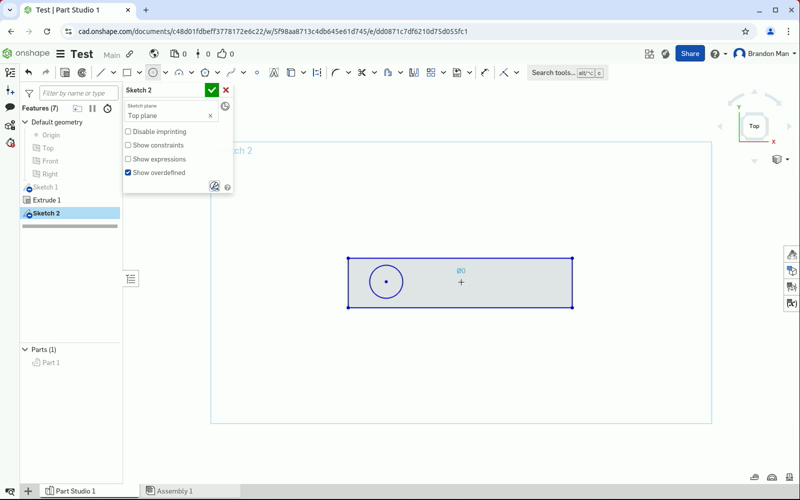
mouse_move(477, 281)
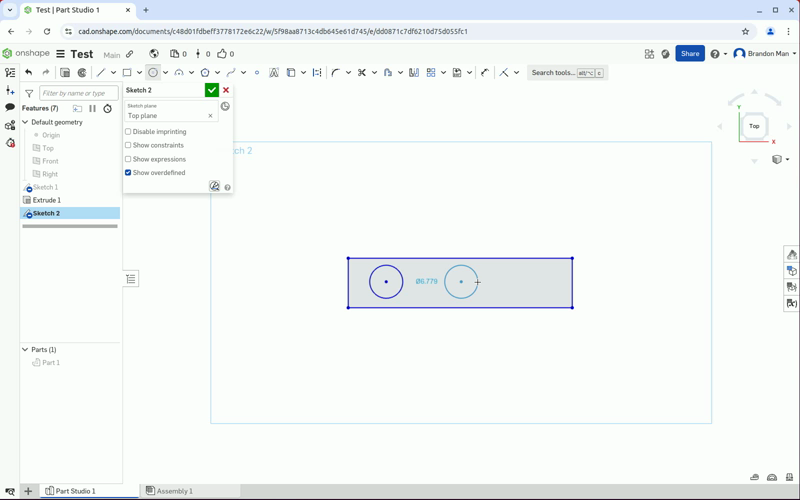
click(477, 281)
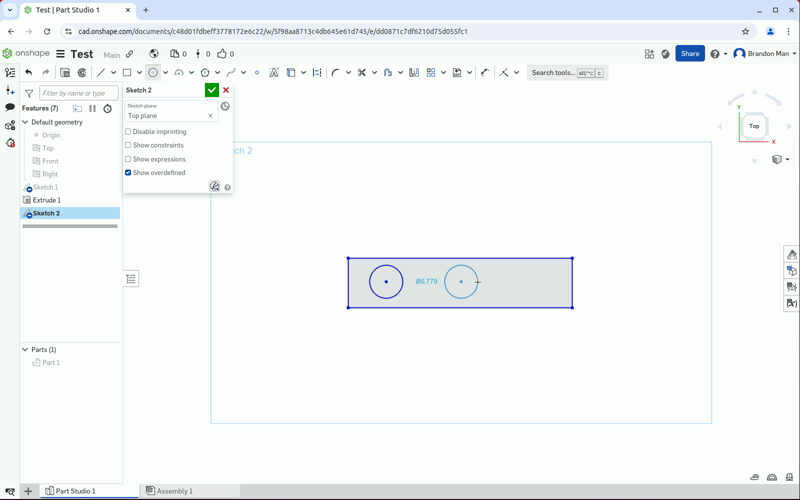
key(esc)
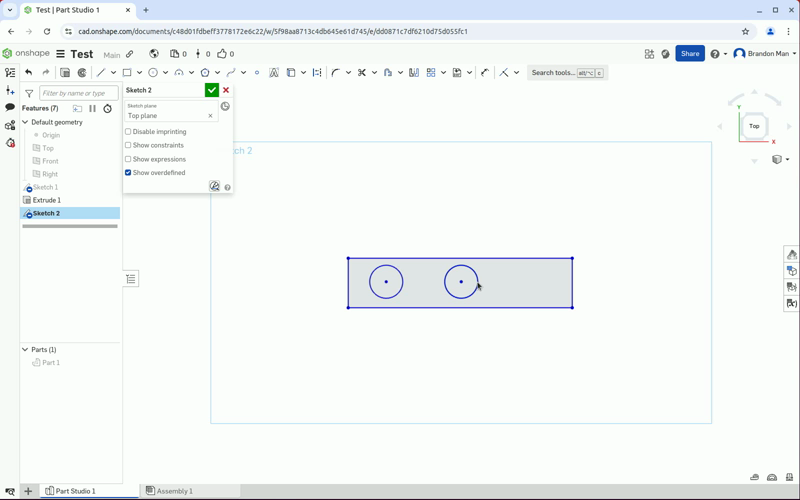
key(c)
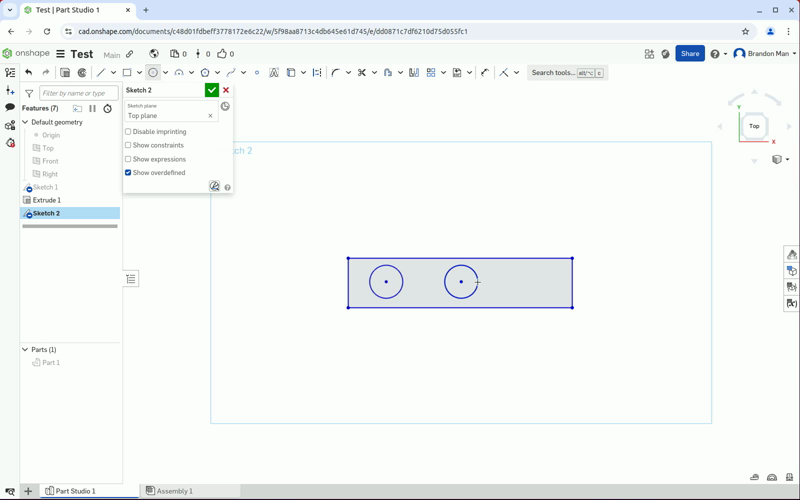
key_down(shift)
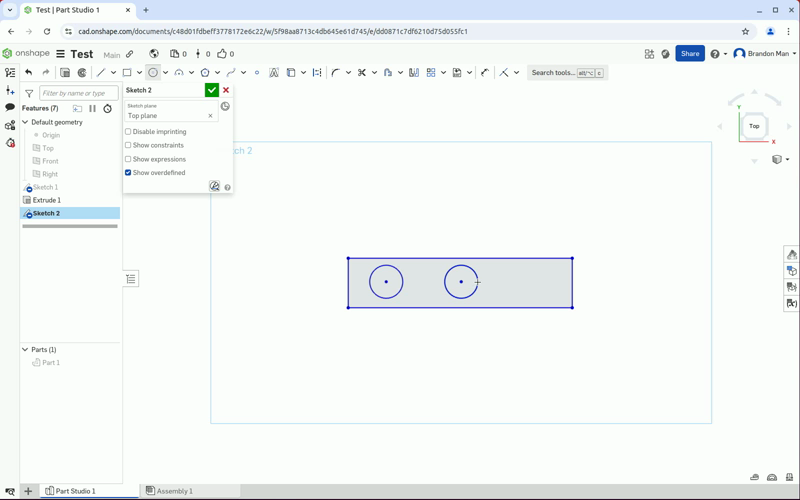
mouse_move(534, 281)
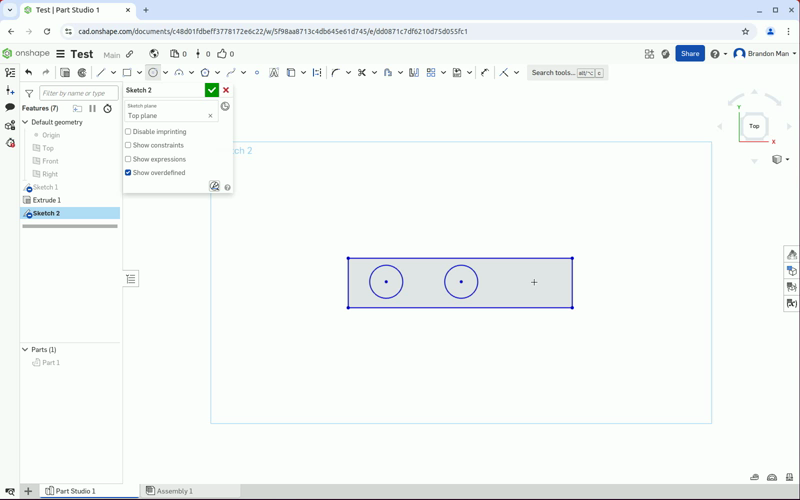
click(534, 281)
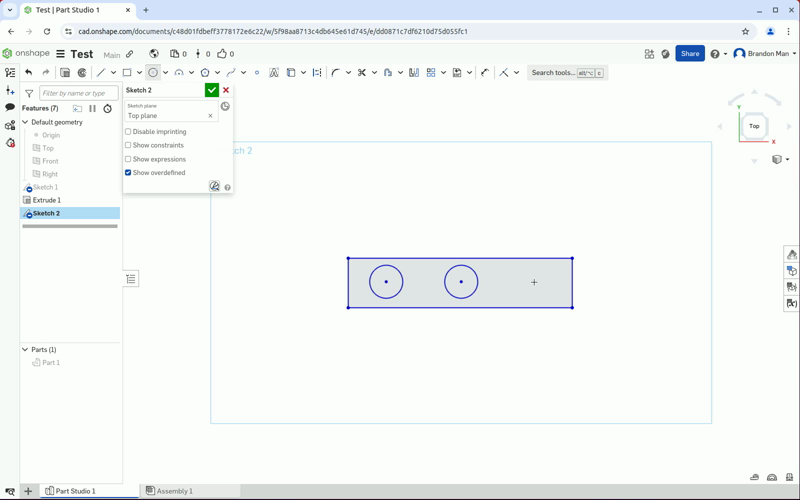
key_up(shift)
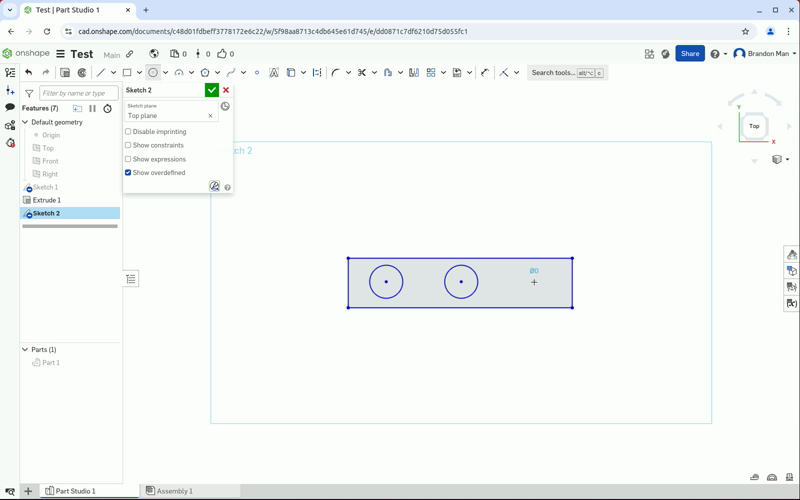
mouse_move(550, 281)
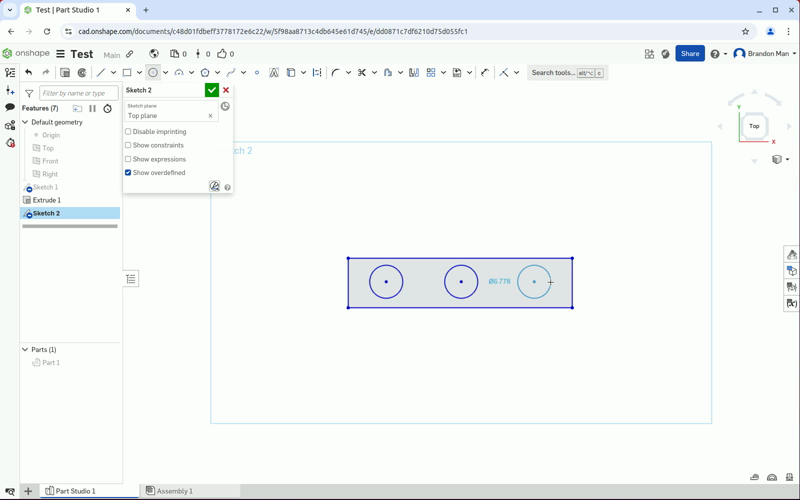
click(550, 281)
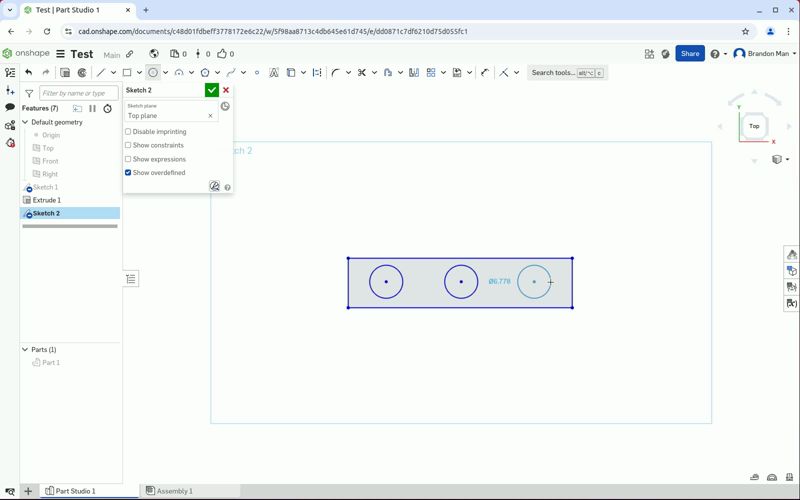
key(esc)
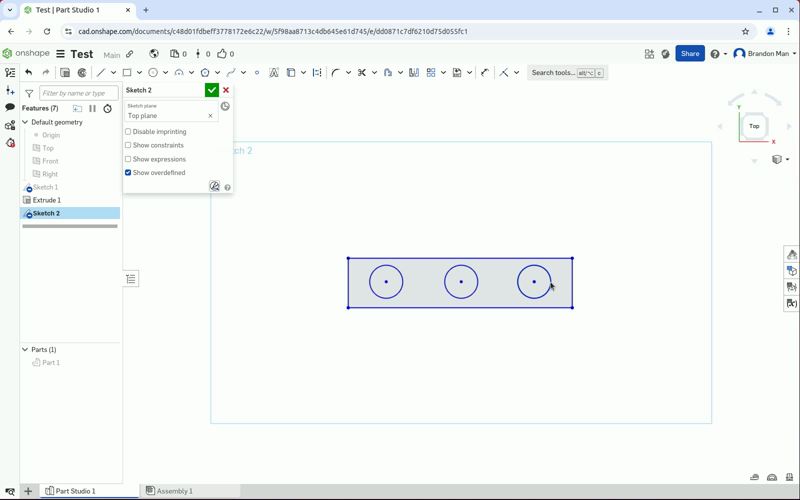
mouse_move(489, 270)
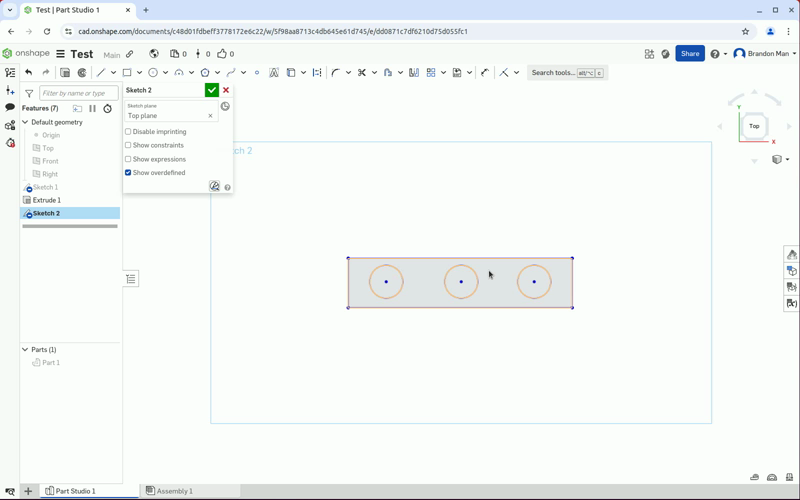
click(489, 270)
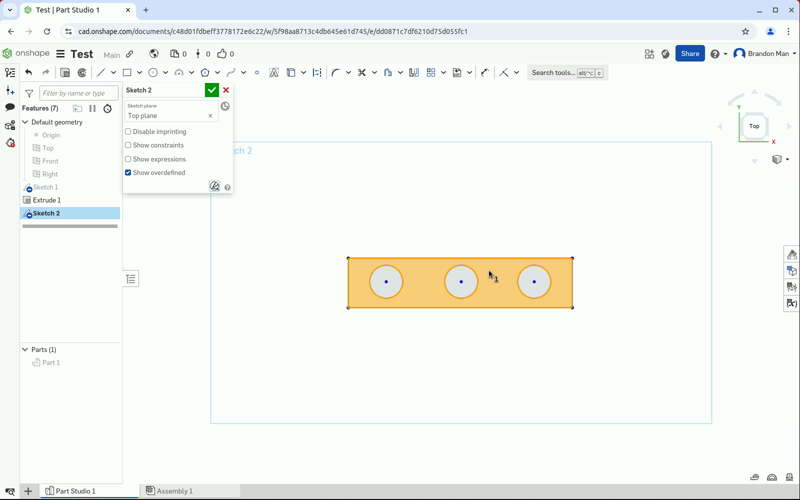
mouse_move(73, 352)
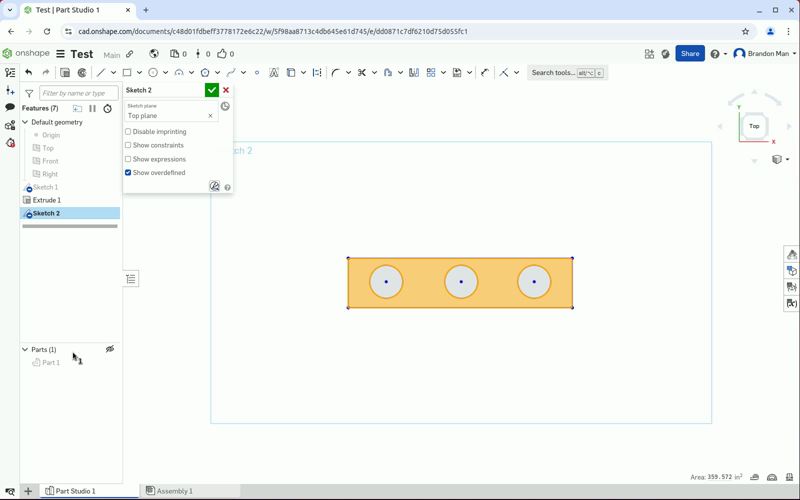
key(shift+y)
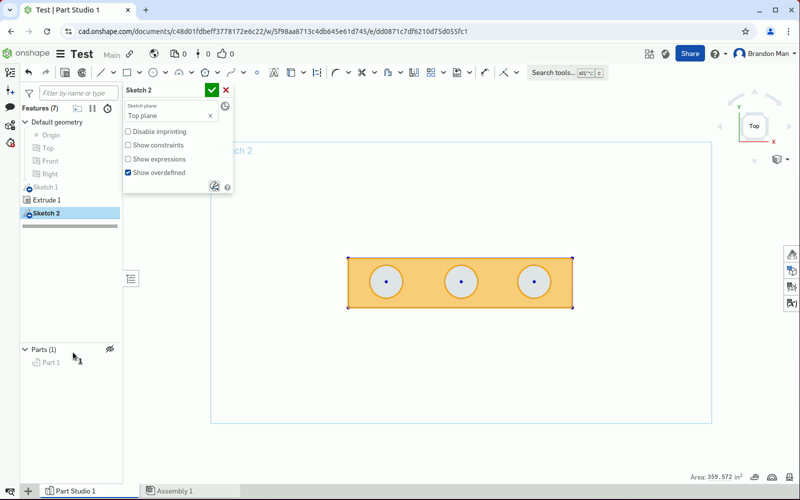
key(shift+e)
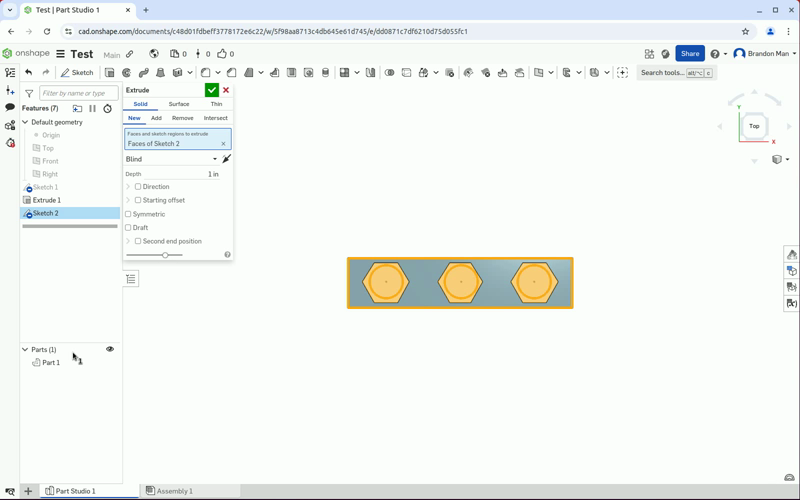
mouse_move(143, 106)
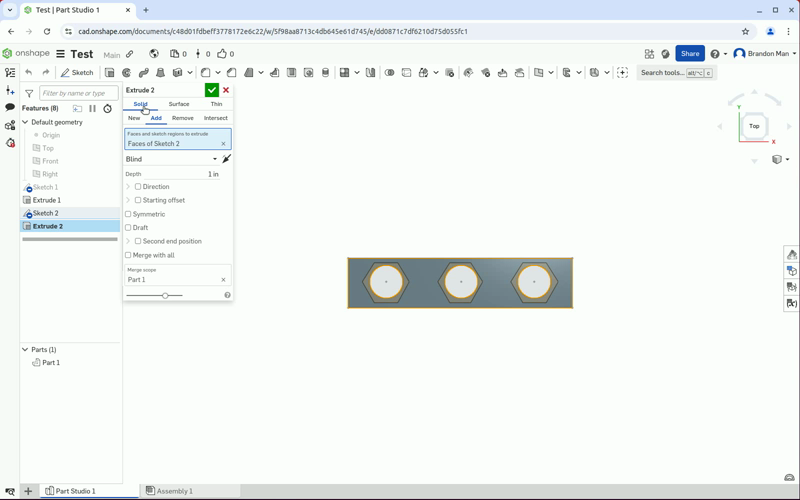
click(143, 106)
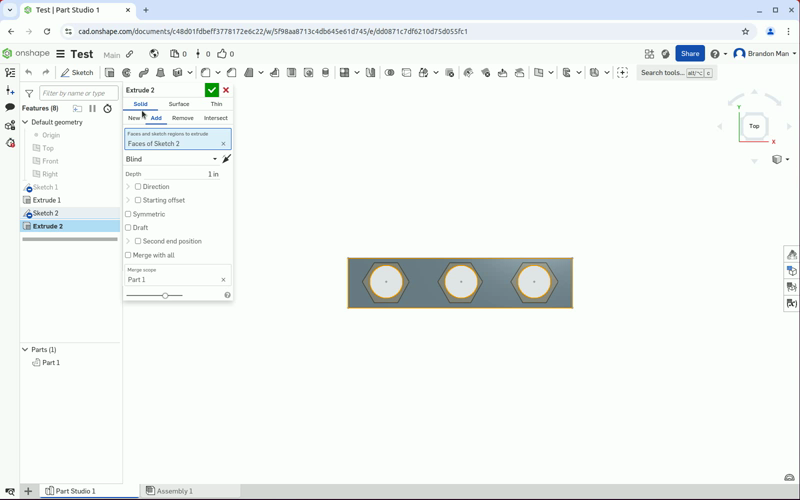
mouse_move(137, 120)
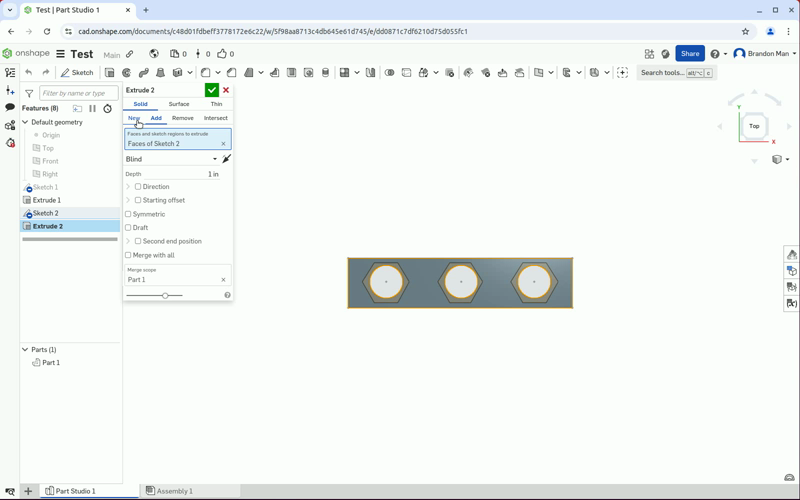
click(137, 120)
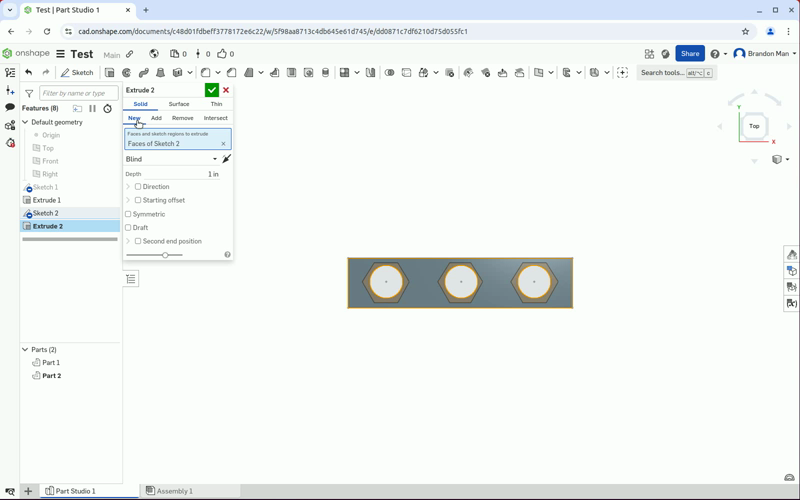
key(tab, 4)
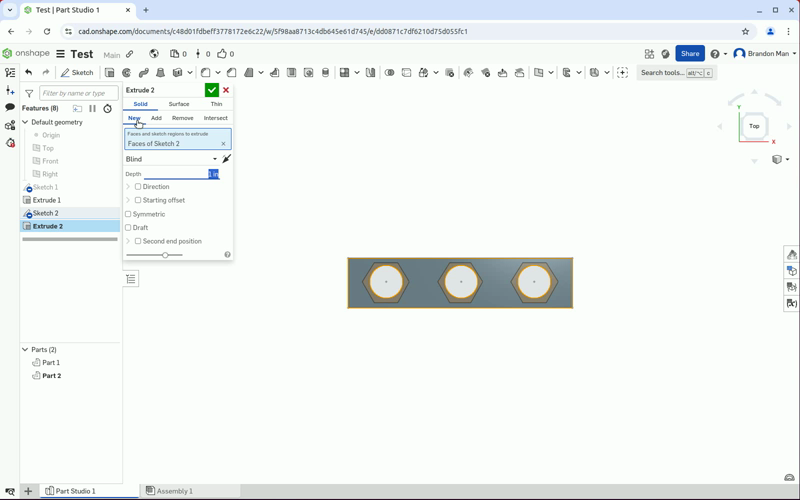
text(-0.963)
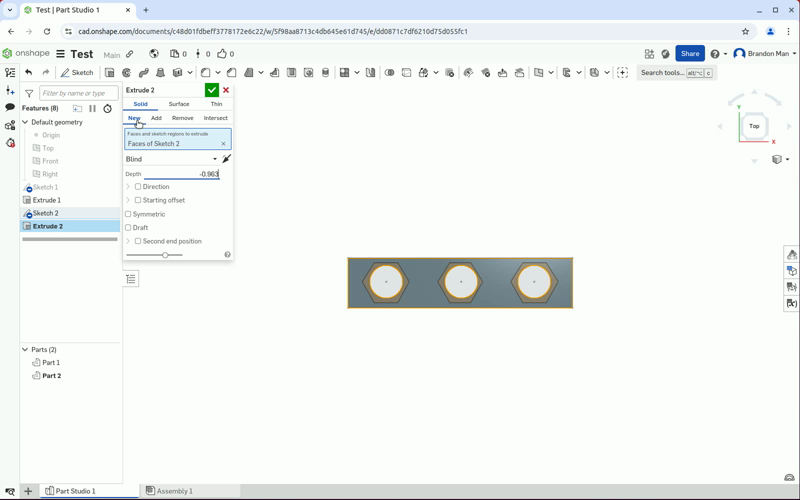
key(enter)
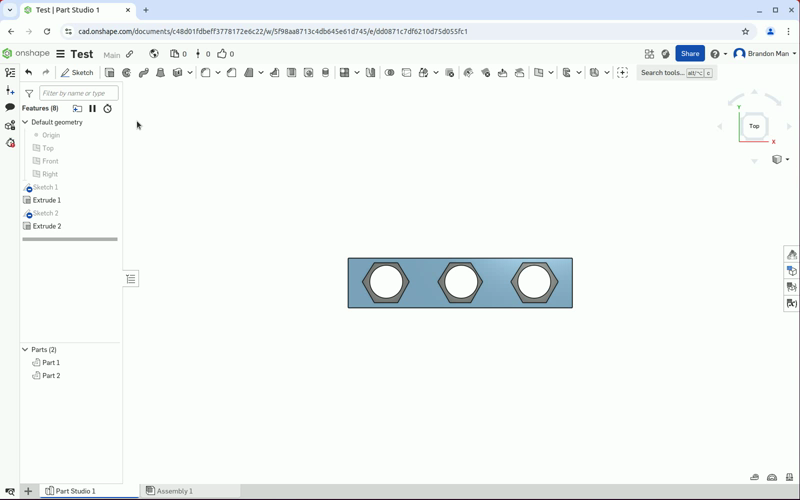
key(shift+h)
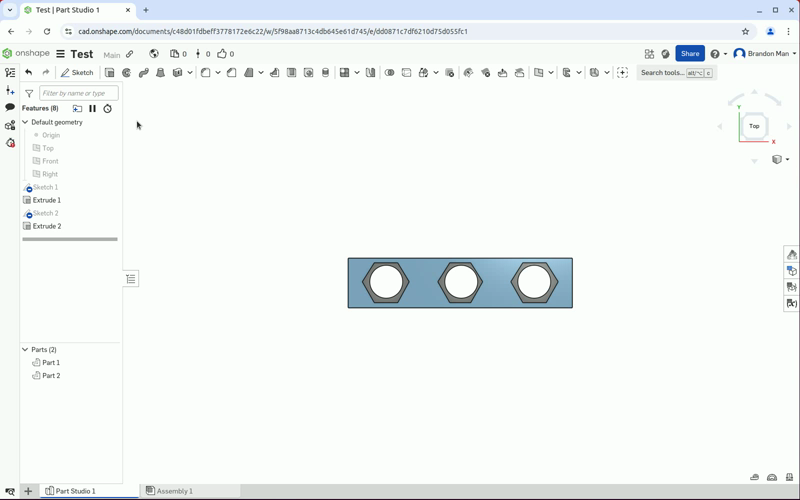
key(shift+h)
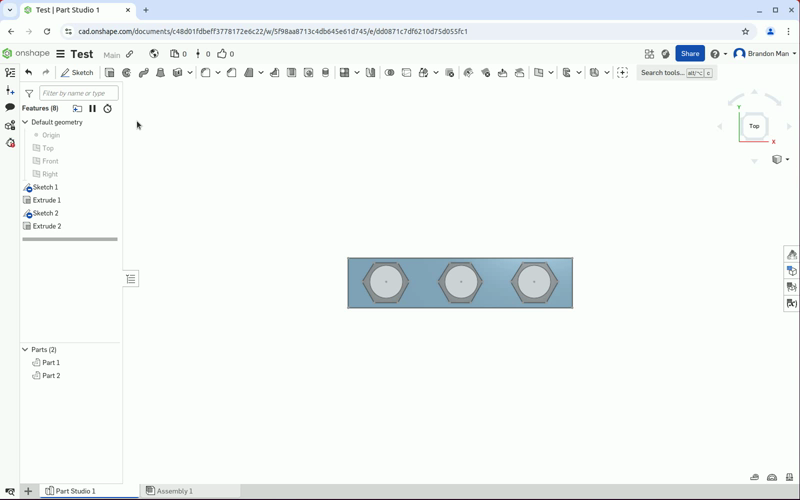
key(shift+7)
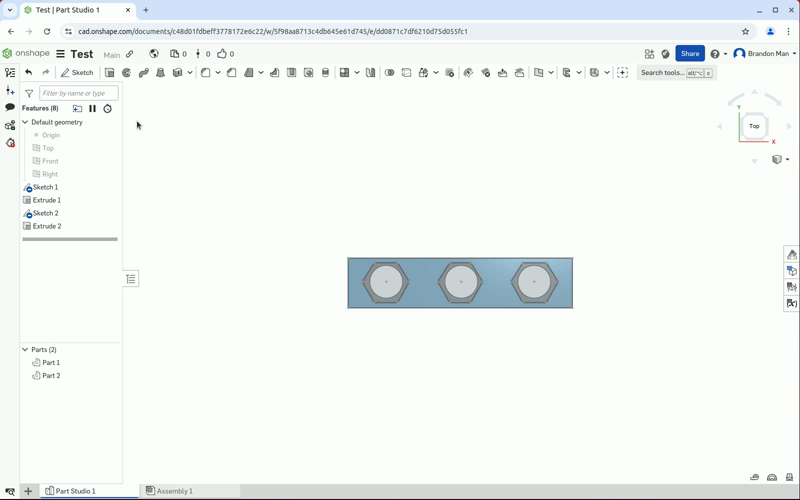
key(up, 3)
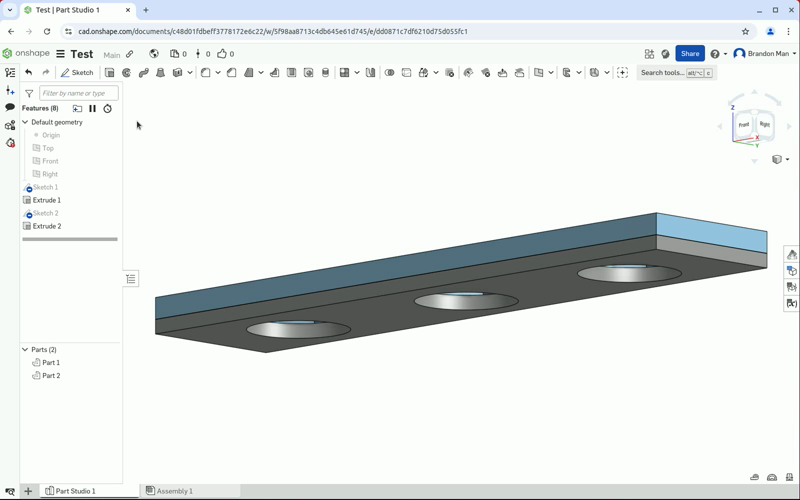
key(left, 3)
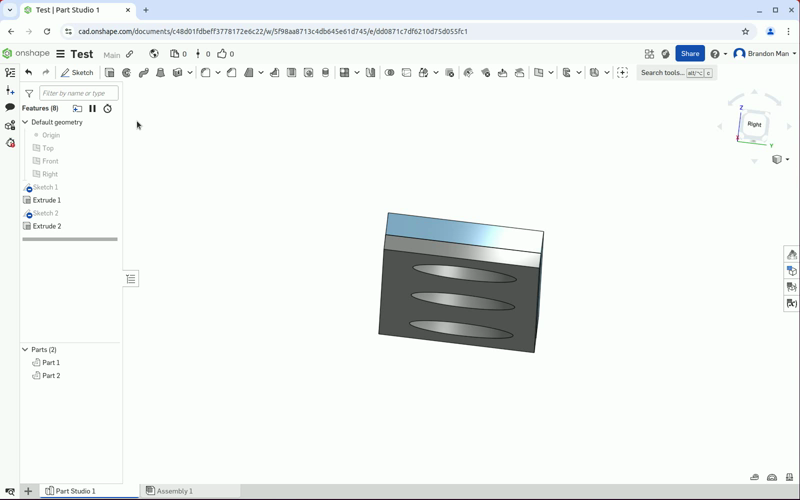
key(right, 3)
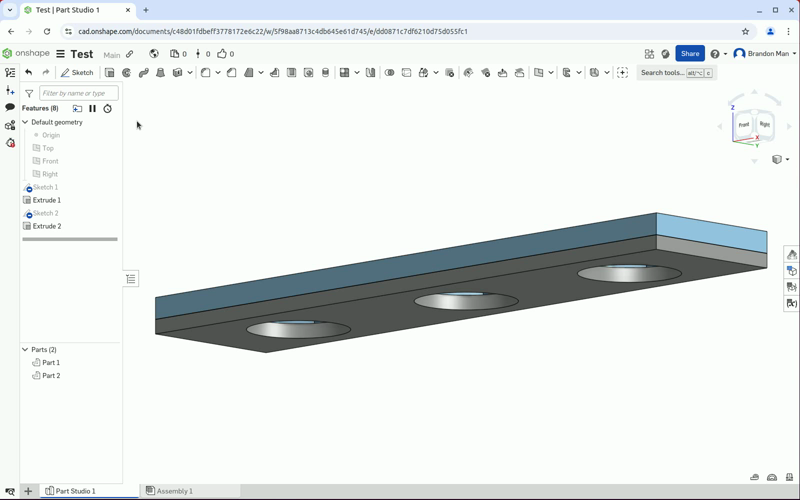
key(down, 3)
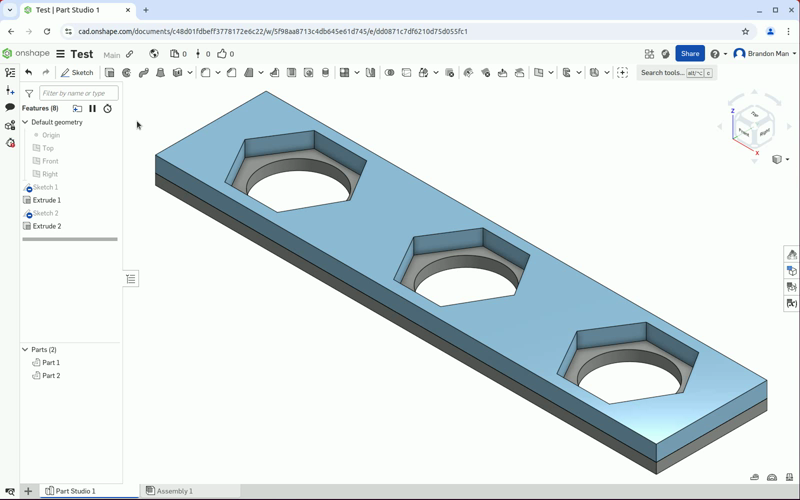
mouse_move(73, 189)
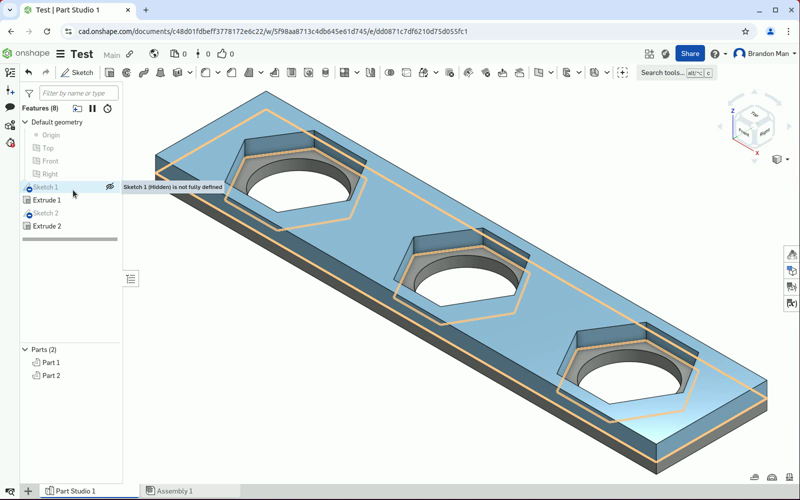
click(73, 189)